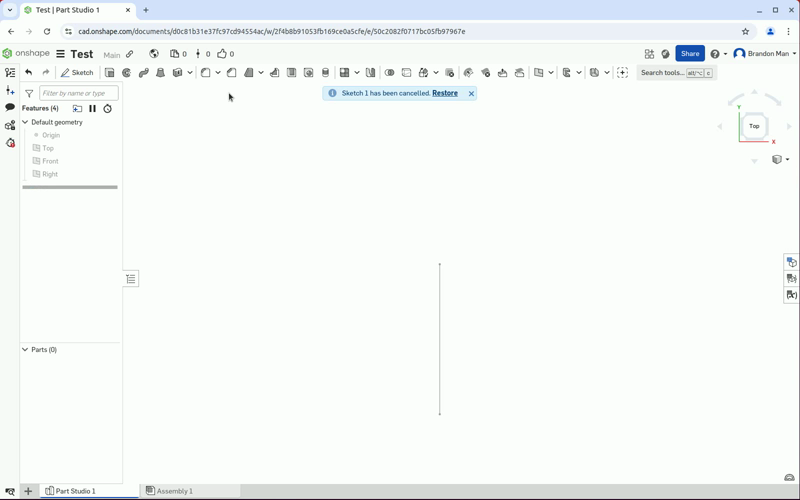
key(shift+h)
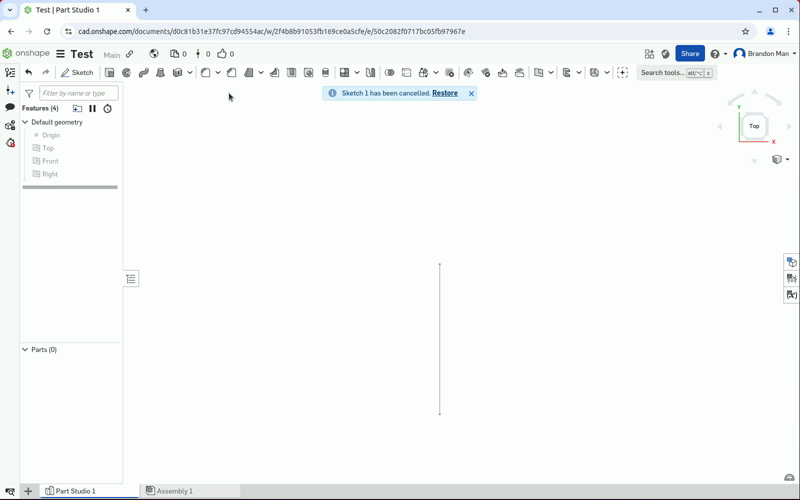
key(shift+s)
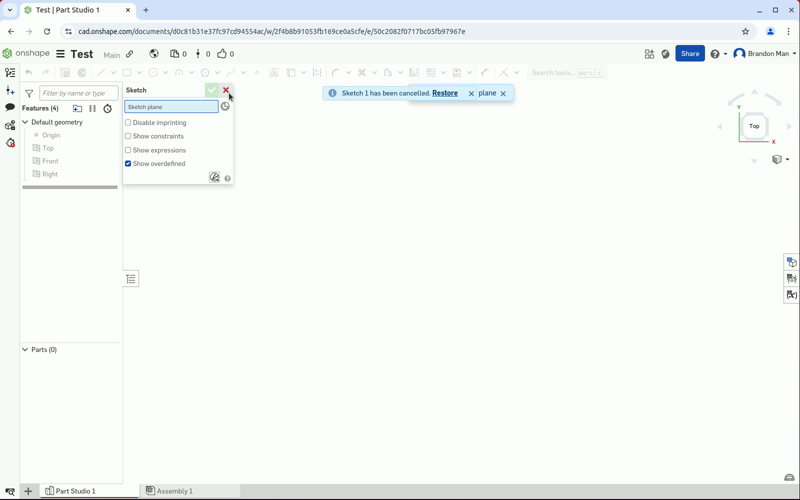
mouse_move(73, 150)
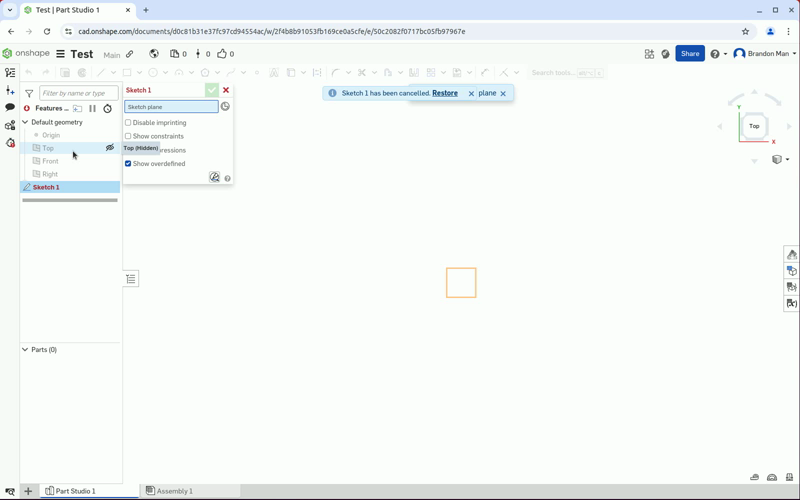
click(73, 150)
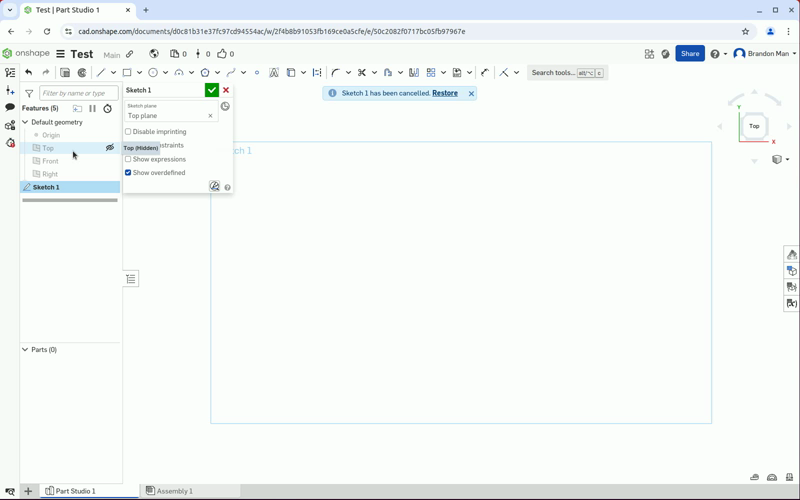
mouse_move(73, 352)
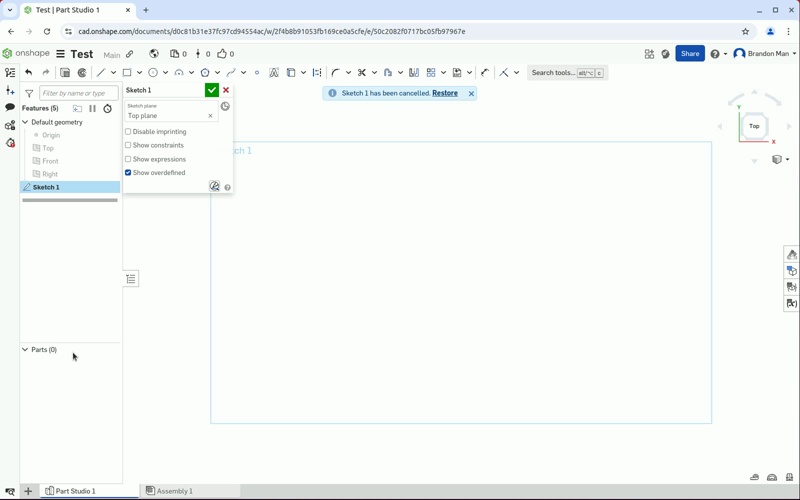
key(y)
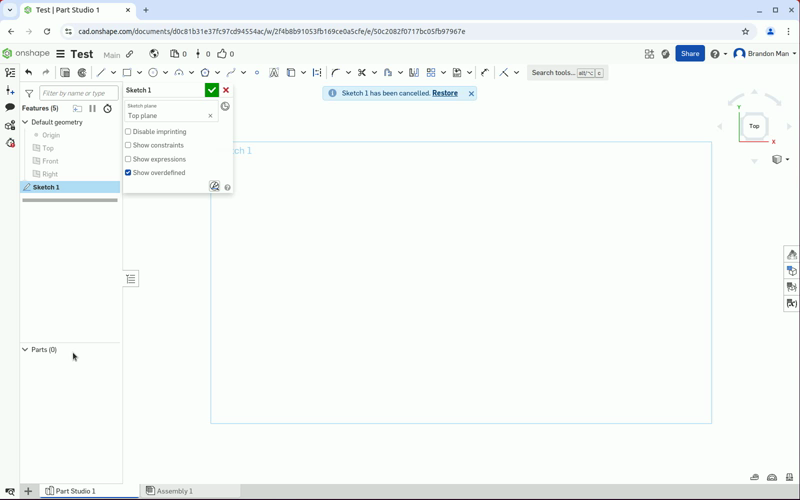
key(a)
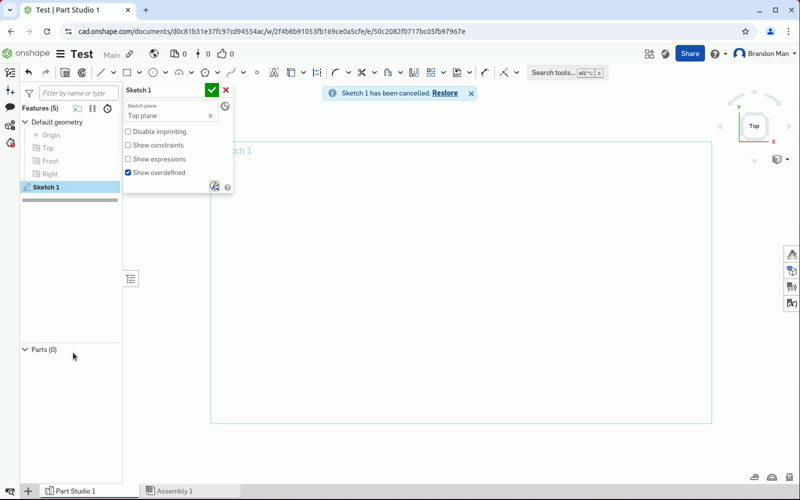
key_down(shift)
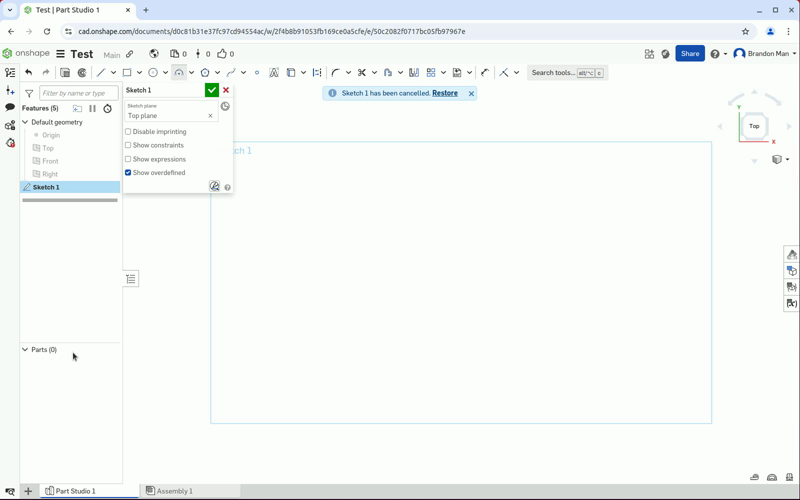
mouse_move(516, 281)
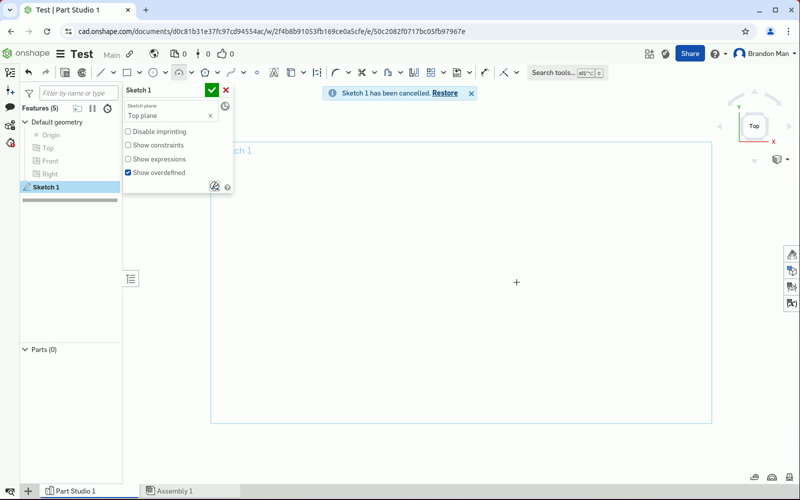
click(516, 281)
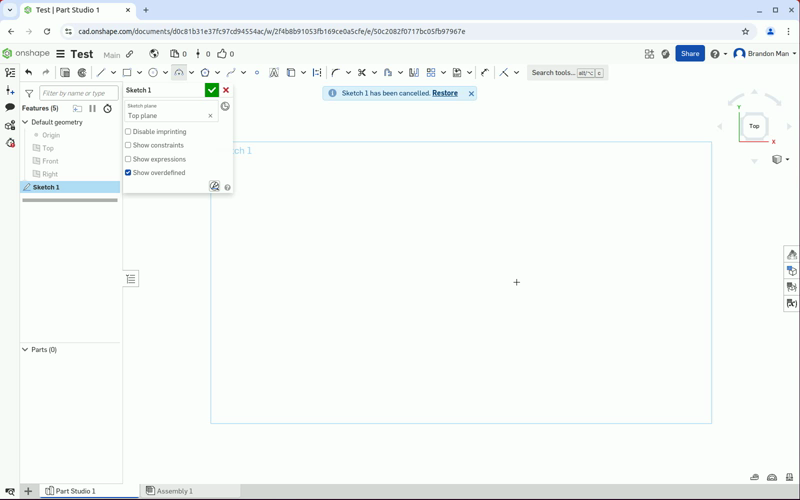
key_up(shift)
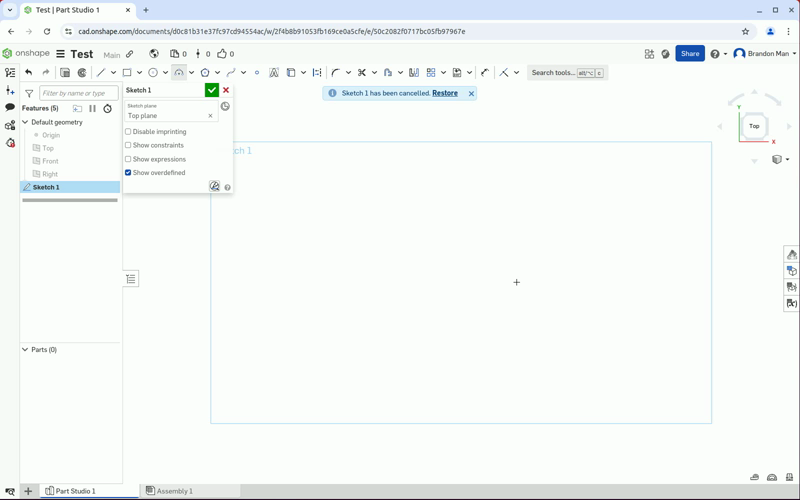
key_down(shift)
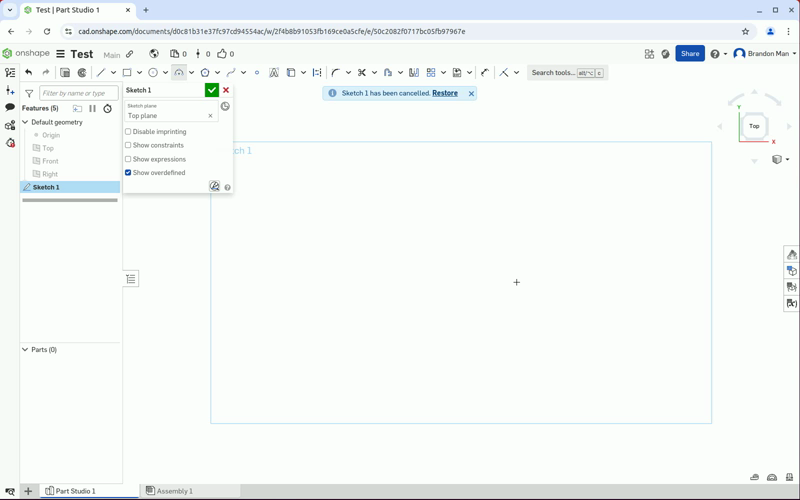
mouse_move(516, 275)
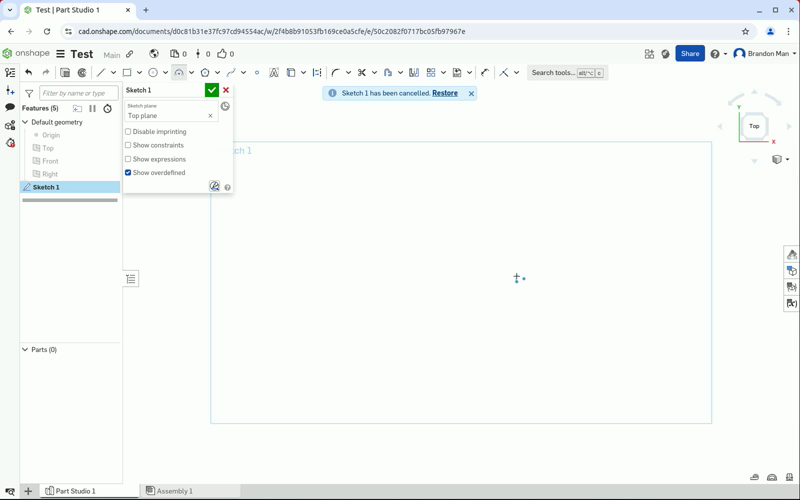
scroll(6)
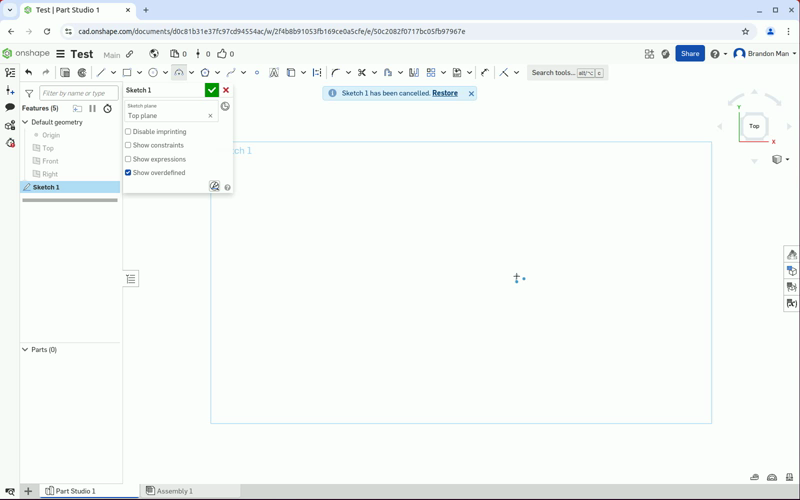
scroll(6)
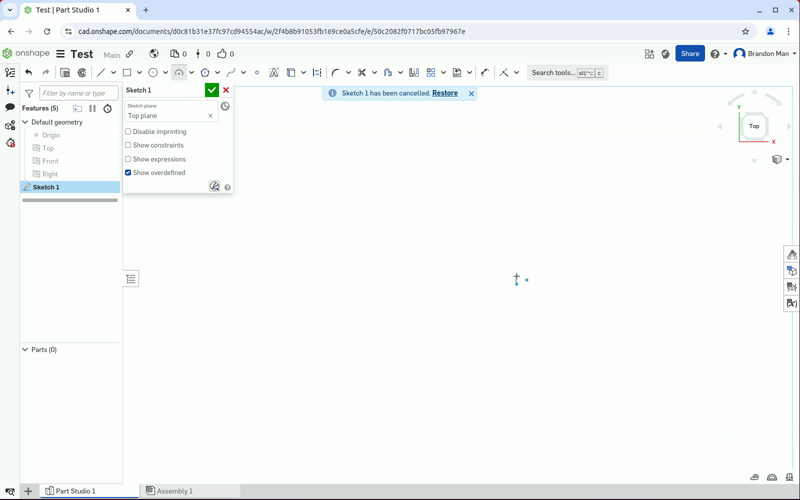
scroll(6)
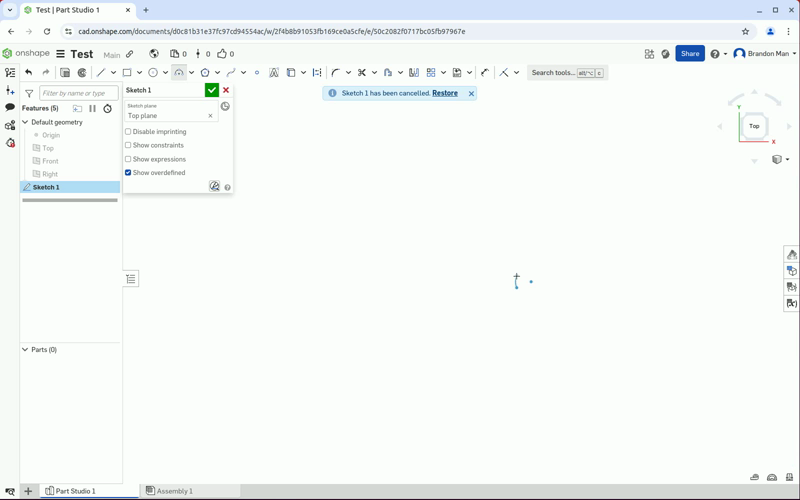
scroll(6)
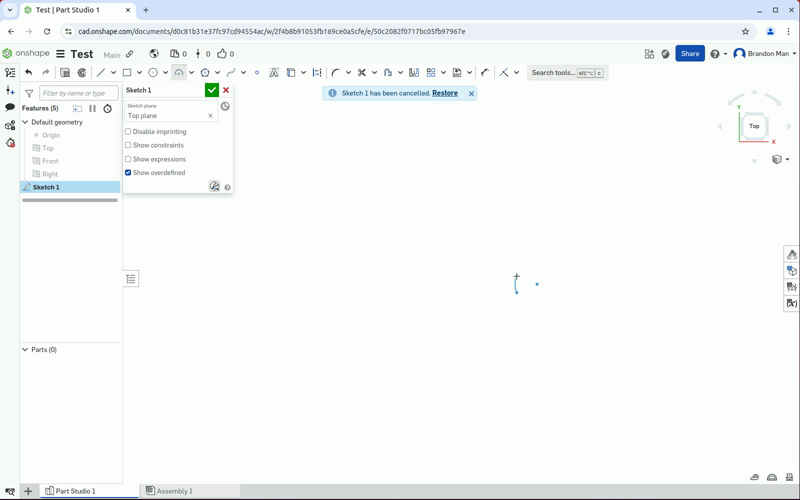
scroll(6)
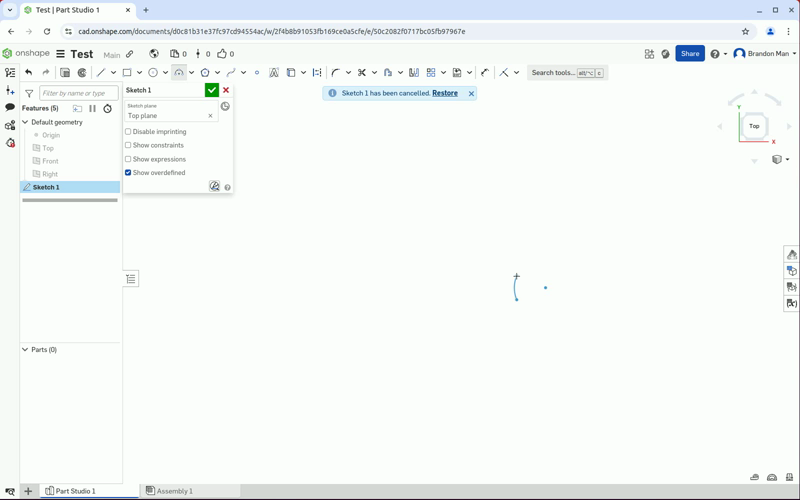
scroll(6)
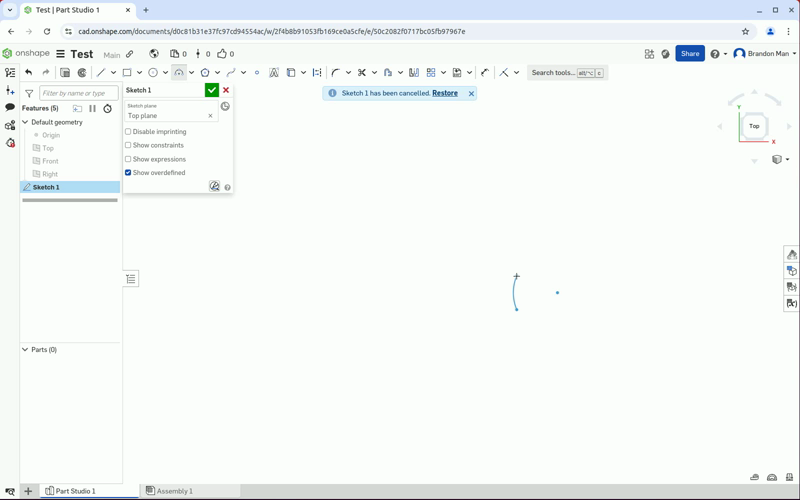
scroll(6)
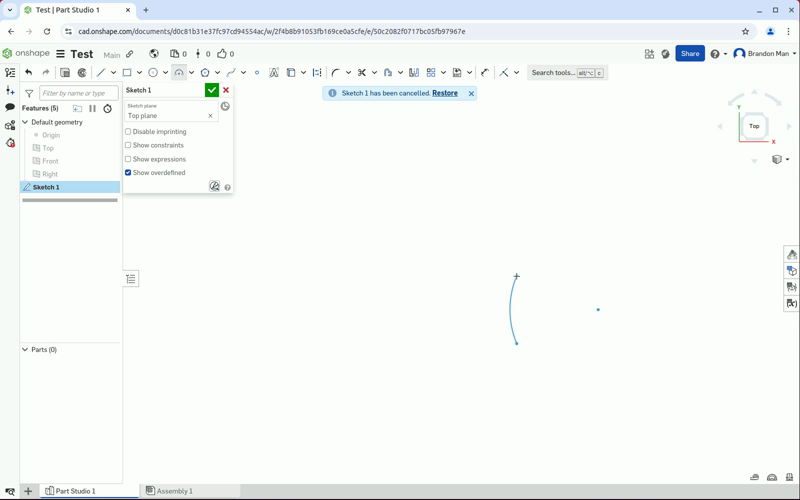
click(516, 275)
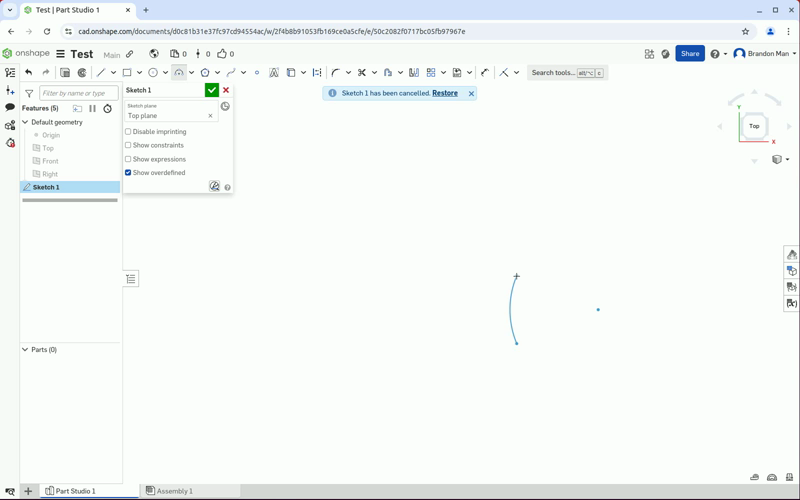
scroll(-6)
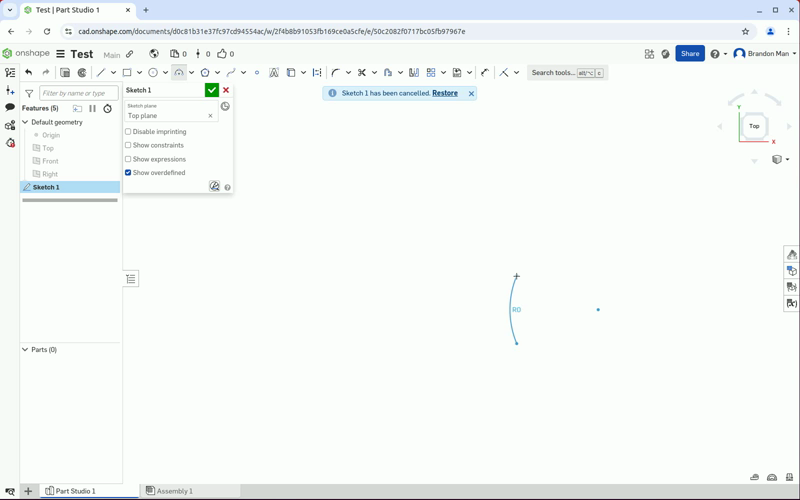
scroll(-6)
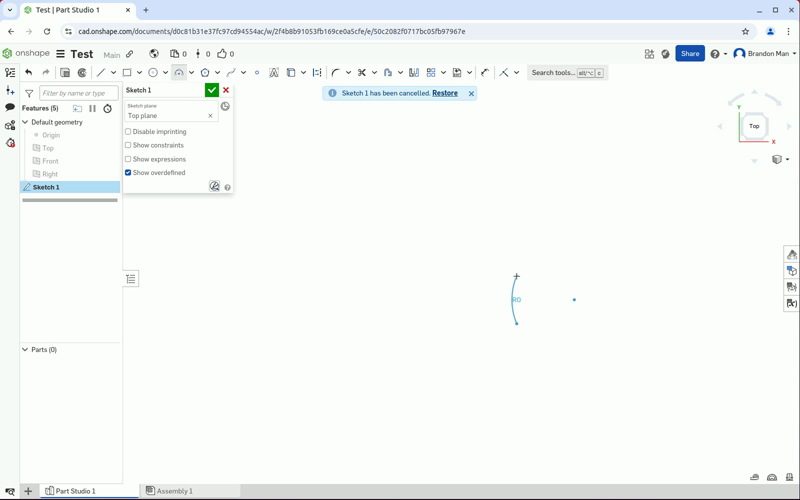
scroll(-6)
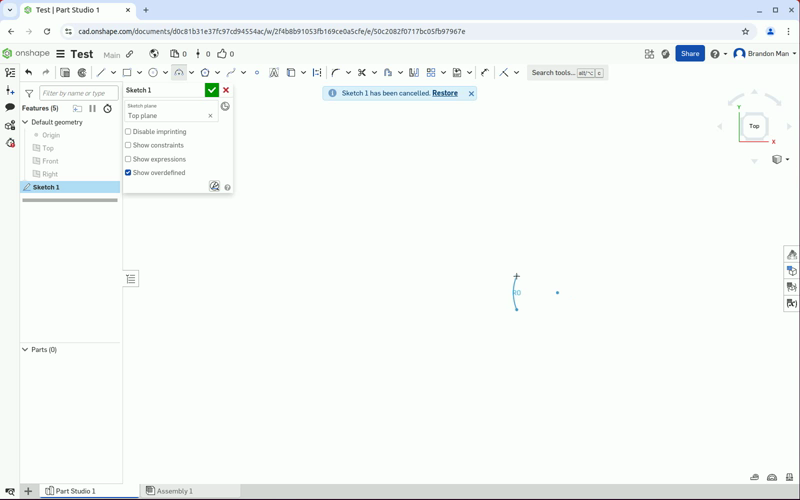
scroll(-6)
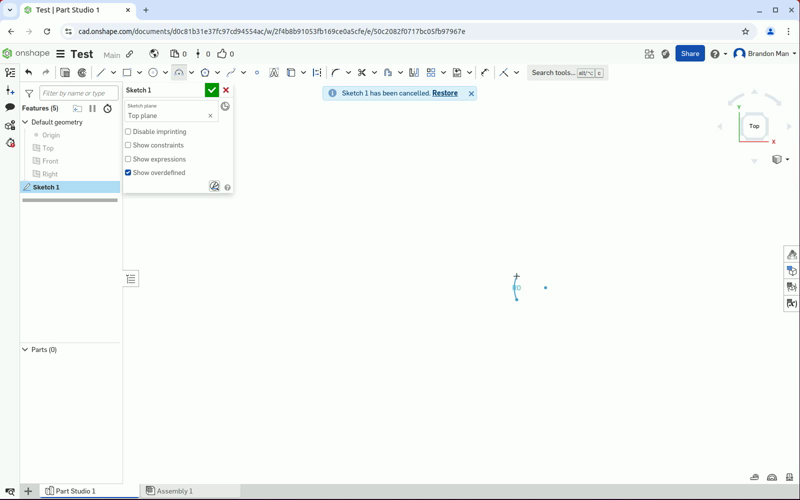
scroll(-6)
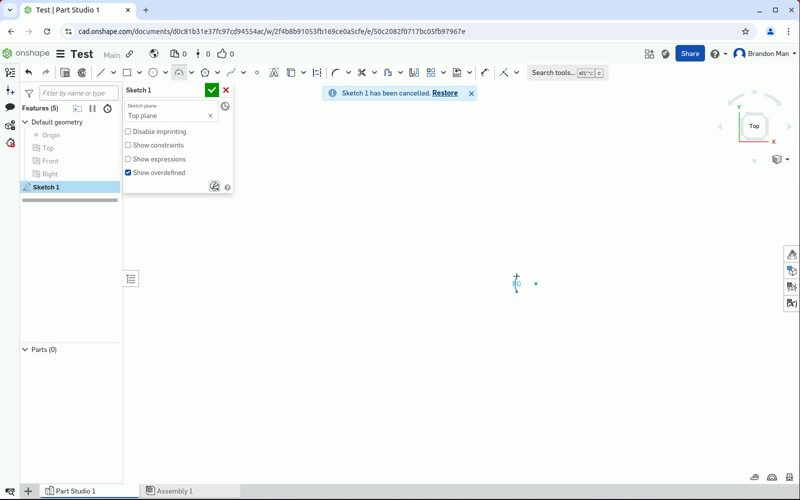
scroll(-6)
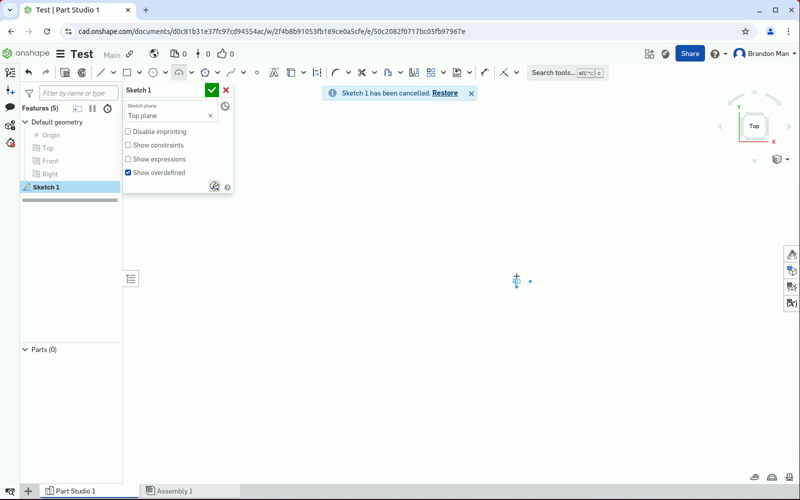
scroll(-6)
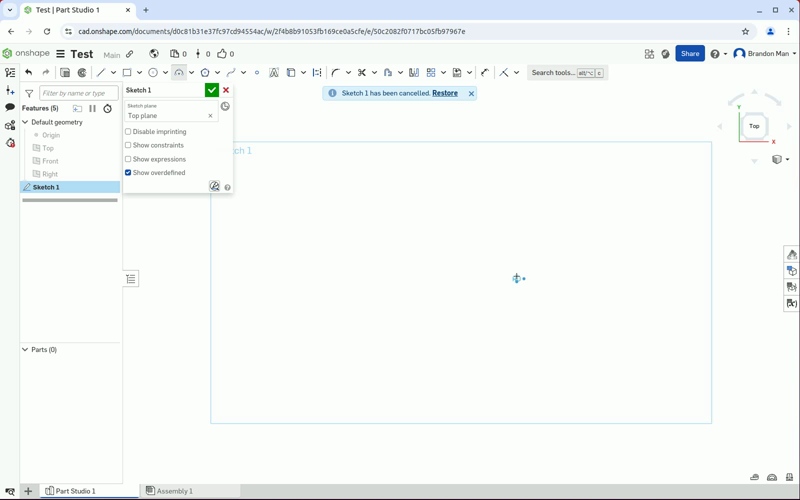
mouse_move(517, 278)
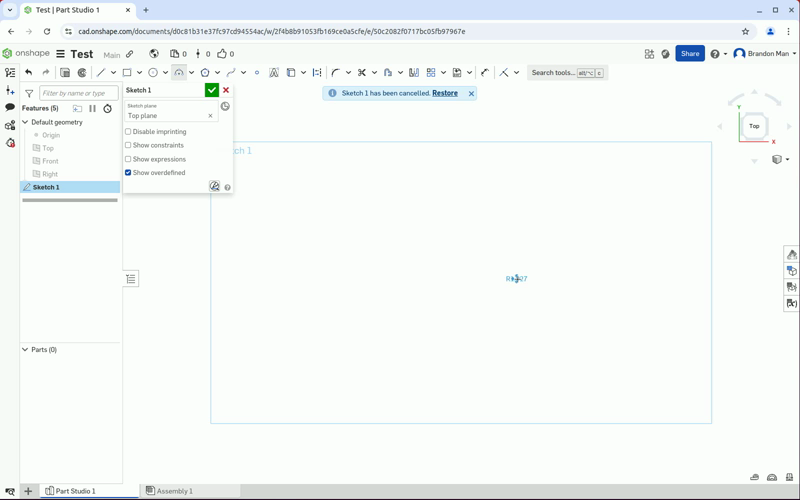
scroll(6)
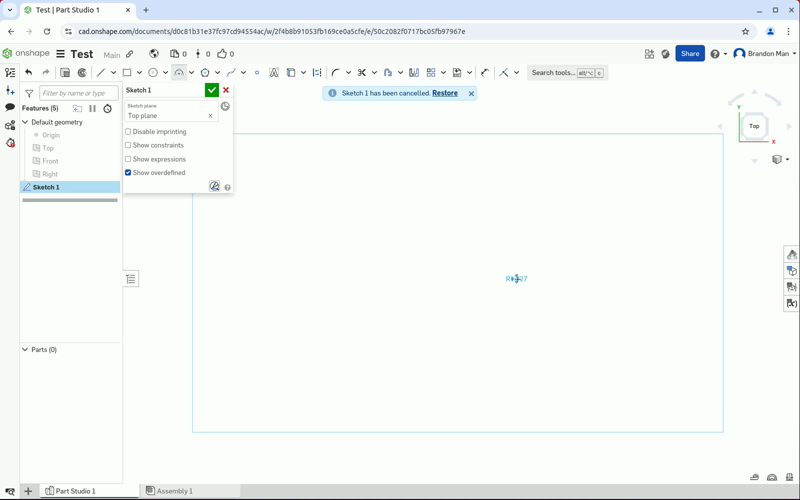
scroll(6)
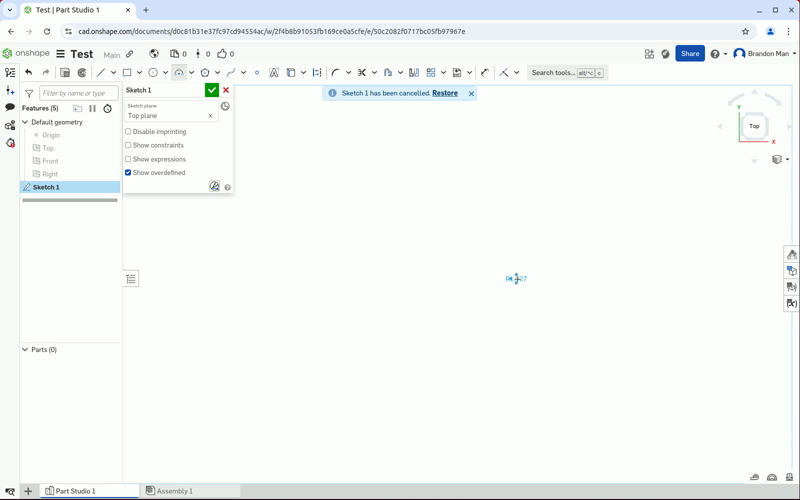
scroll(6)
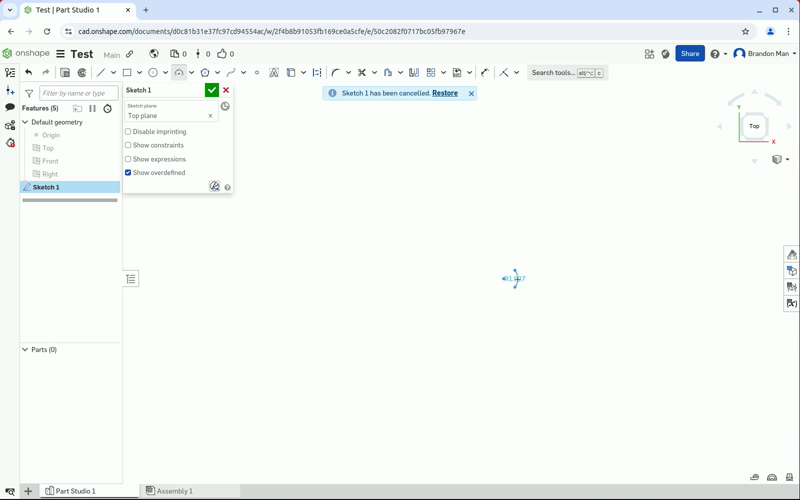
scroll(6)
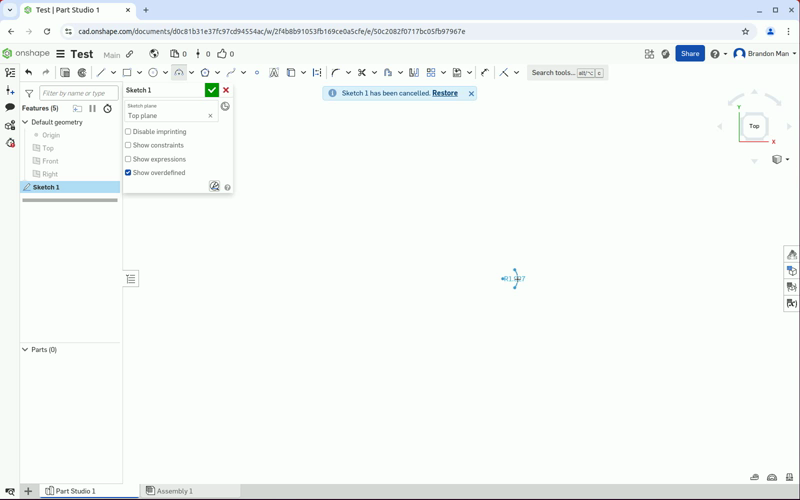
scroll(6)
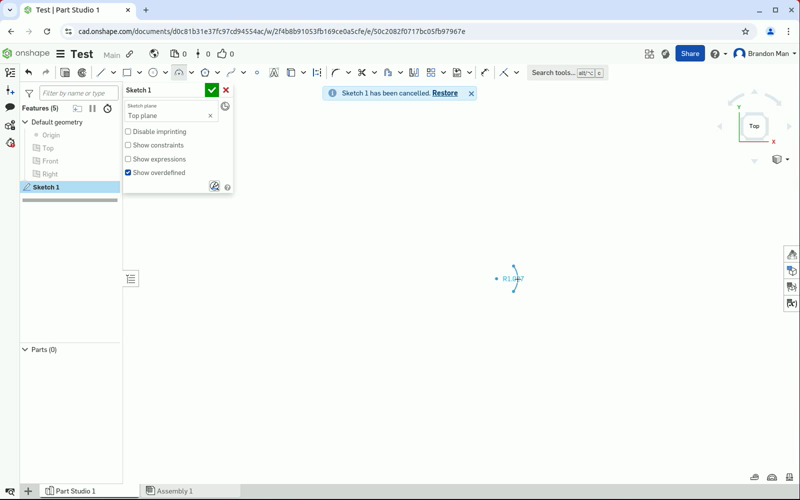
scroll(6)
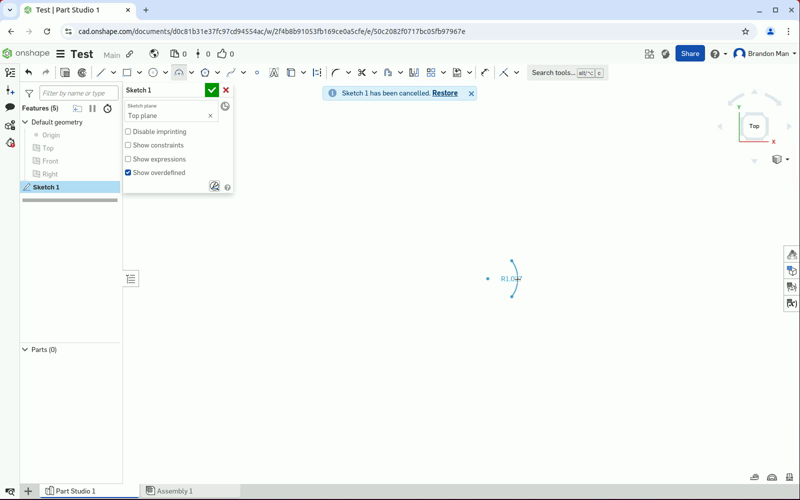
scroll(6)
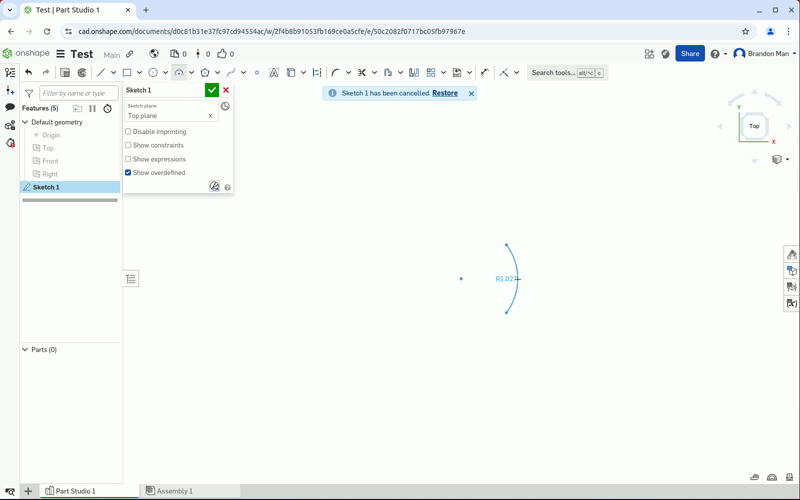
click(517, 278)
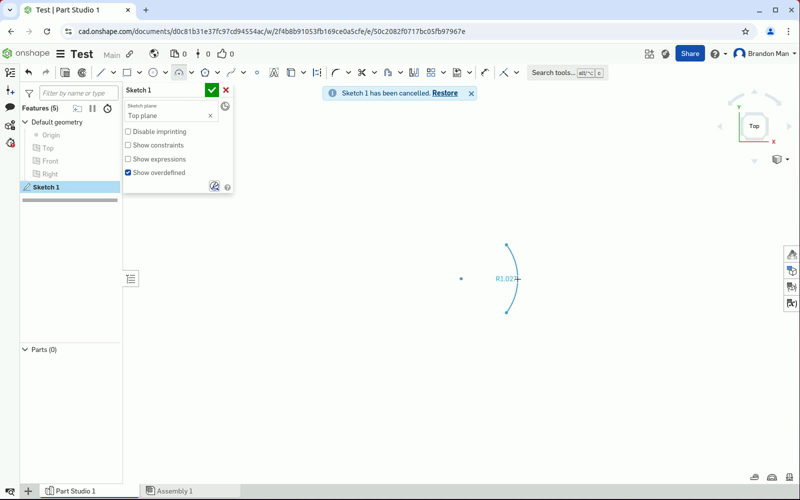
scroll(-6)
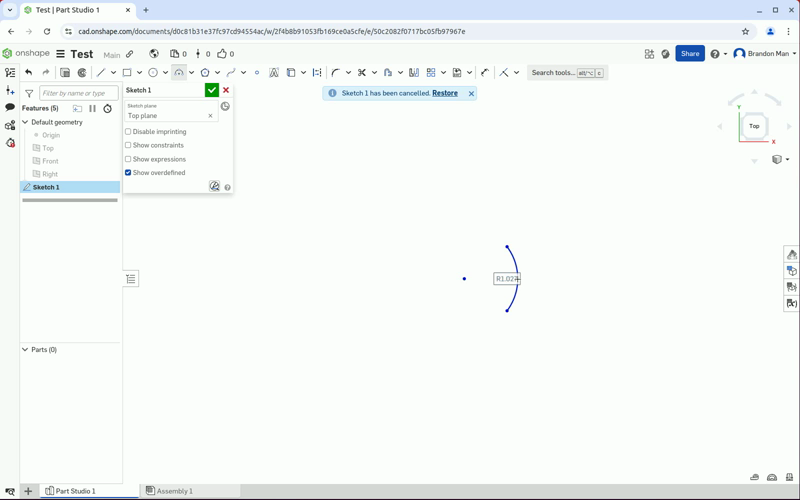
scroll(-6)
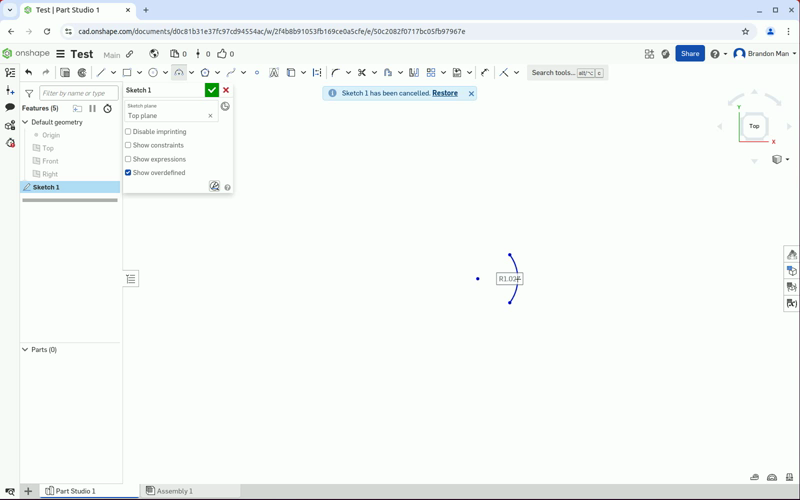
scroll(-6)
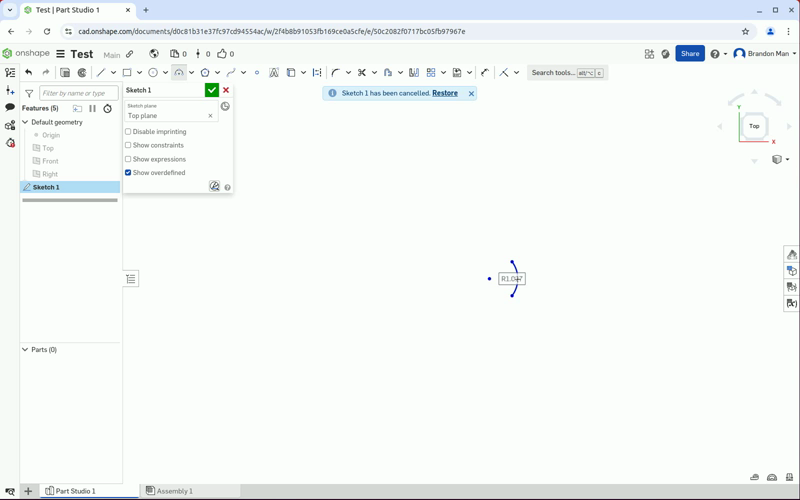
scroll(-6)
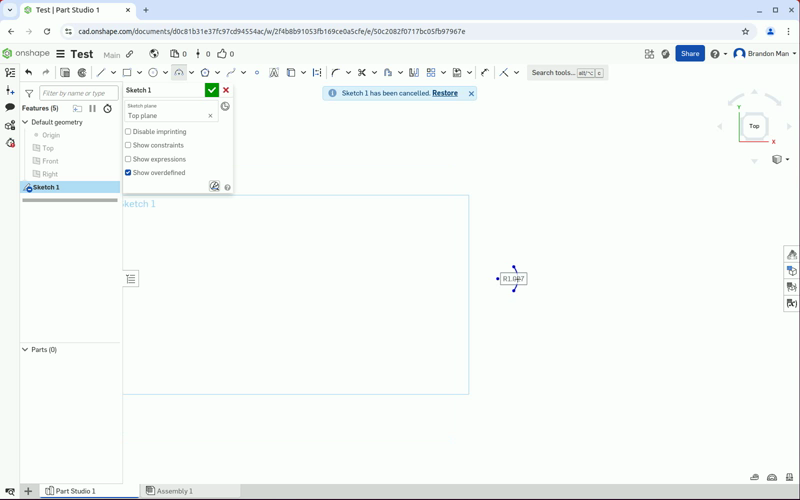
scroll(-6)
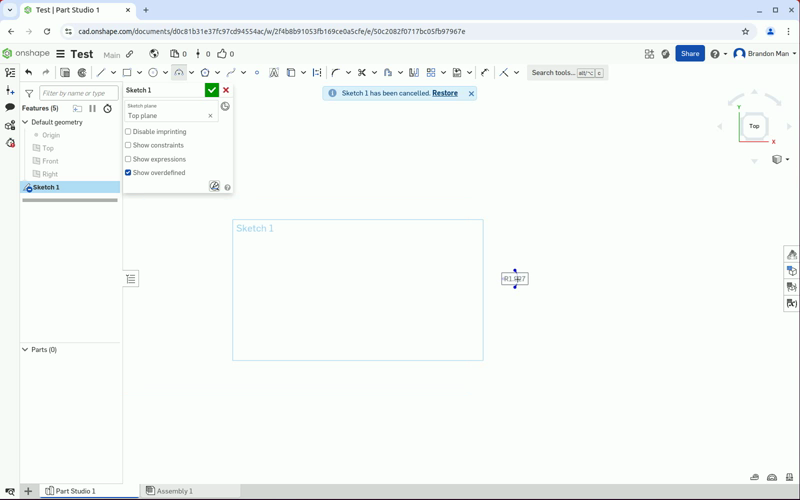
scroll(-6)
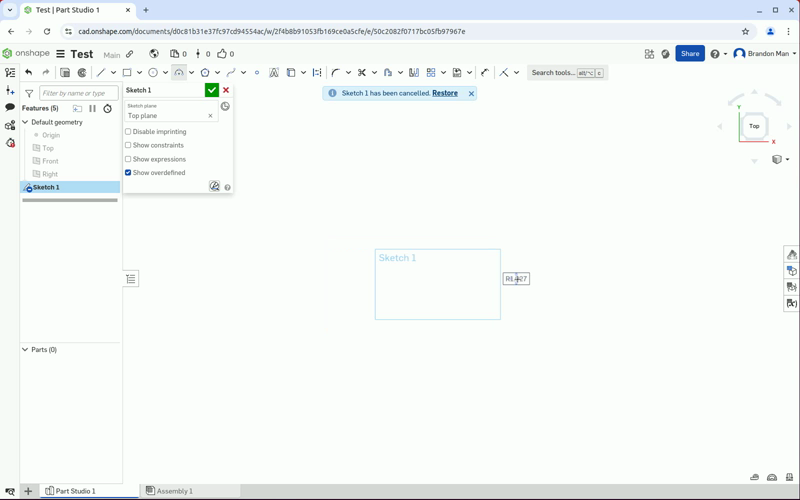
scroll(-6)
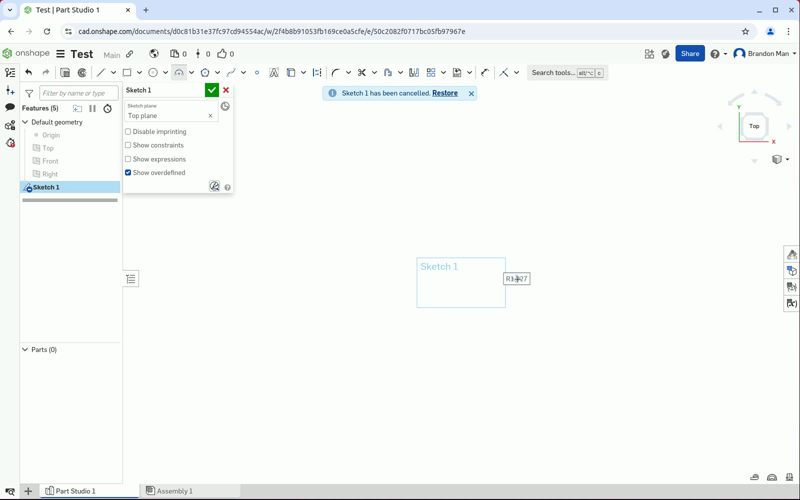
key_up(shift)
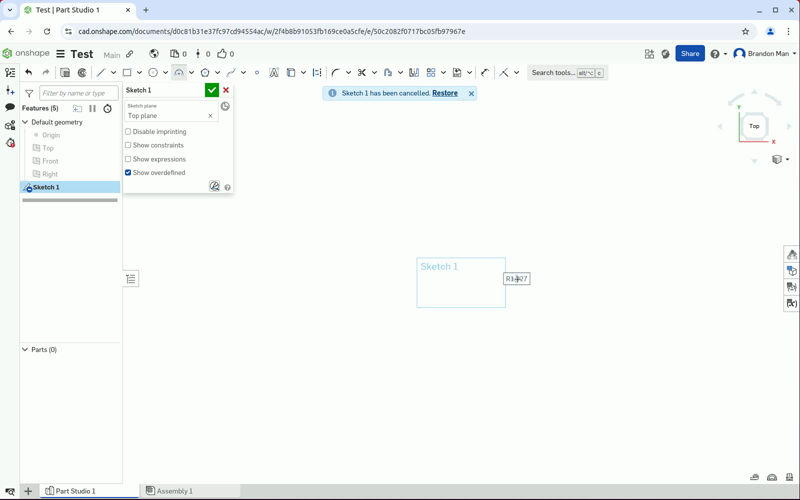
mouse_move(516, 275)
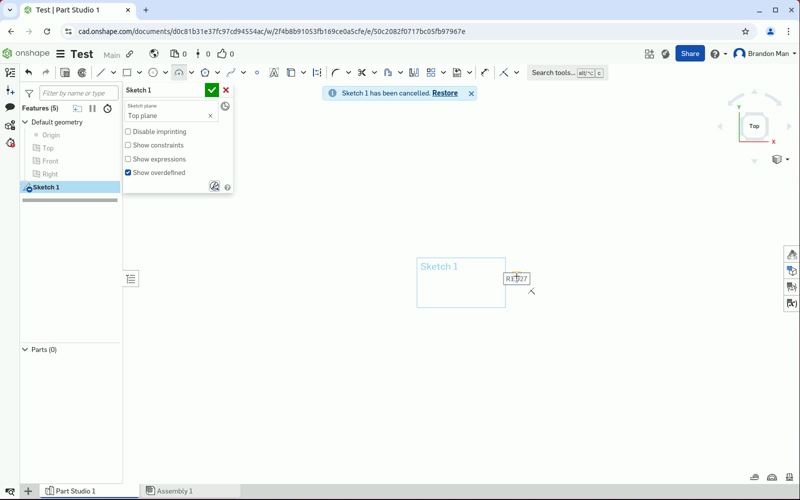
scroll(6)
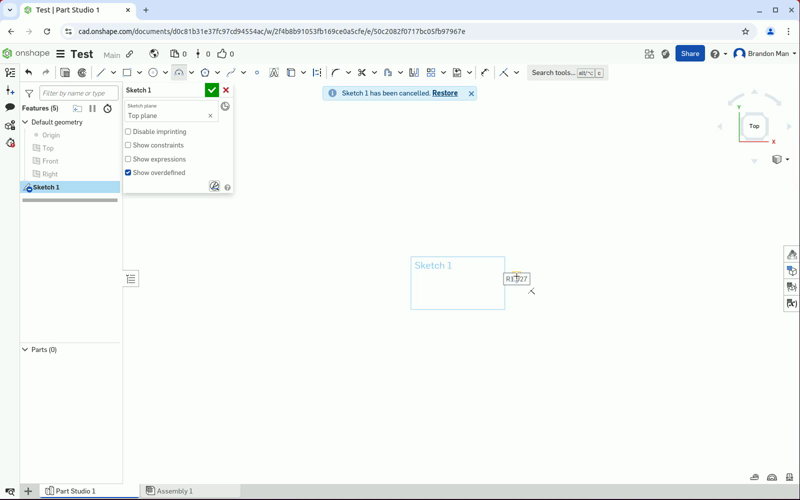
scroll(6)
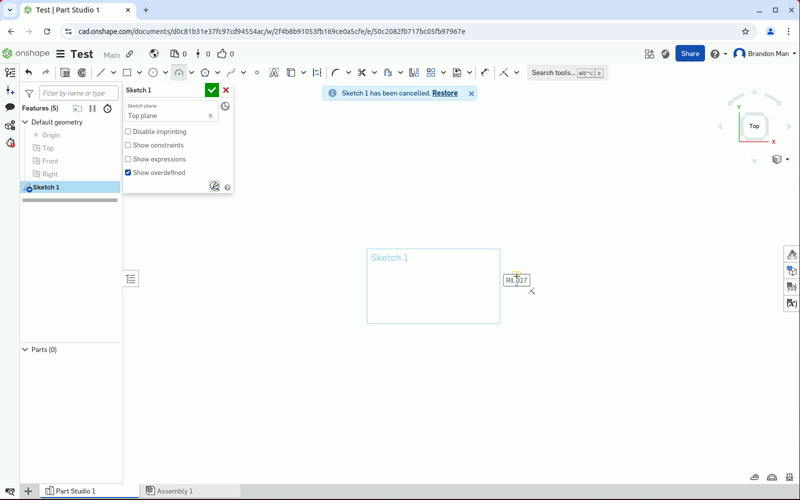
scroll(6)
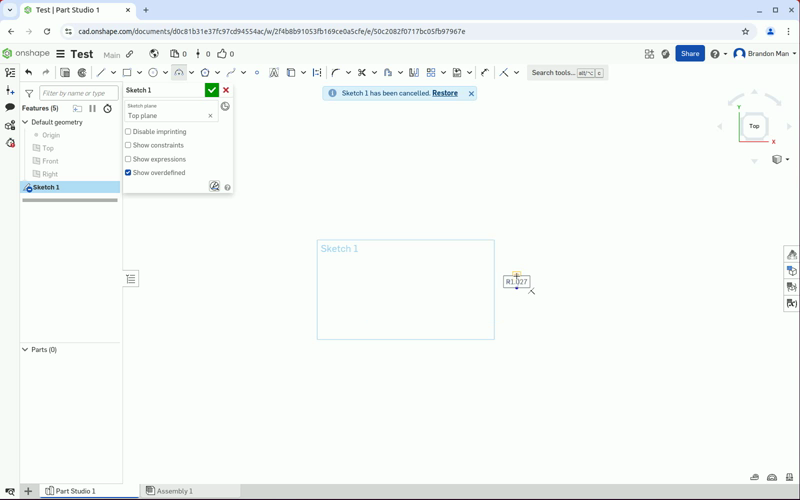
scroll(6)
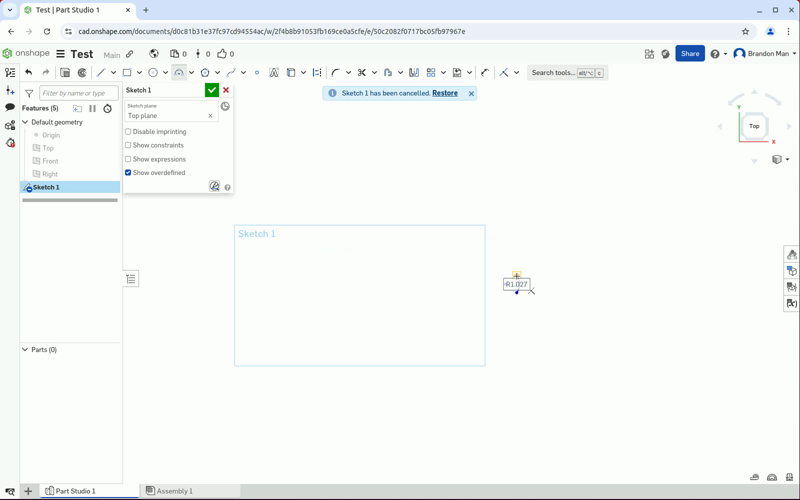
scroll(6)
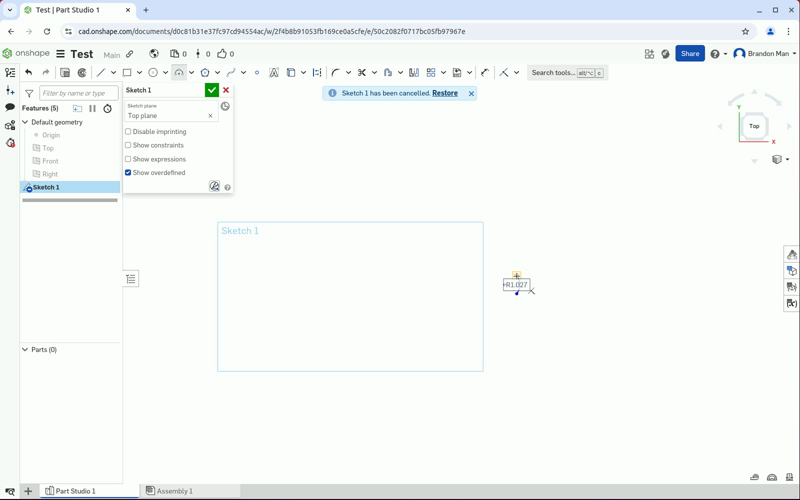
scroll(6)
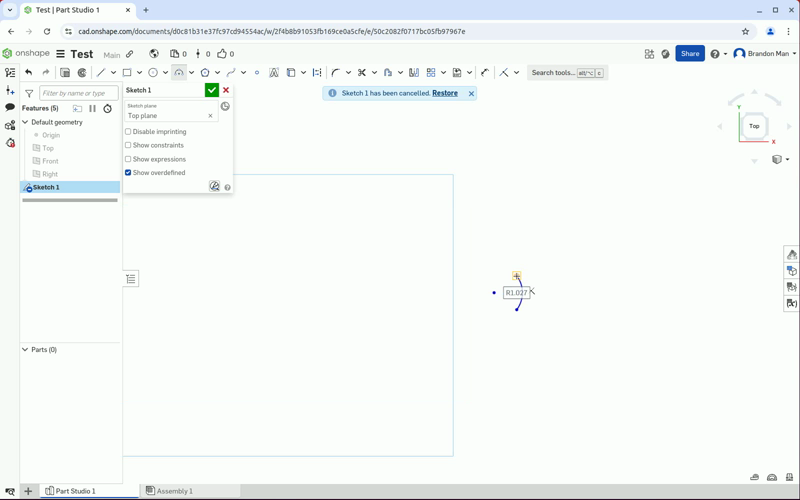
scroll(6)
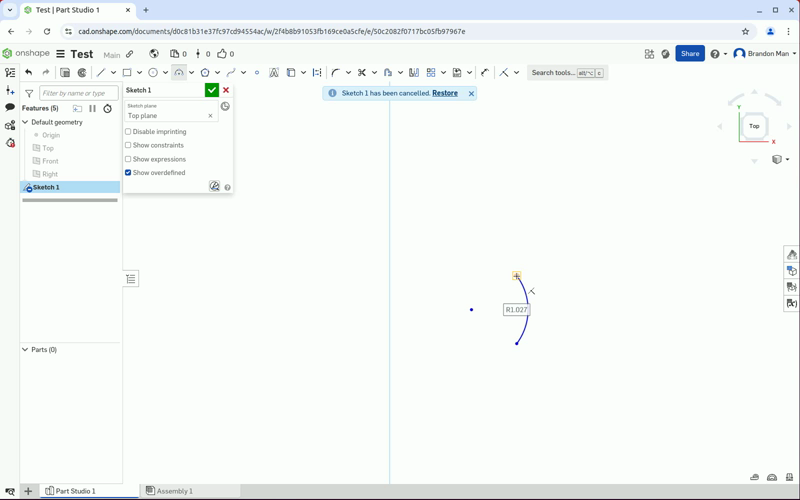
click(516, 275)
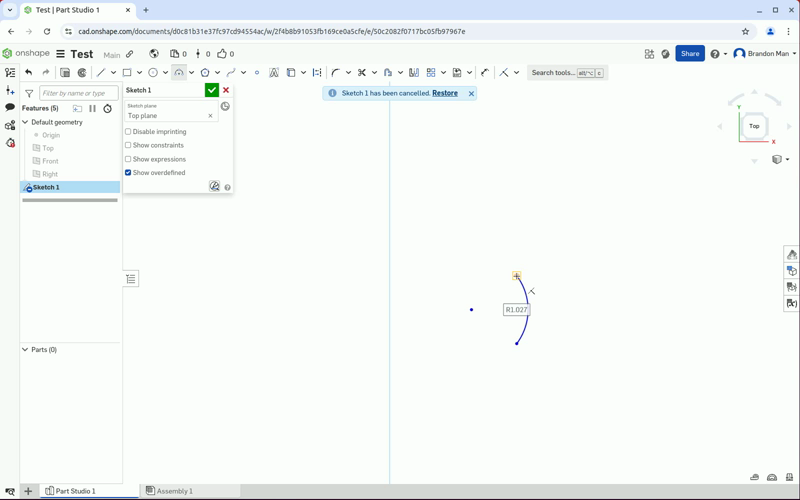
scroll(-6)
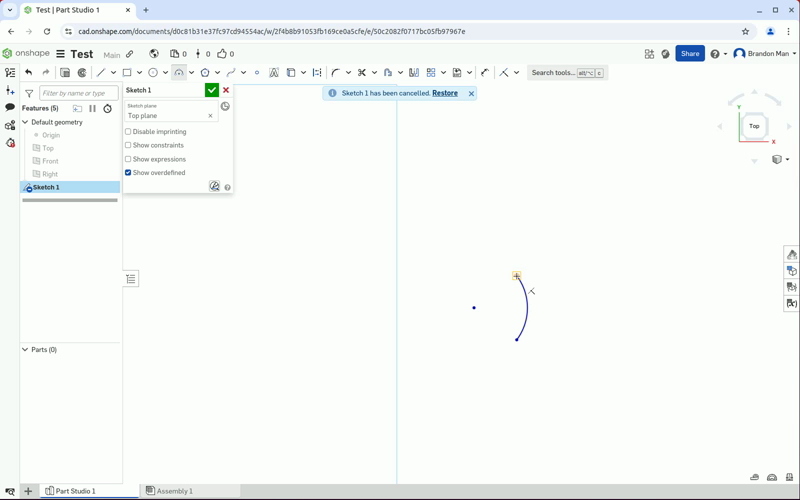
scroll(-6)
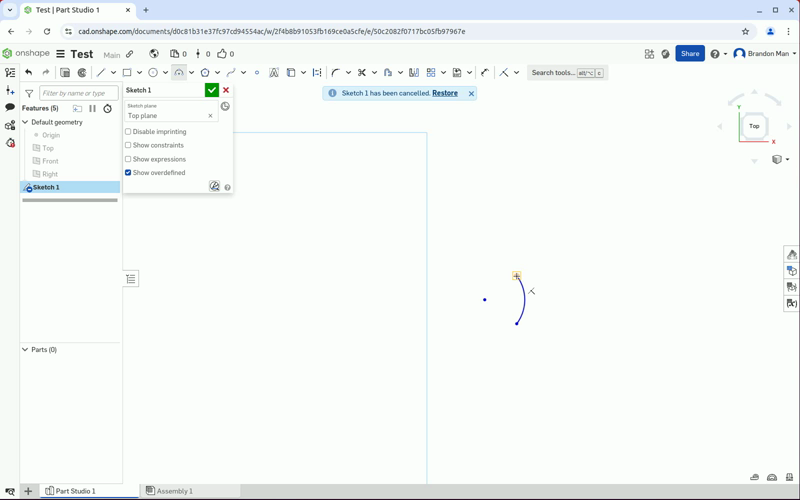
scroll(-6)
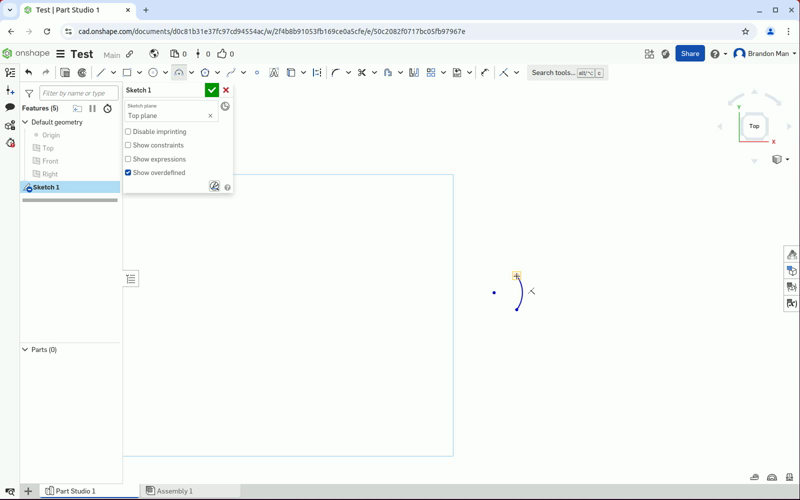
scroll(-6)
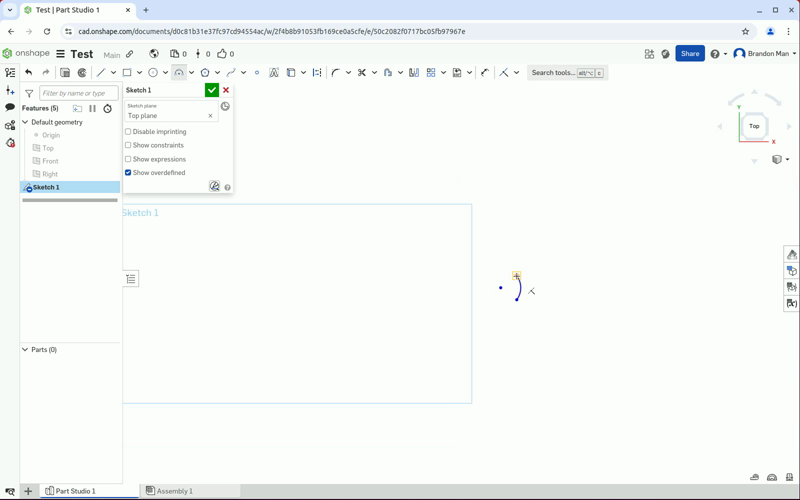
scroll(-6)
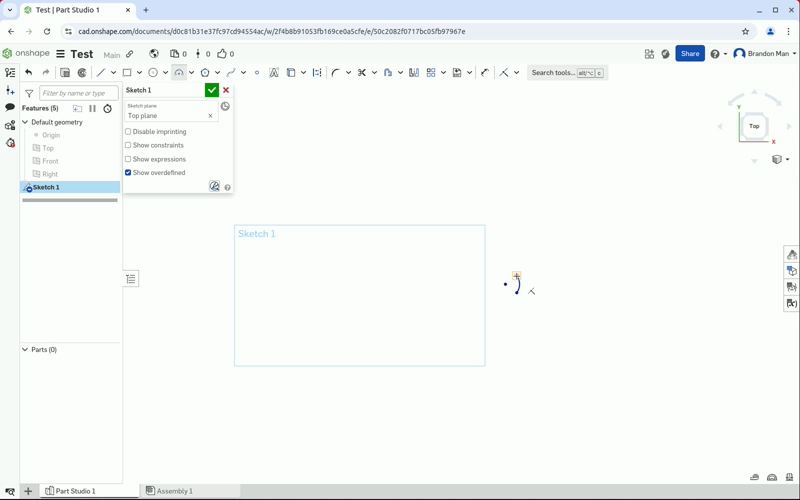
scroll(-6)
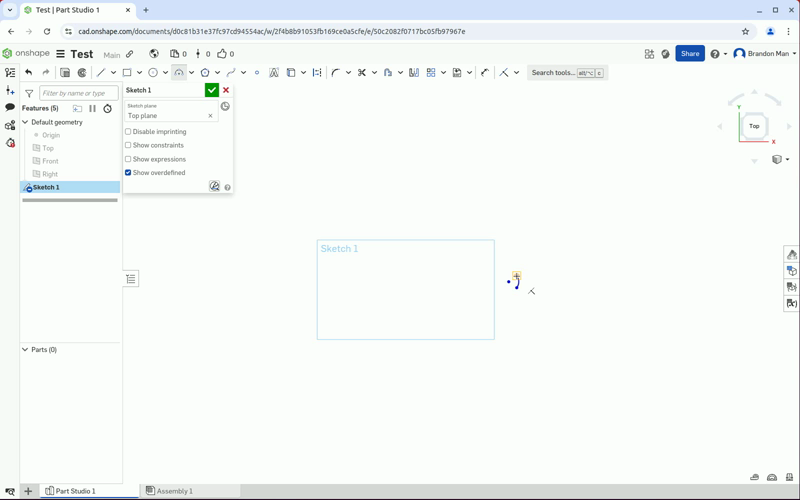
scroll(-6)
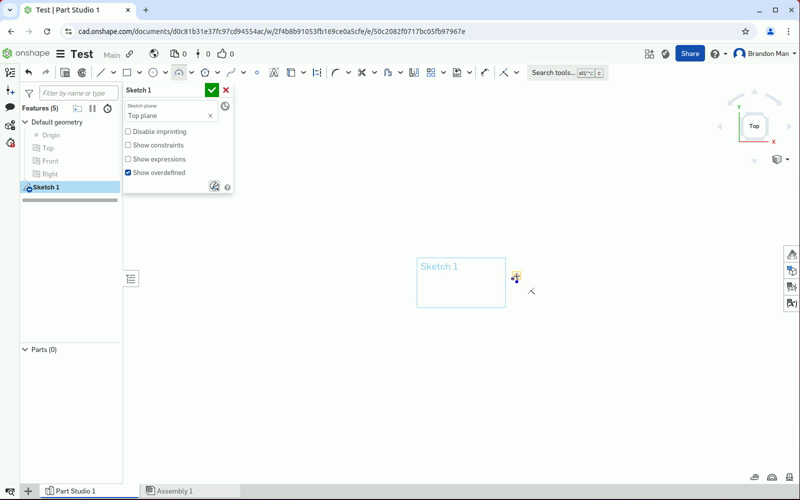
mouse_move(516, 281)
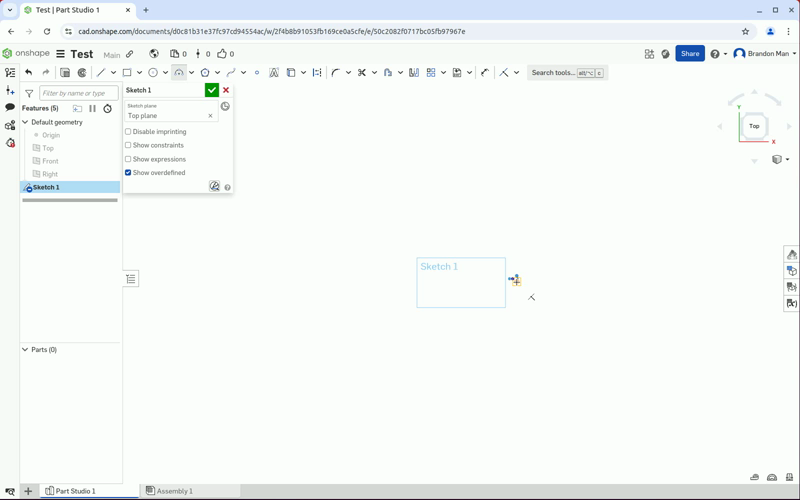
scroll(6)
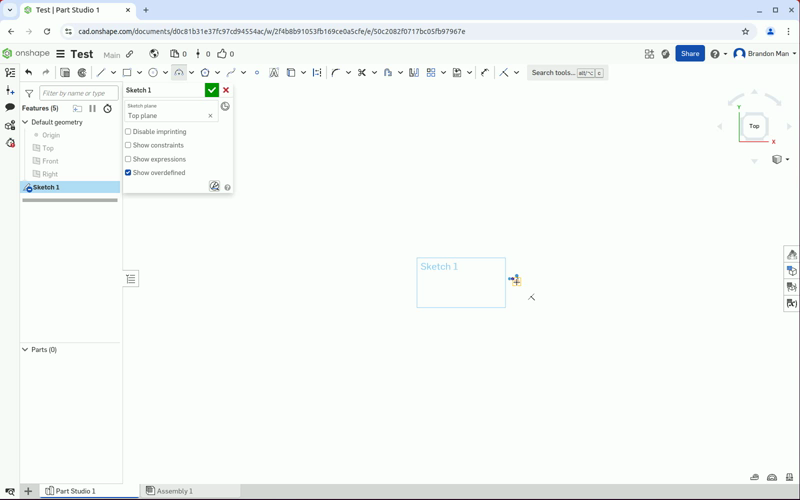
scroll(6)
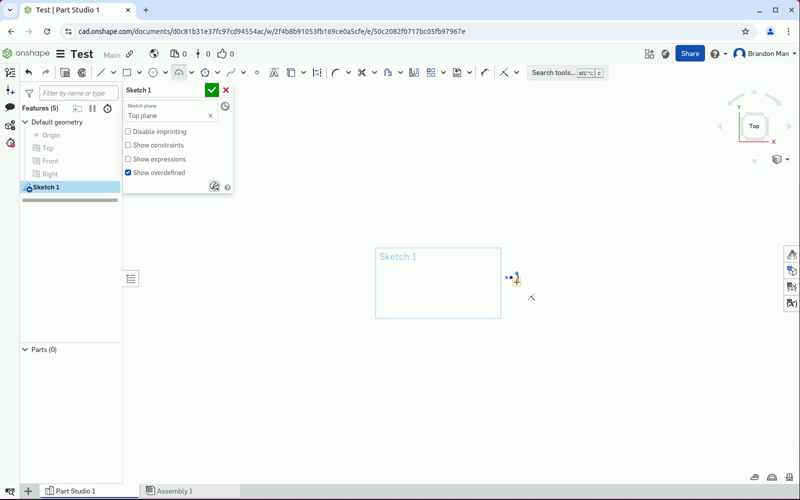
scroll(6)
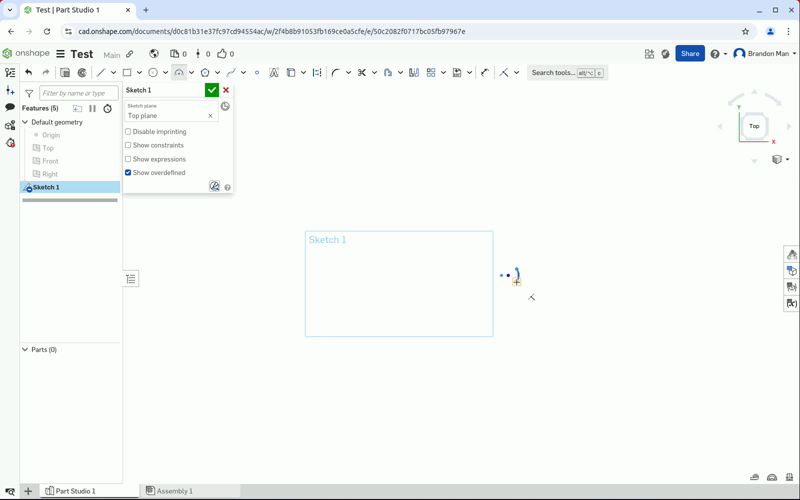
scroll(6)
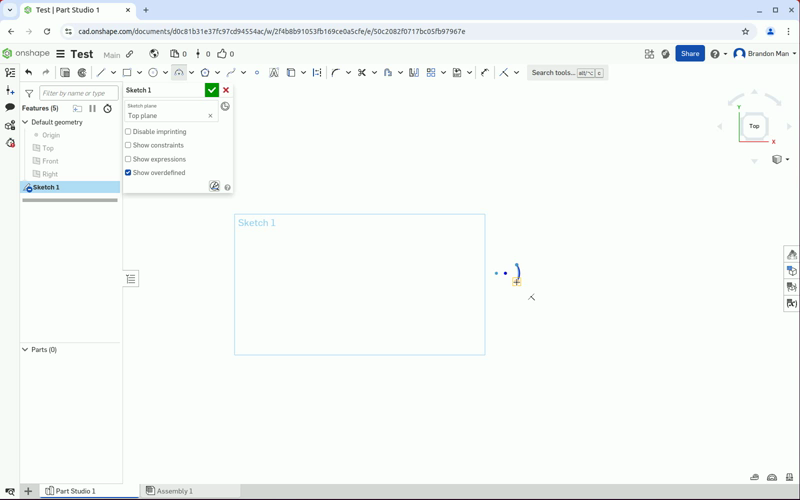
scroll(6)
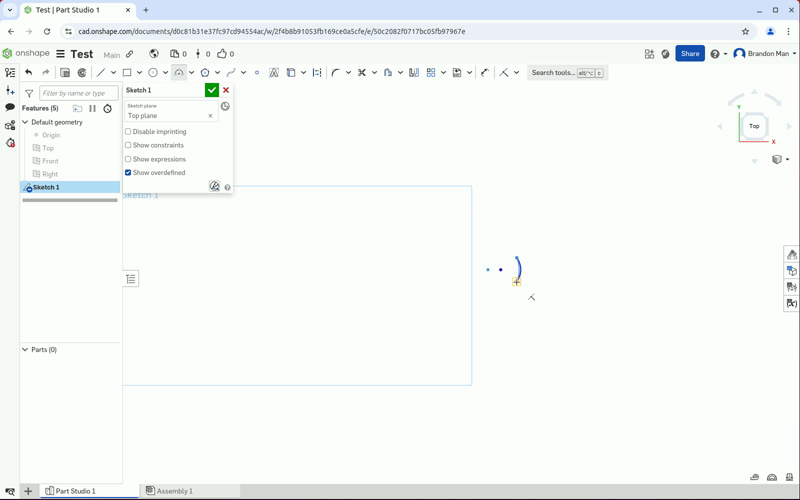
scroll(6)
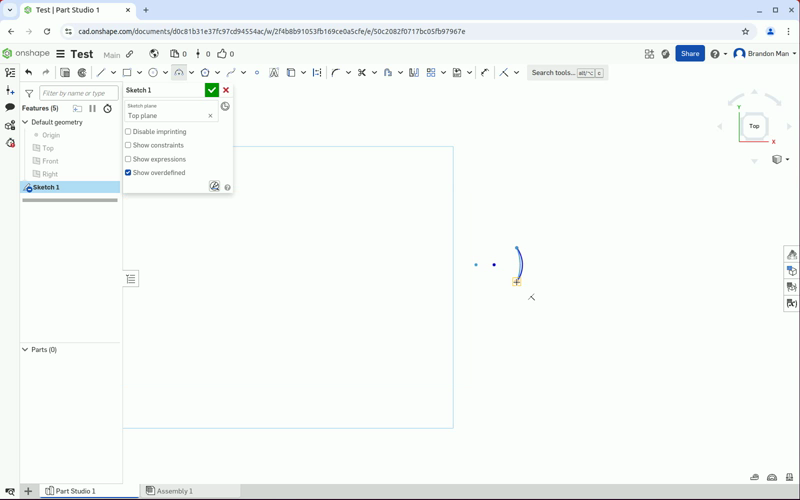
scroll(6)
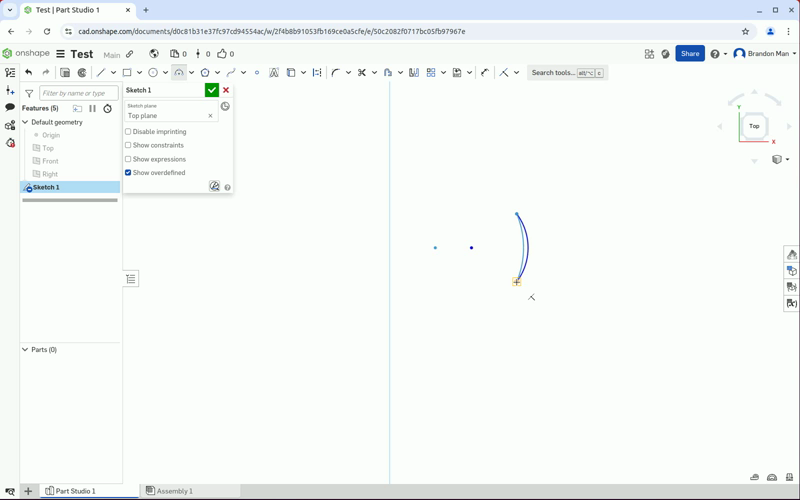
click(516, 281)
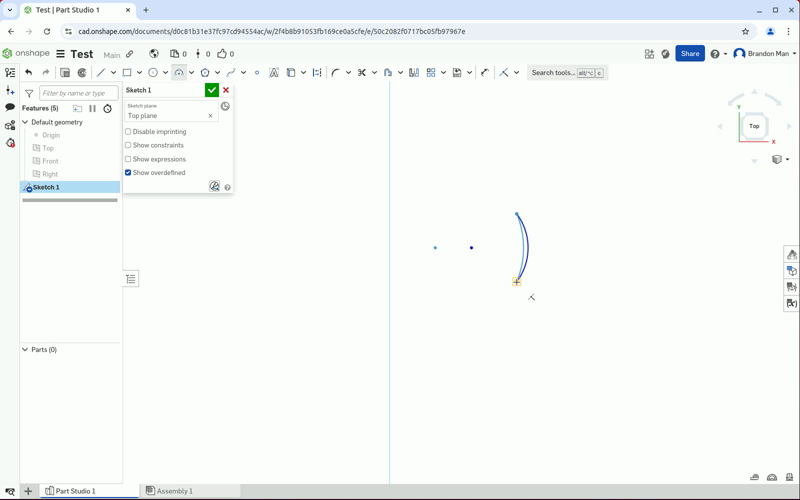
scroll(-6)
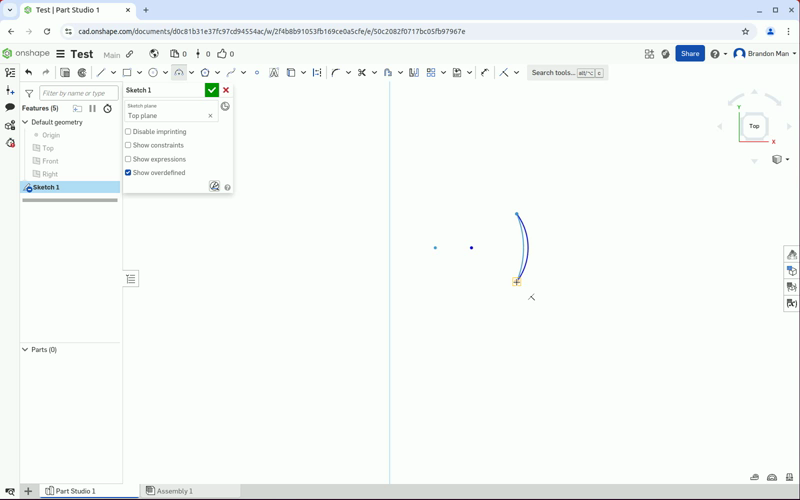
scroll(-6)
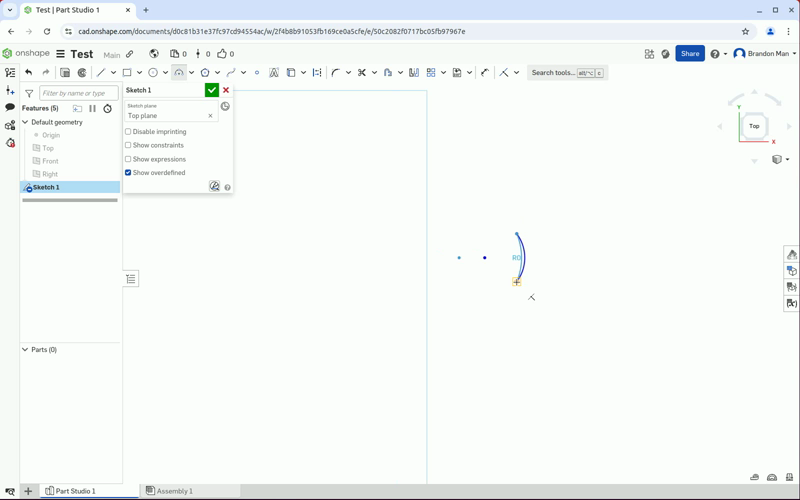
scroll(-6)
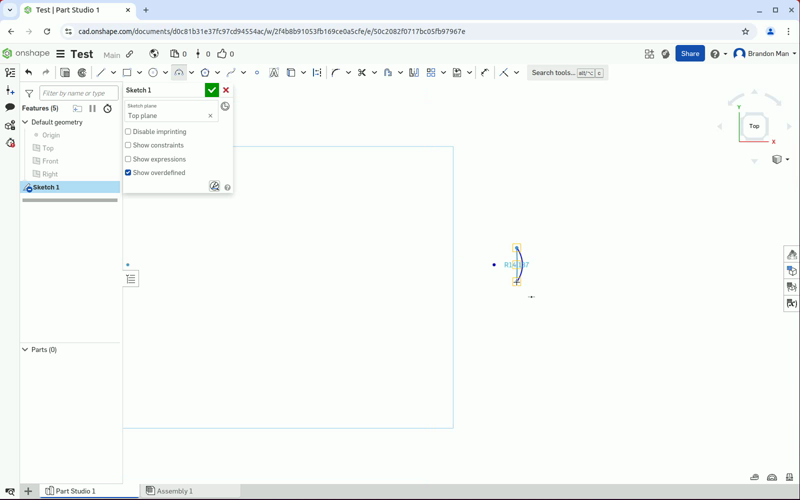
scroll(-6)
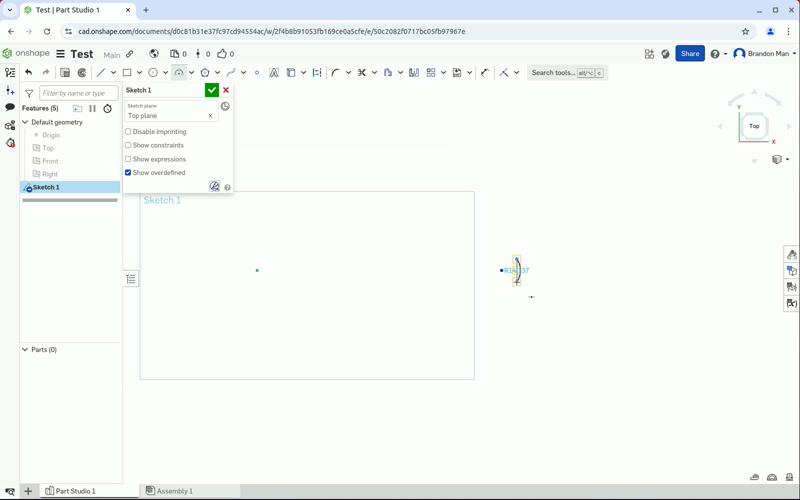
scroll(-6)
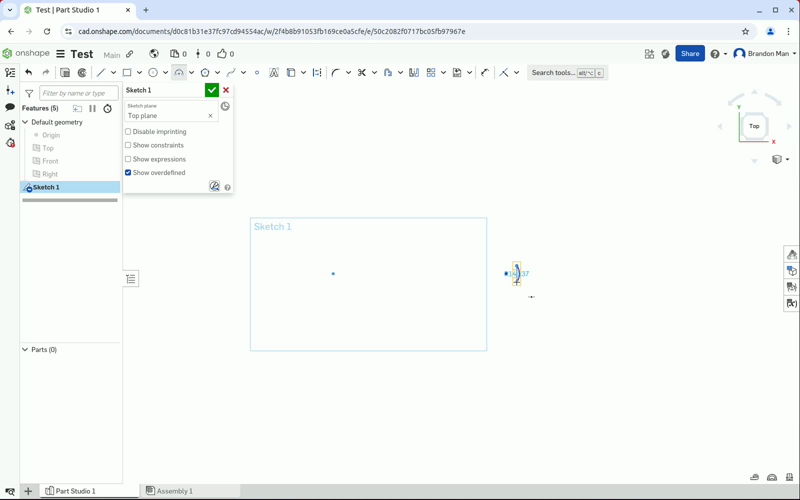
scroll(-6)
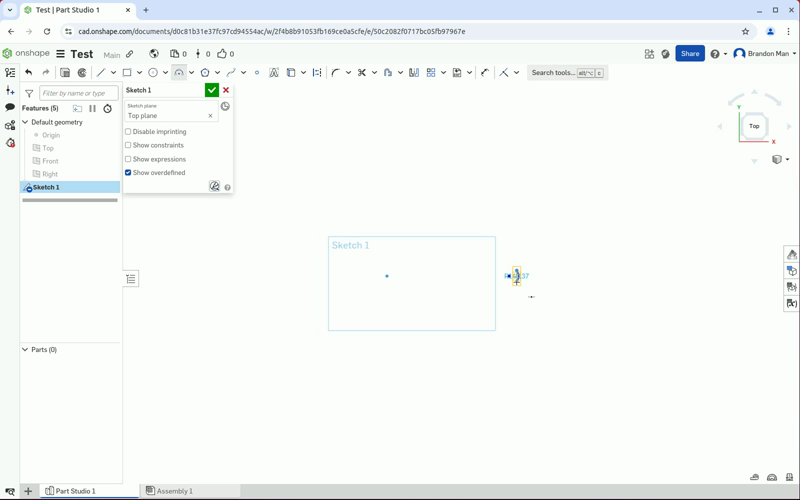
scroll(-6)
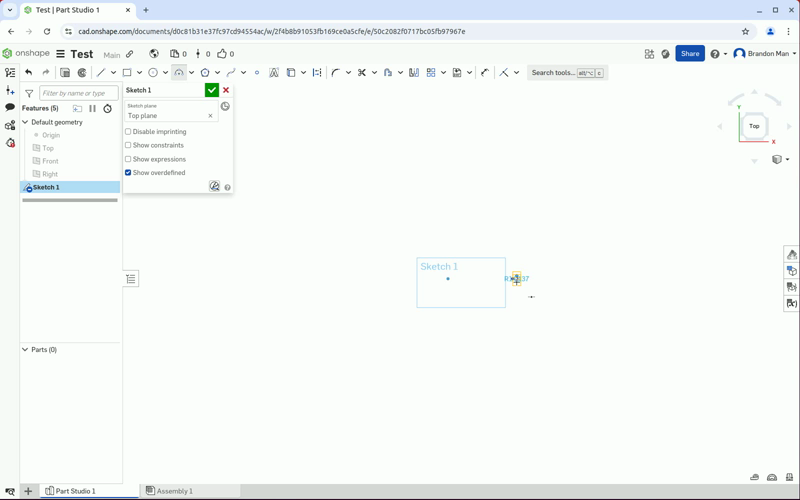
key_down(shift)
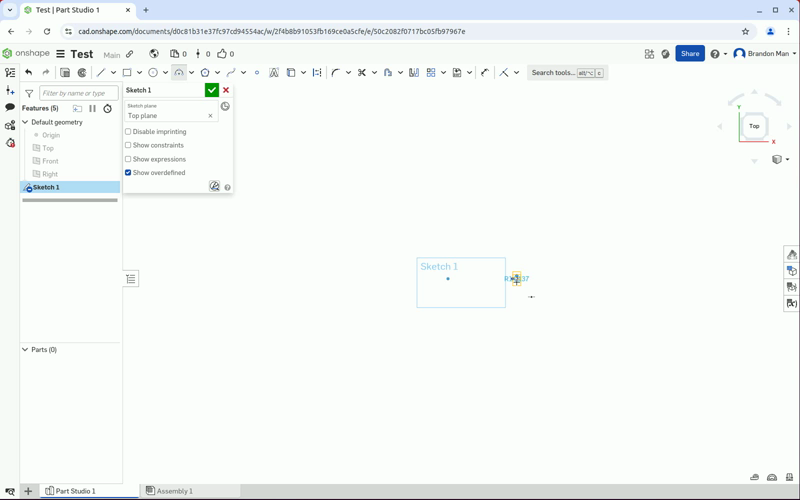
mouse_move(420, 278)
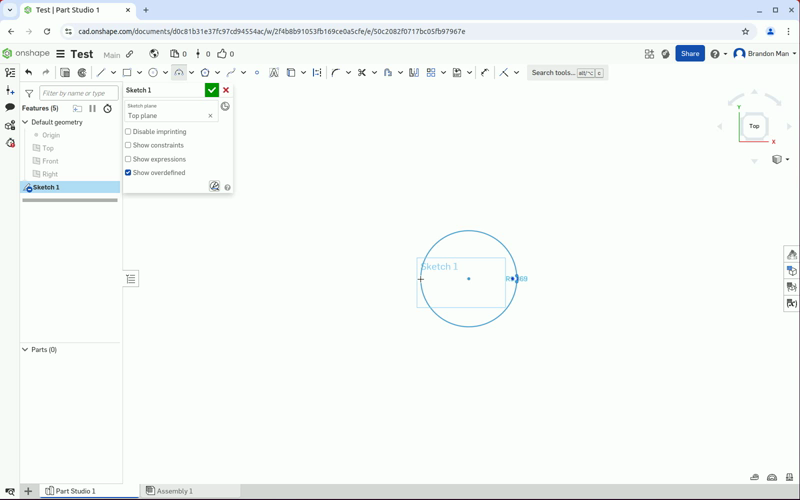
scroll(6)
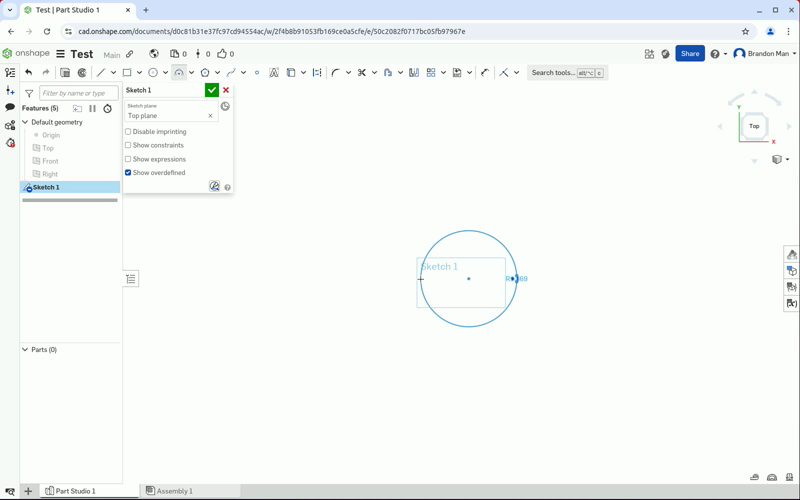
scroll(6)
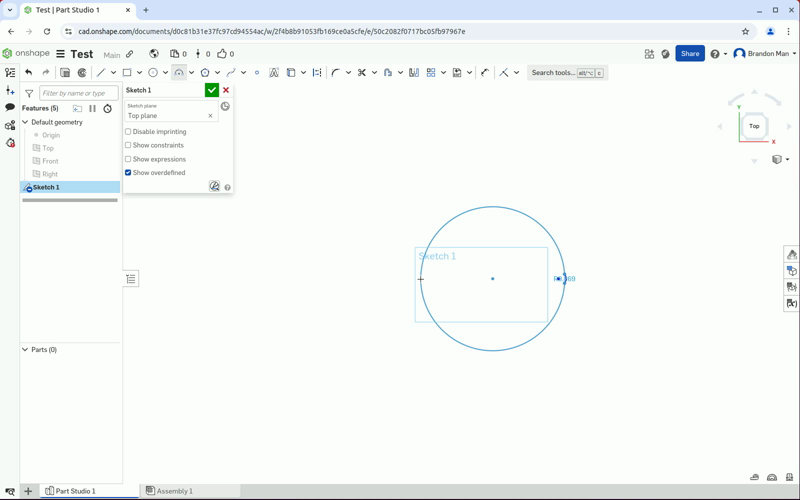
scroll(6)
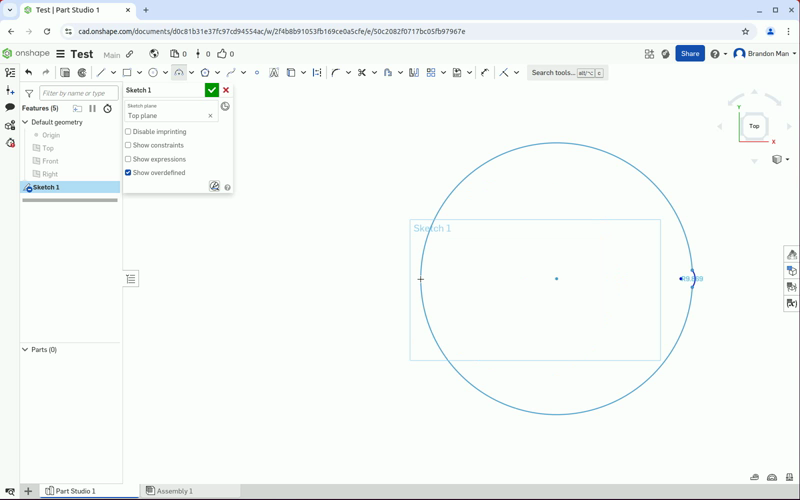
scroll(6)
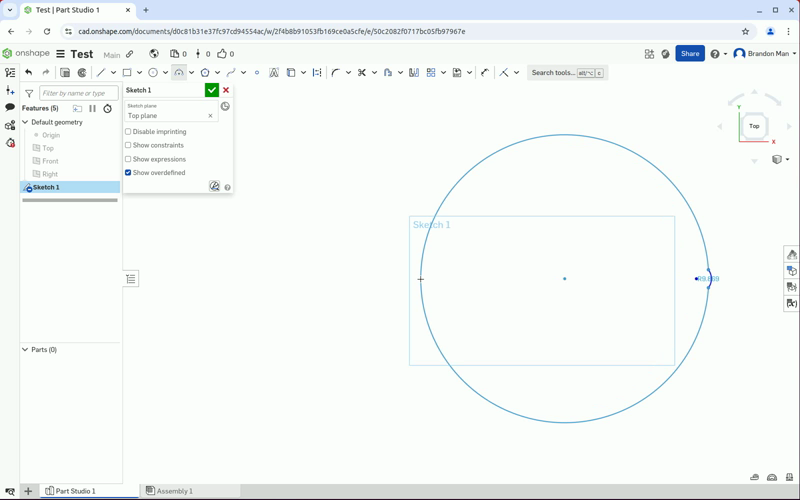
scroll(6)
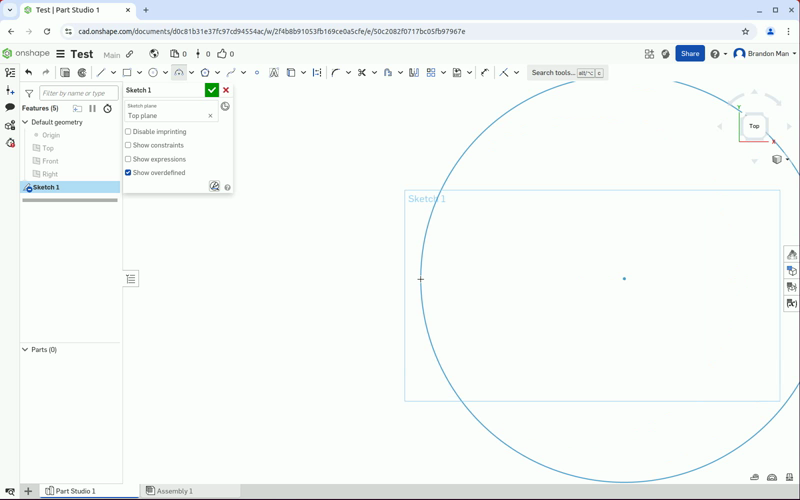
scroll(6)
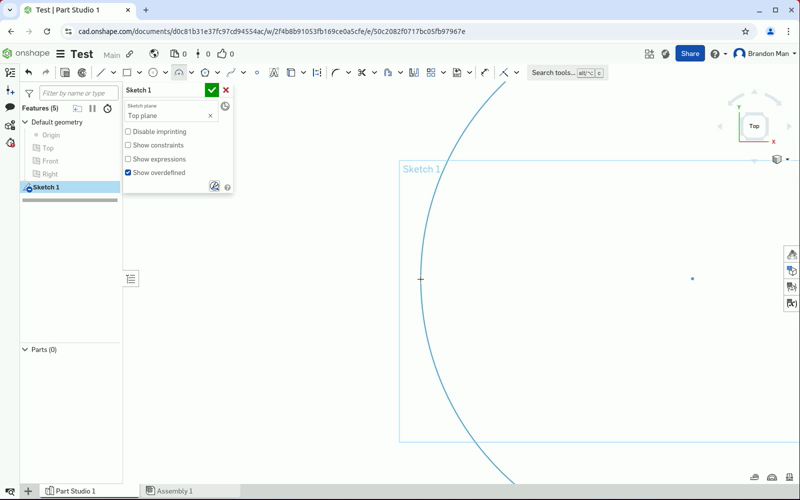
scroll(6)
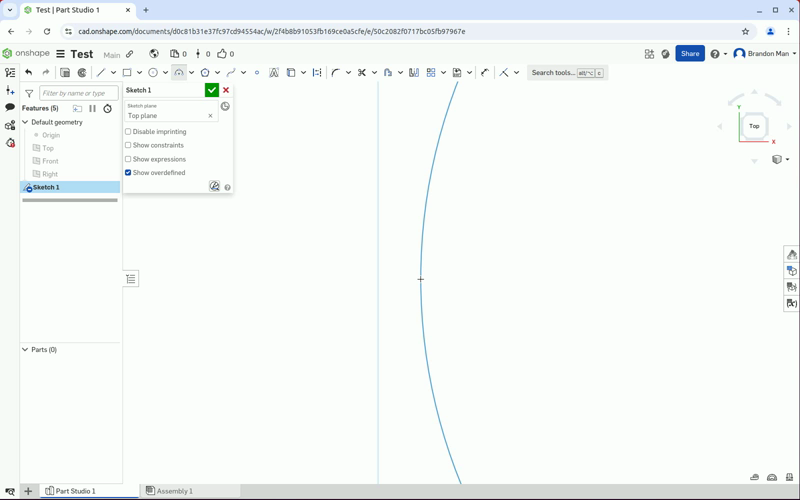
click(420, 278)
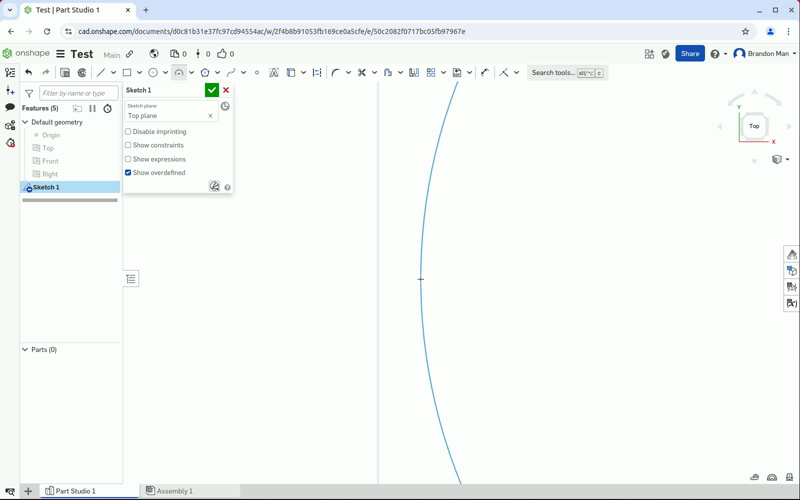
scroll(-6)
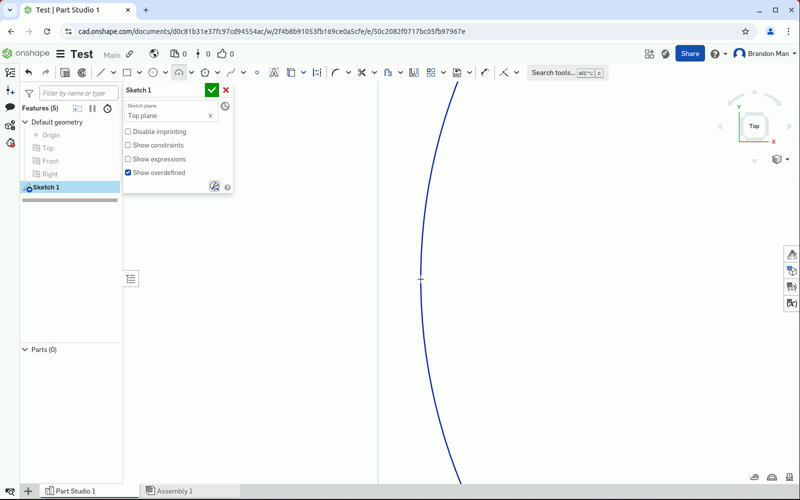
scroll(-6)
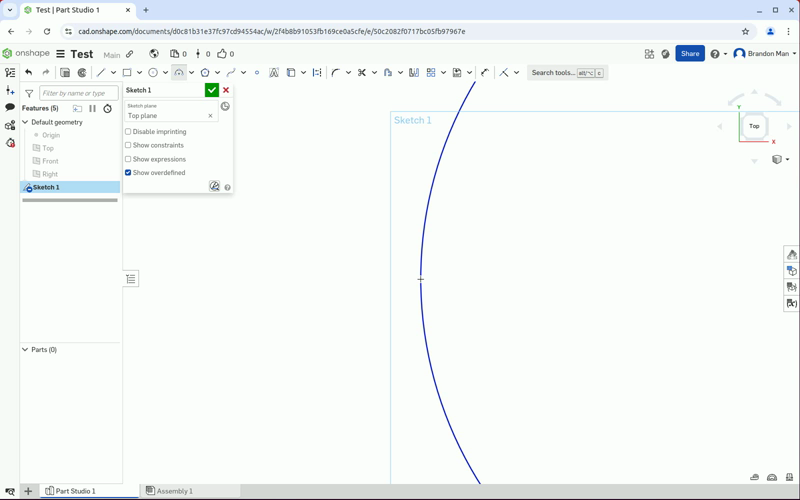
scroll(-6)
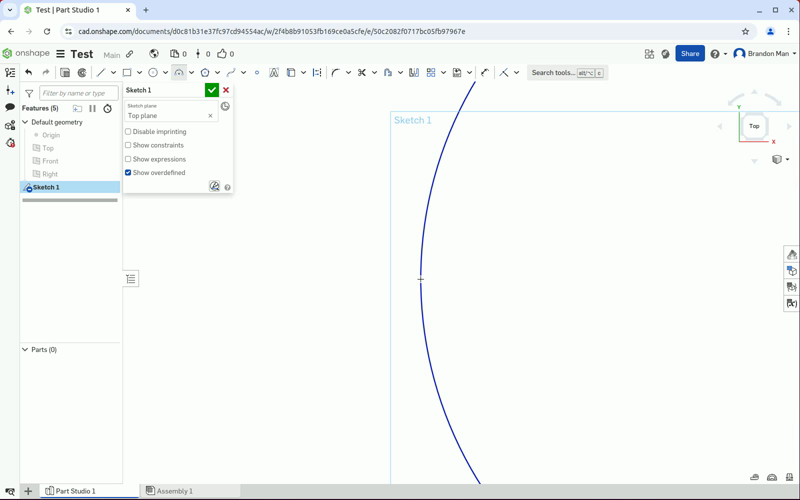
scroll(-6)
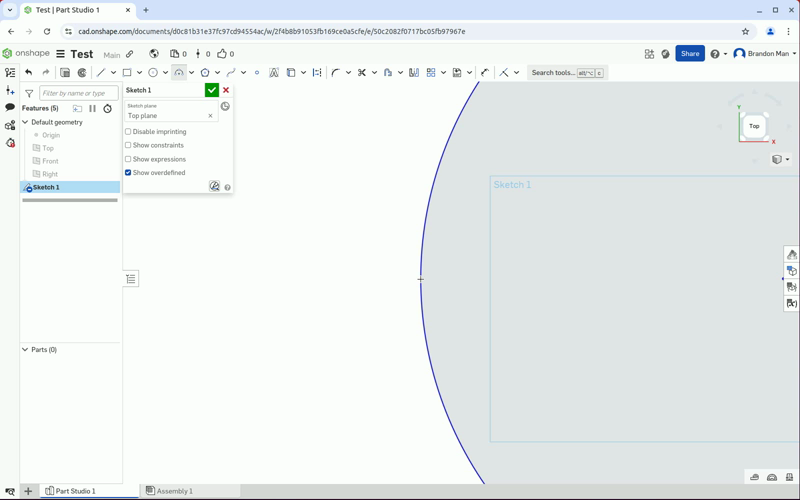
scroll(-6)
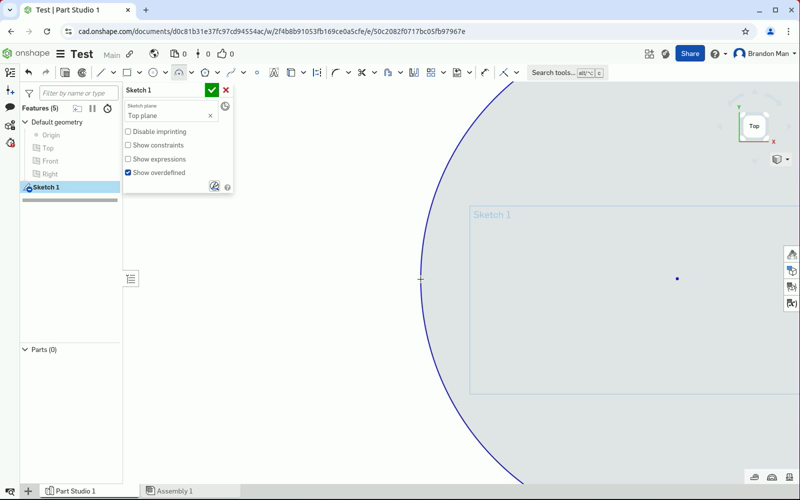
scroll(-6)
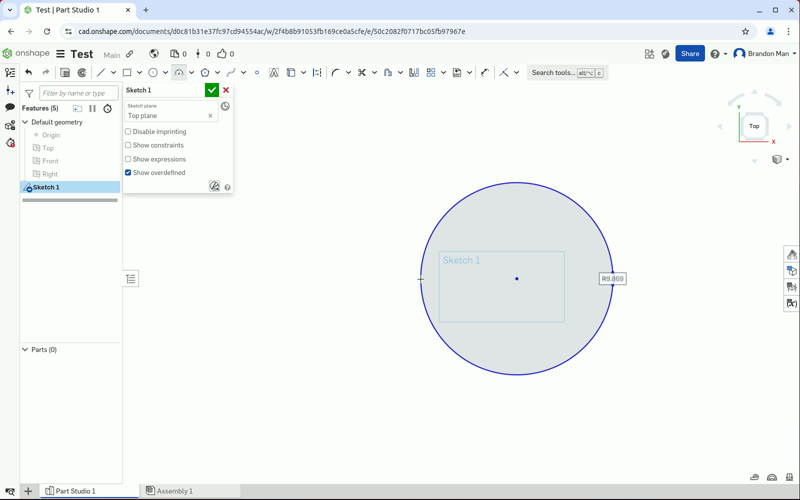
scroll(-6)
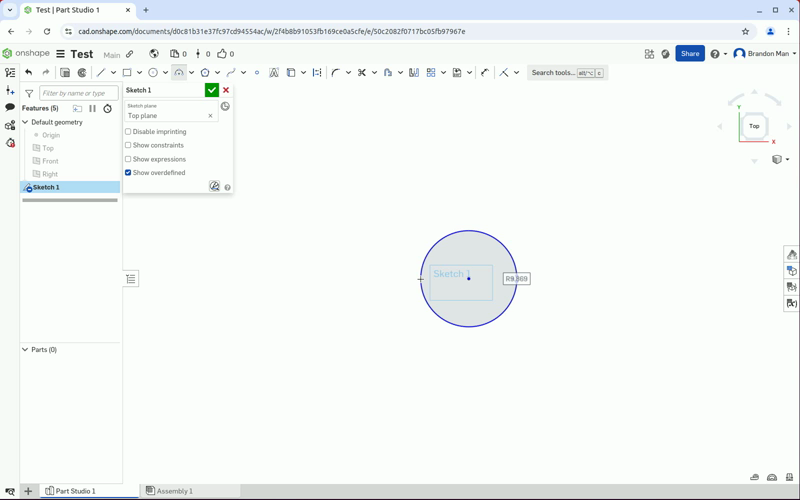
key_up(shift)
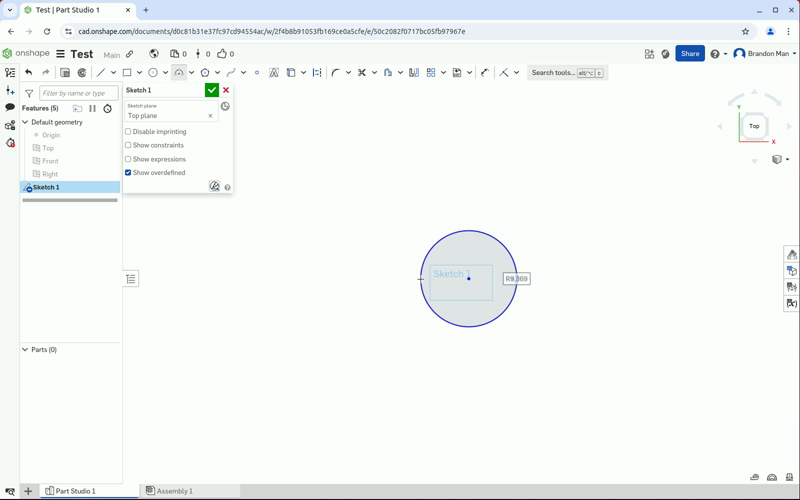
key(esc)
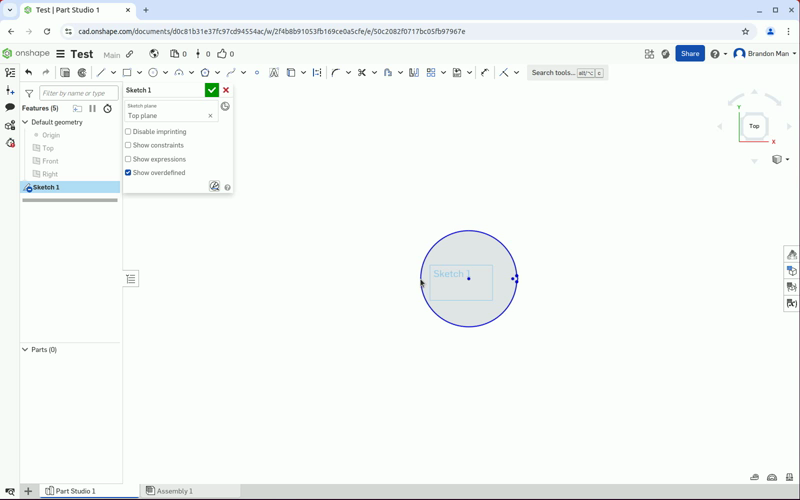
mouse_move(472, 285)
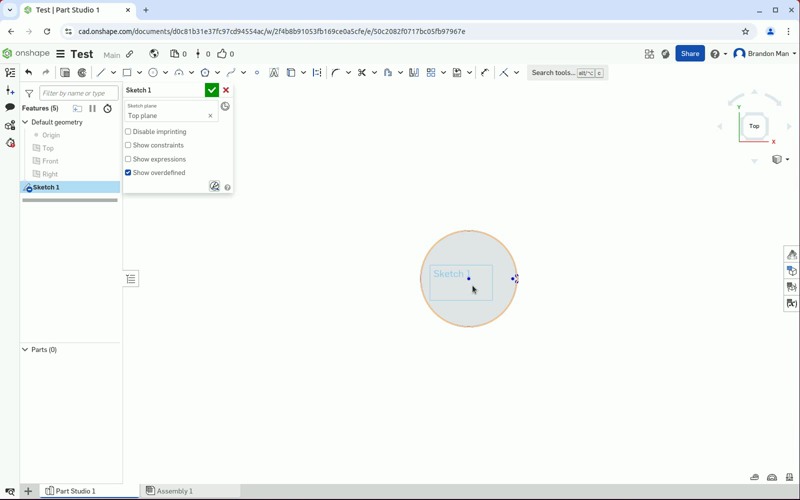
click(472, 285)
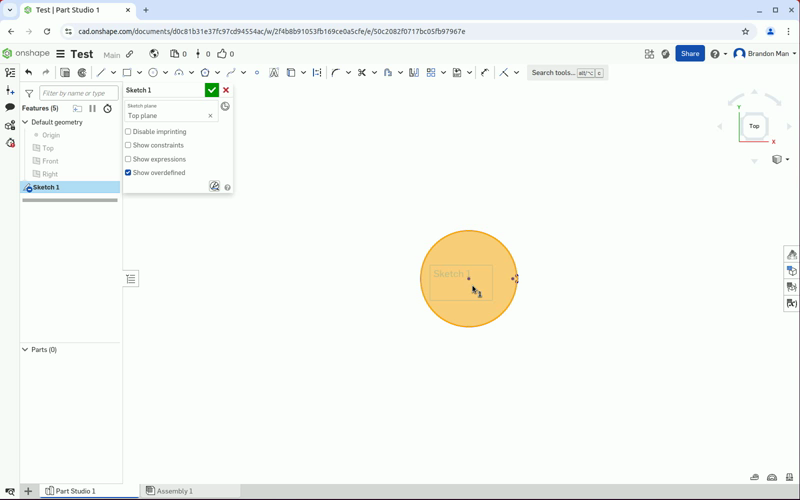
mouse_move(73, 352)
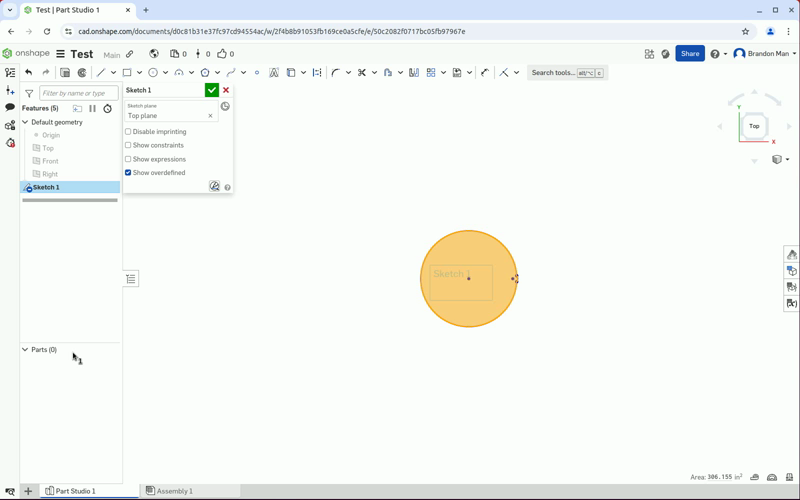
key(shift+y)
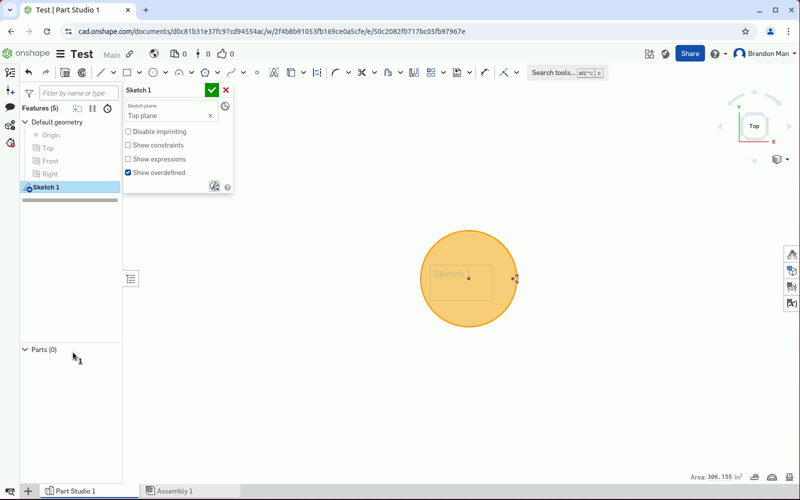
key(shift+e)
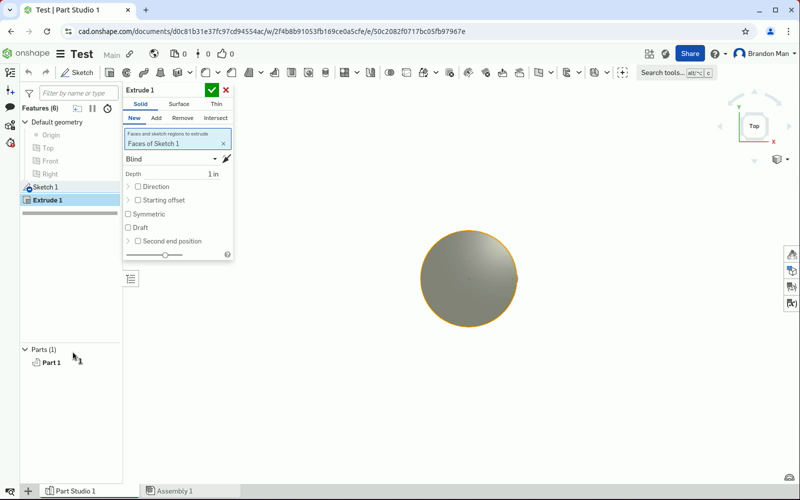
mouse_move(143, 106)
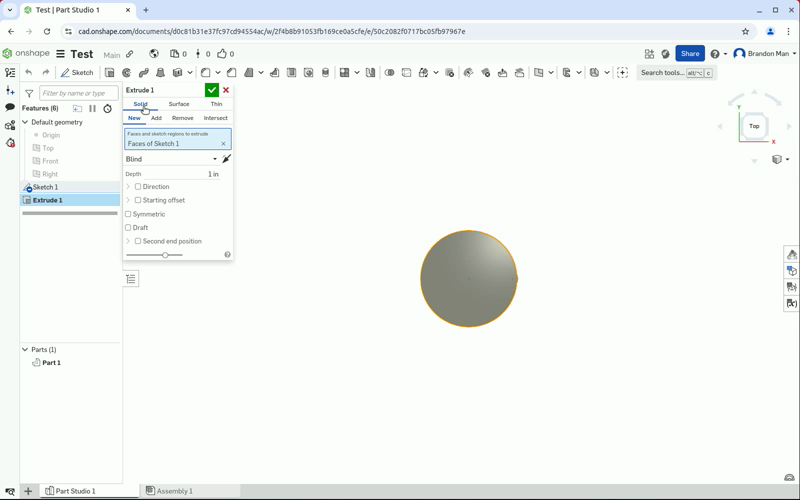
click(143, 106)
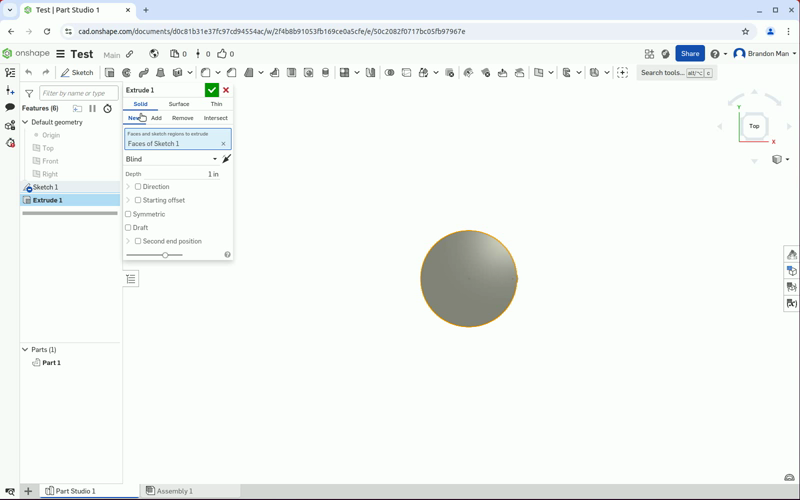
mouse_move(137, 120)
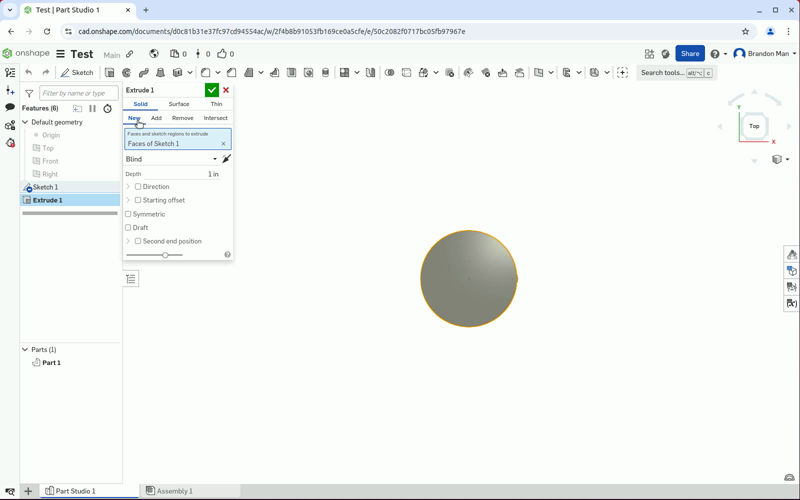
click(137, 120)
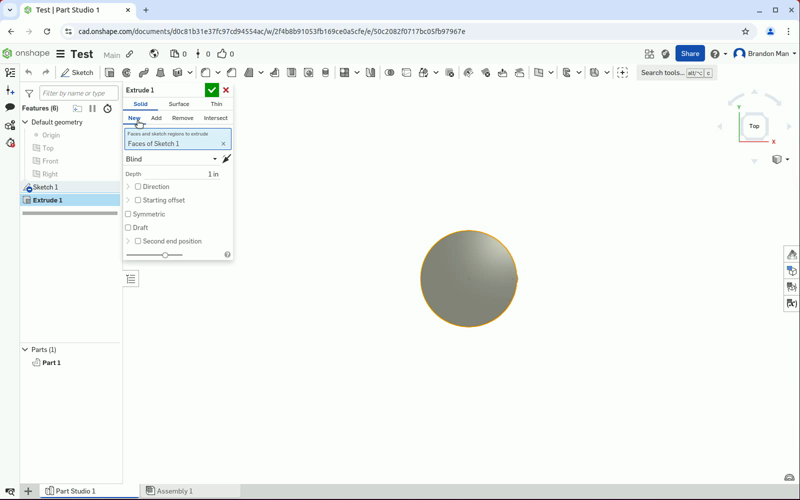
key(tab, 4)
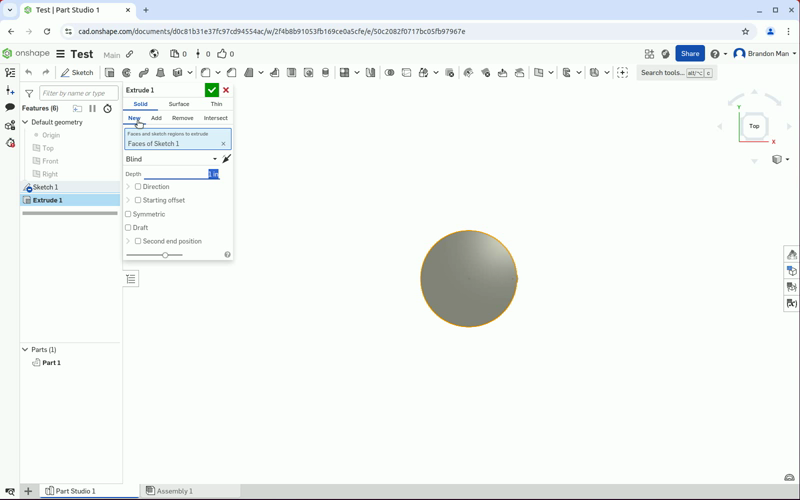
text(5.777)
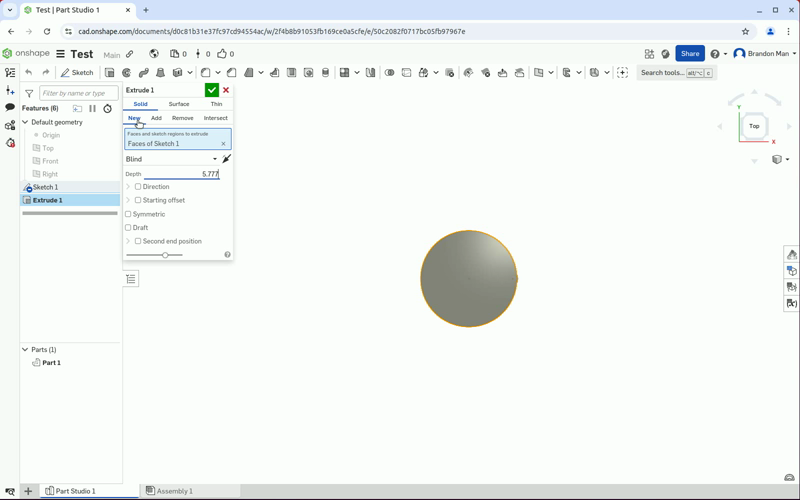
key(enter)
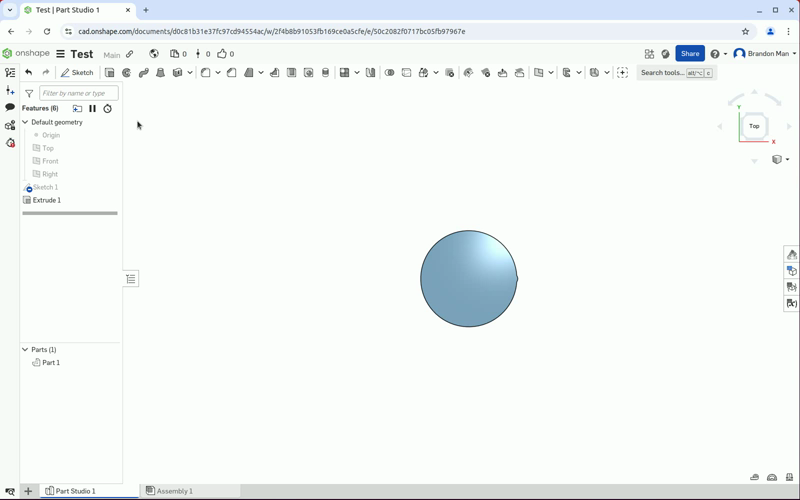
key(shift+h)
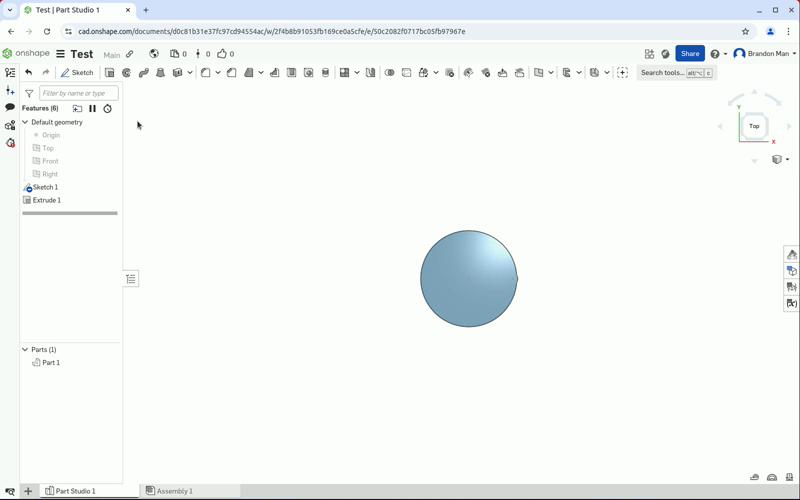
key(shift+h)
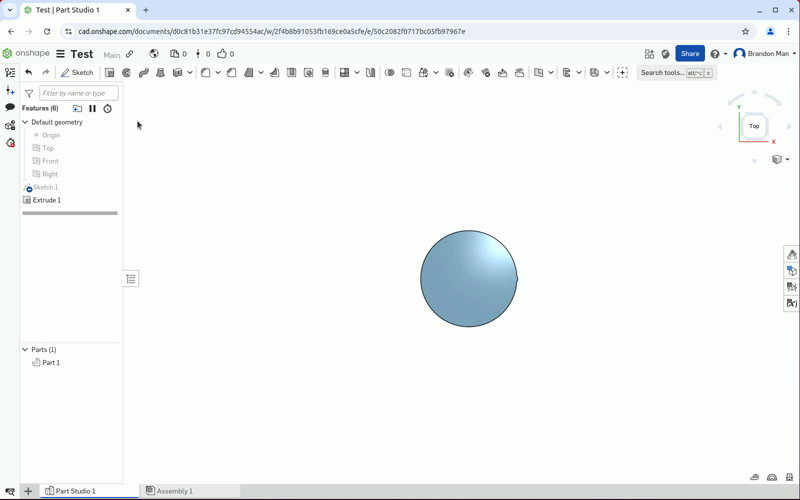
mouse_move(73, 189)
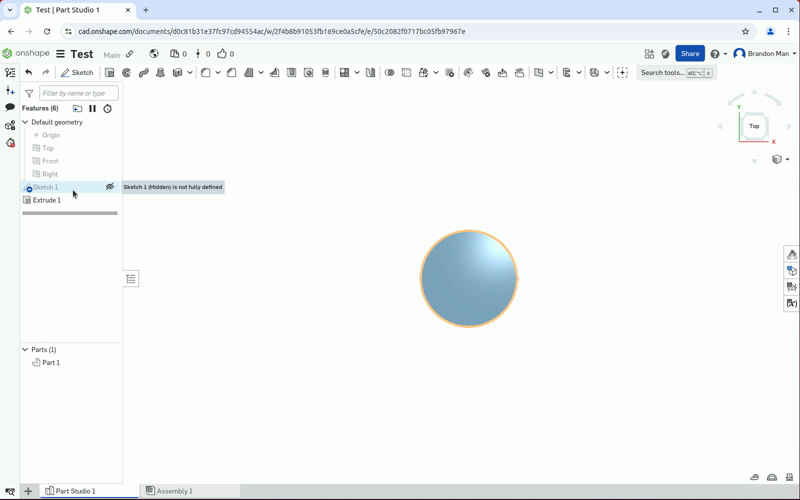
click(73, 189)
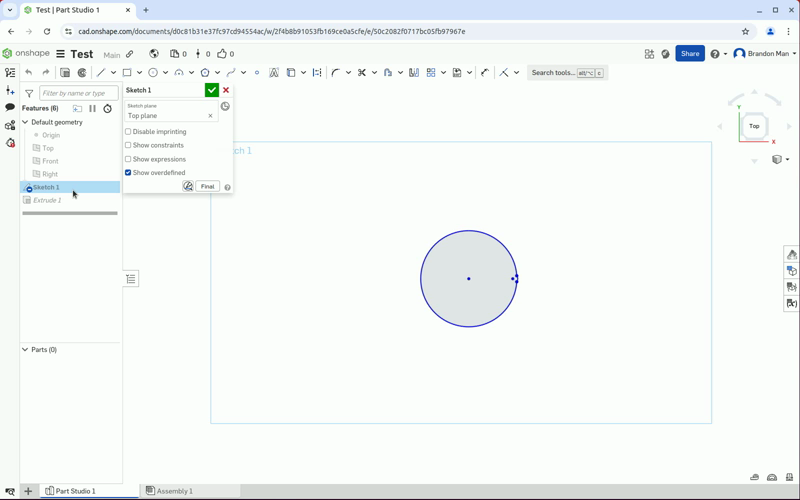
mouse_move(229, 92)
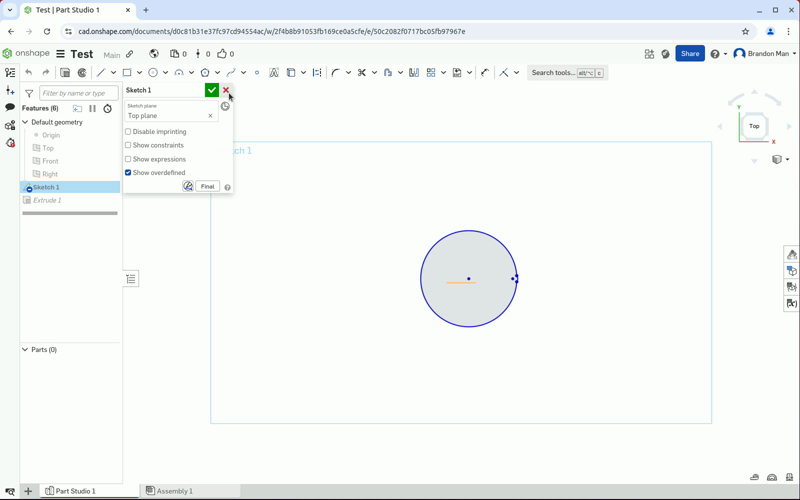
click(229, 92)
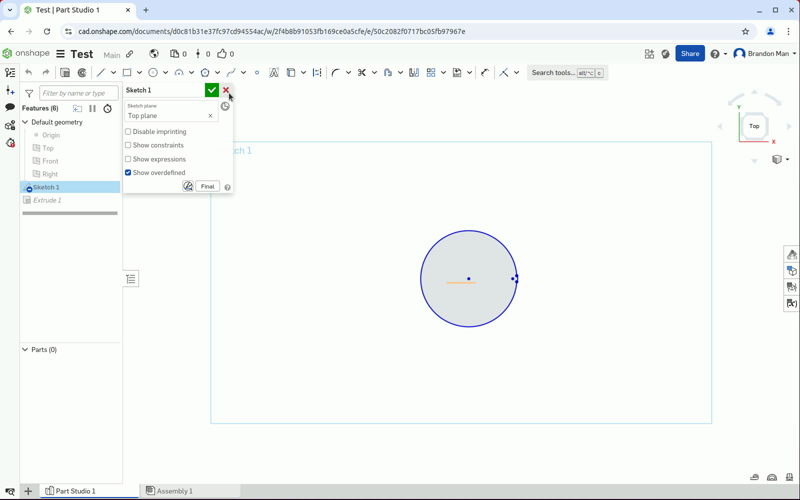
key(shift+s)
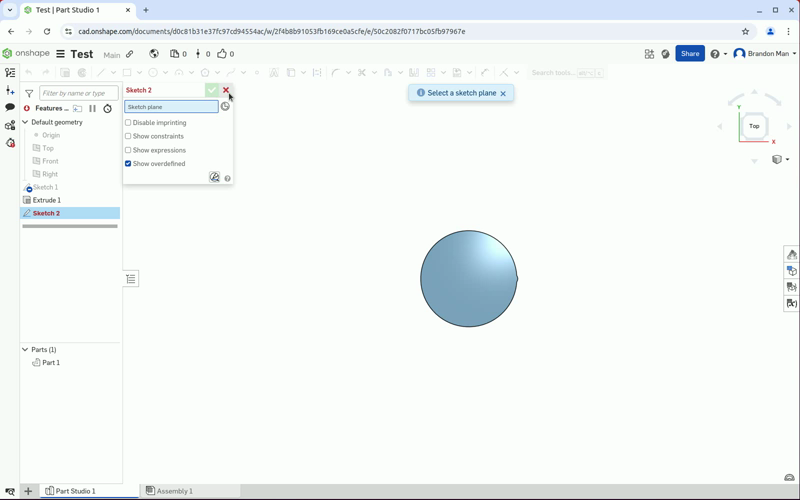
mouse_move(73, 150)
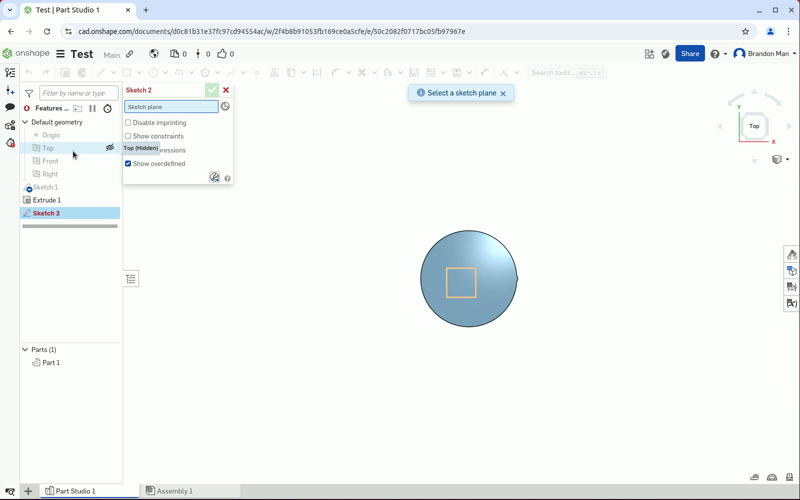
click(73, 150)
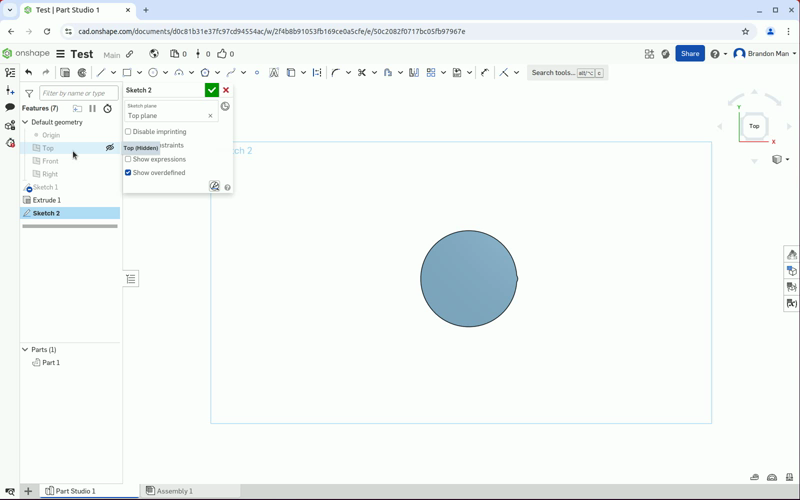
mouse_move(73, 352)
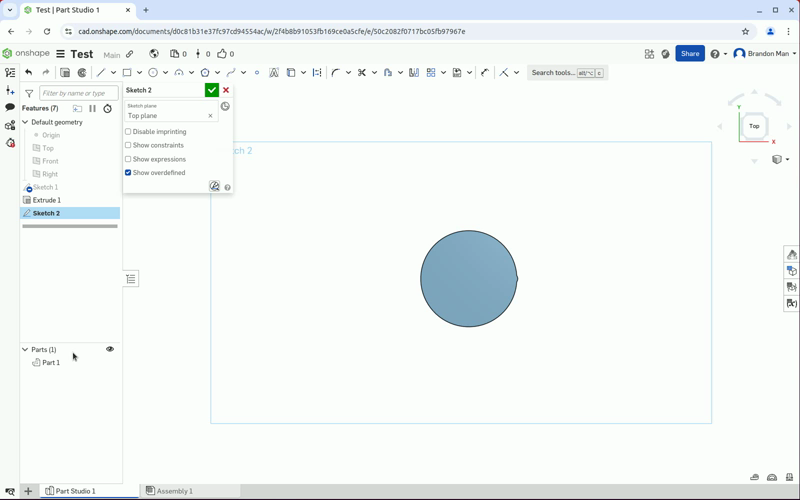
key(y)
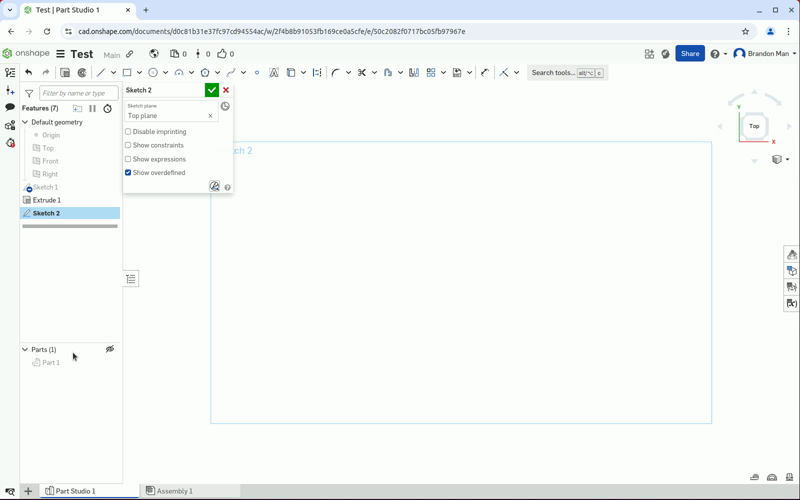
key(a)
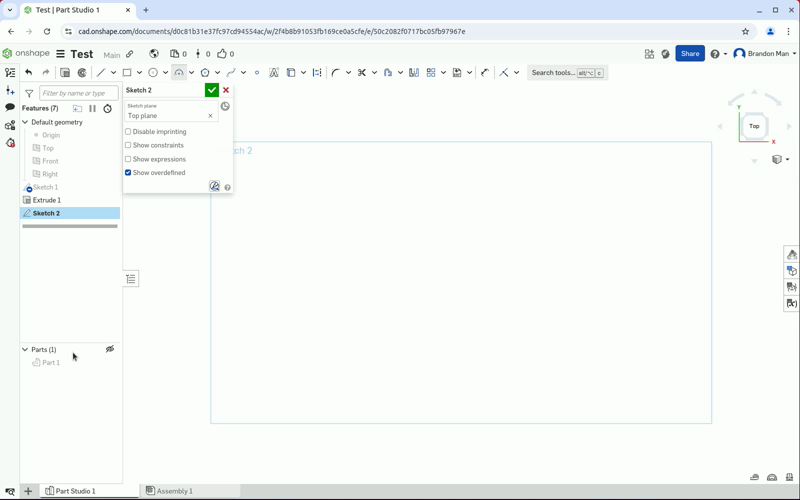
key_down(shift)
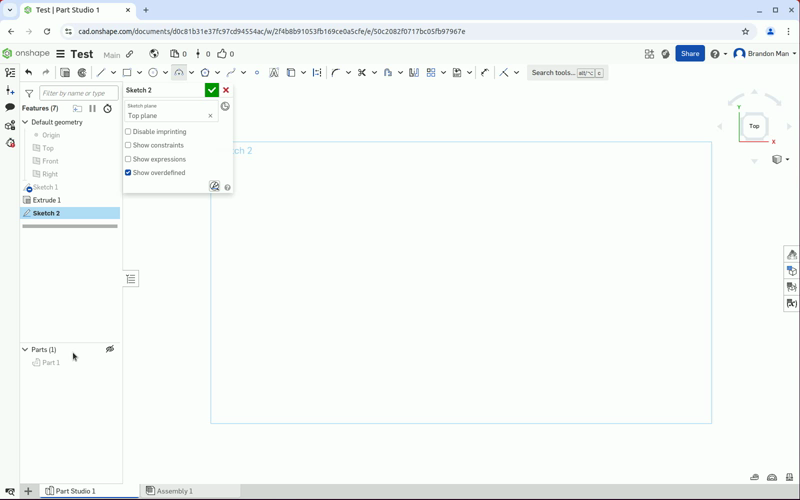
mouse_move(460, 226)
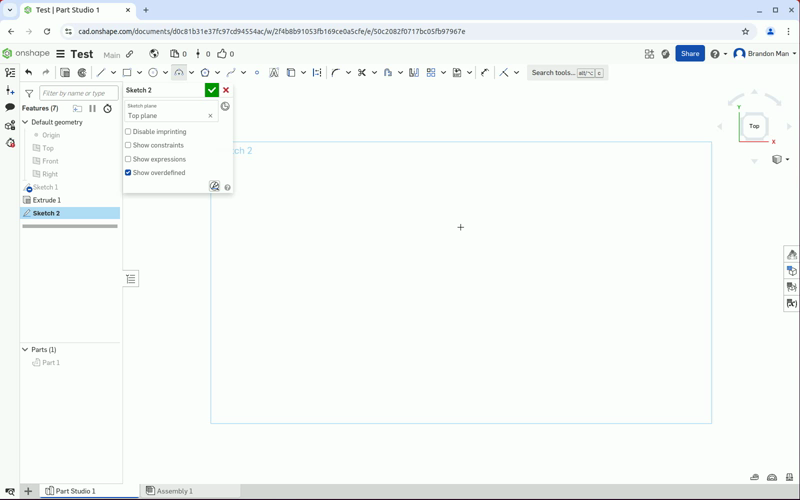
click(460, 226)
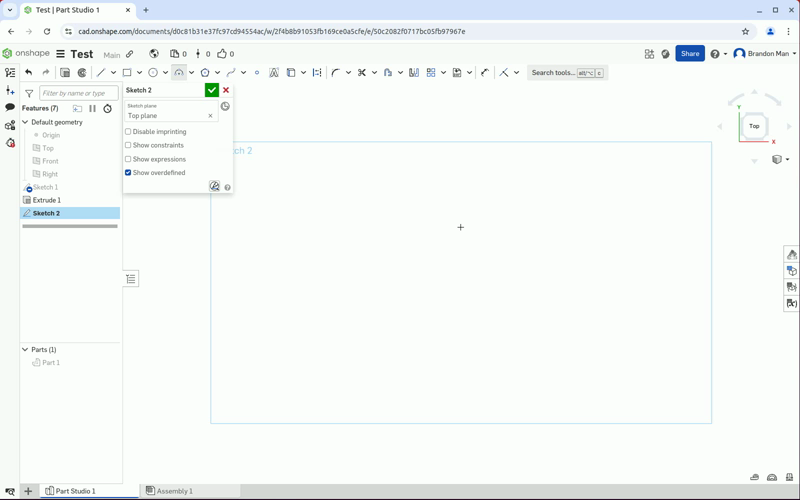
key_up(shift)
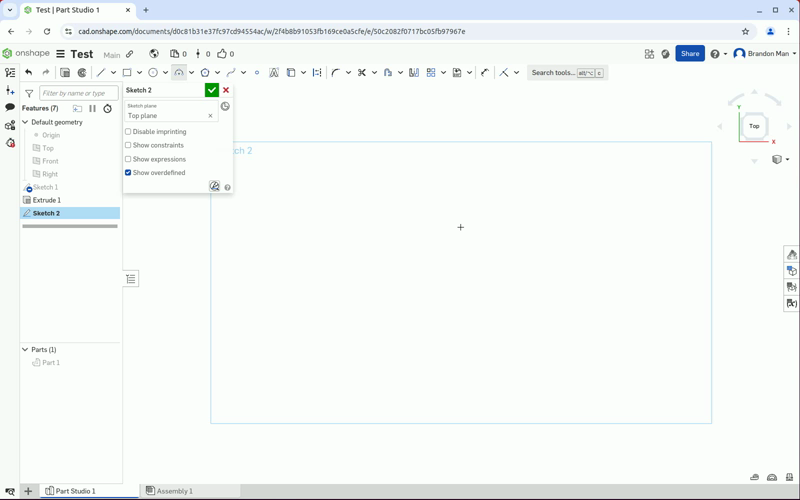
key_down(shift)
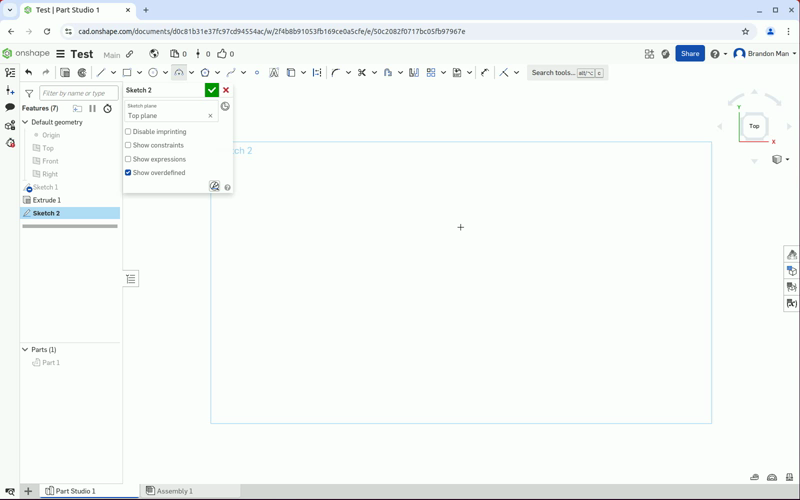
mouse_move(516, 276)
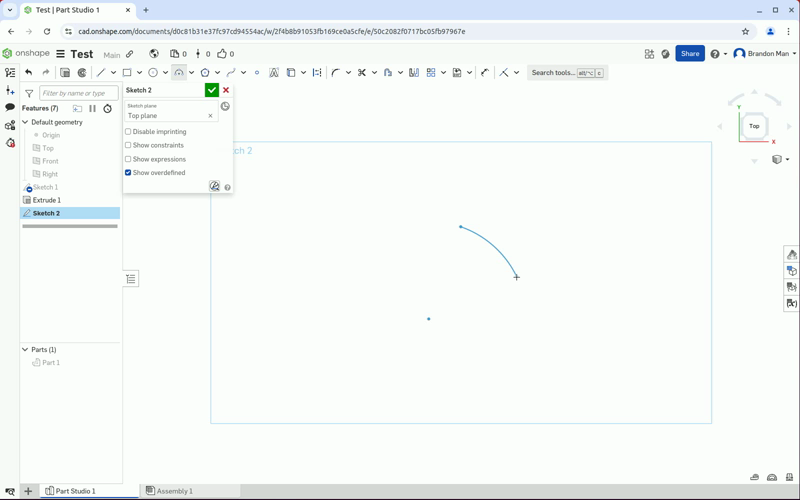
click(516, 276)
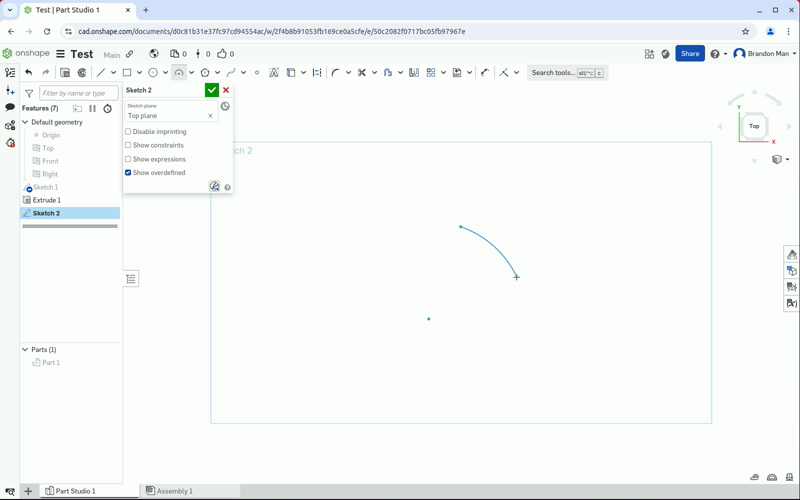
mouse_move(498, 241)
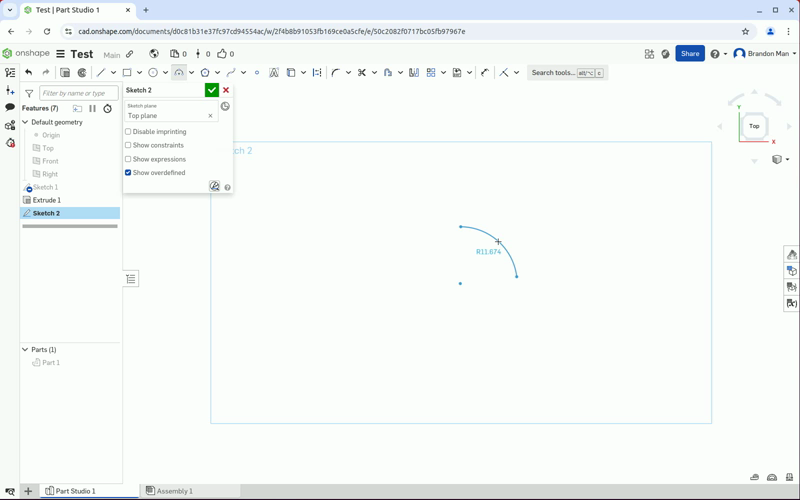
click(498, 241)
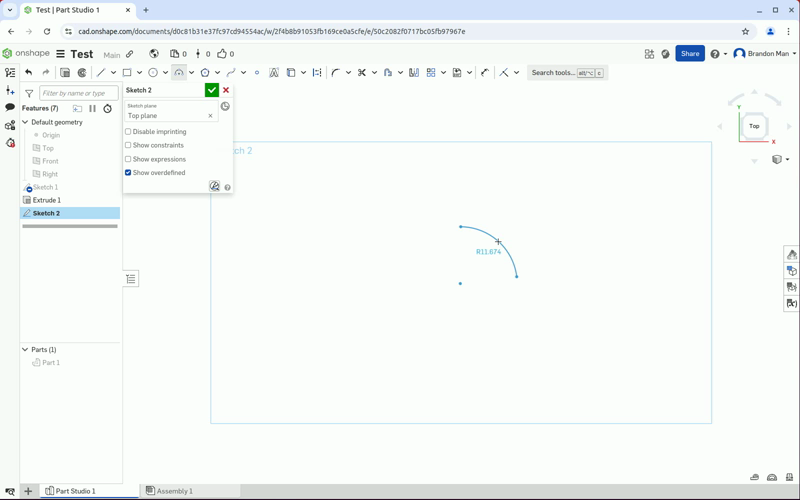
key_up(shift)
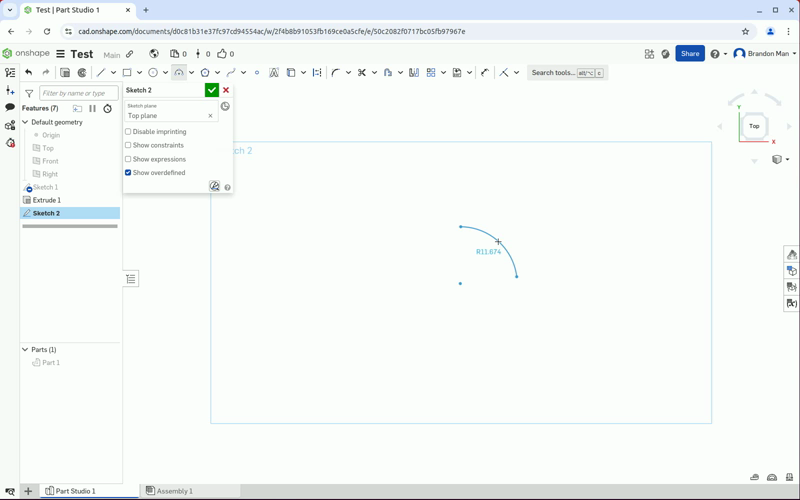
mouse_move(516, 276)
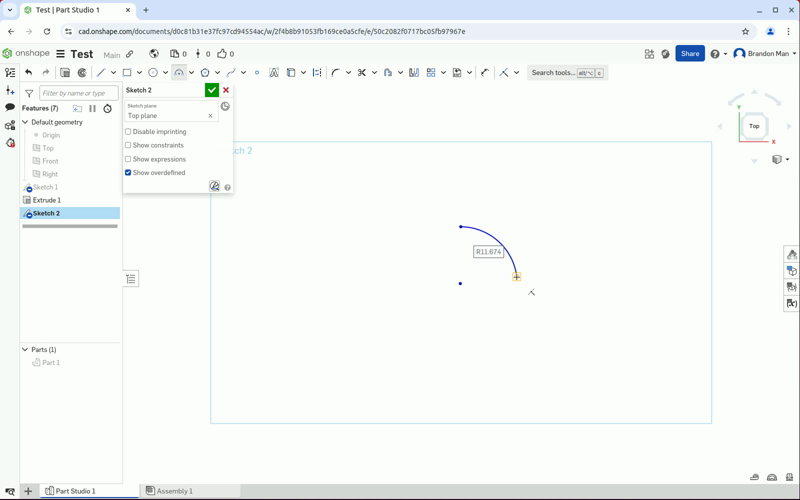
click(516, 276)
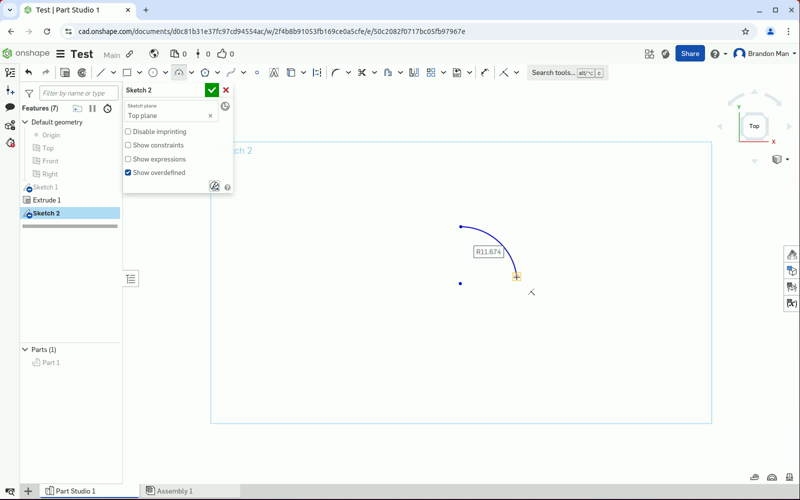
key_down(shift)
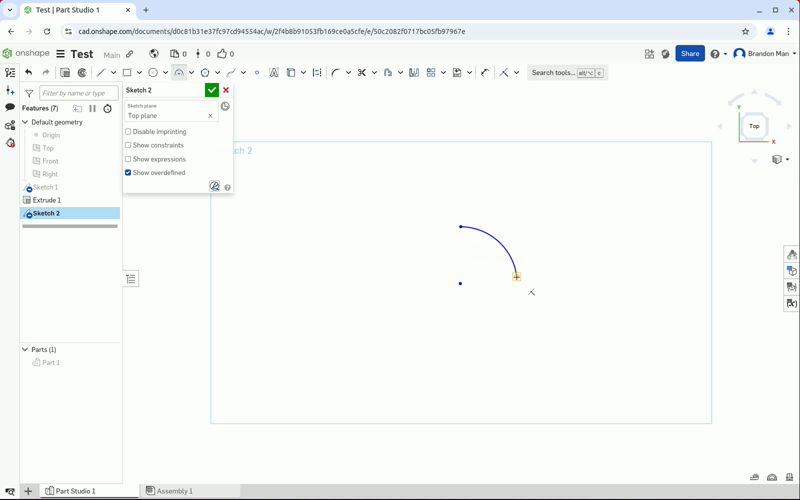
mouse_move(460, 169)
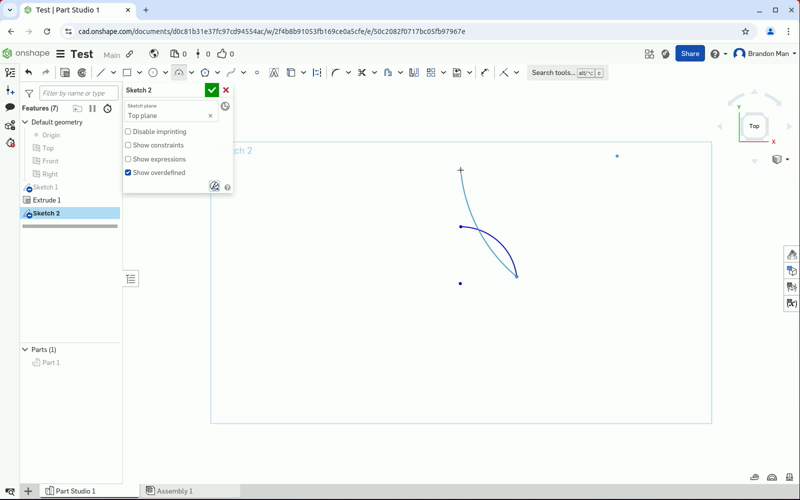
click(460, 169)
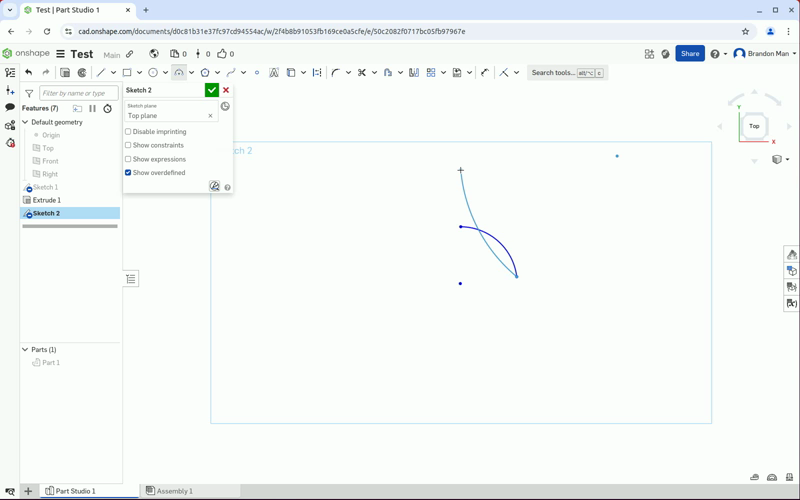
mouse_move(499, 217)
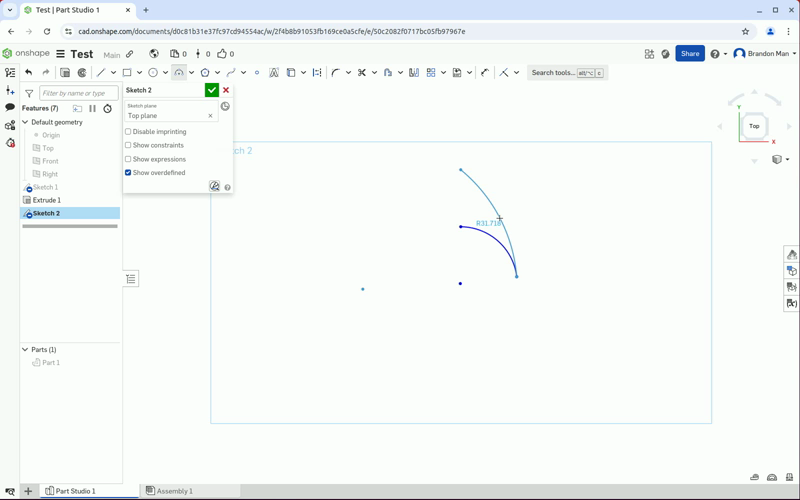
click(499, 217)
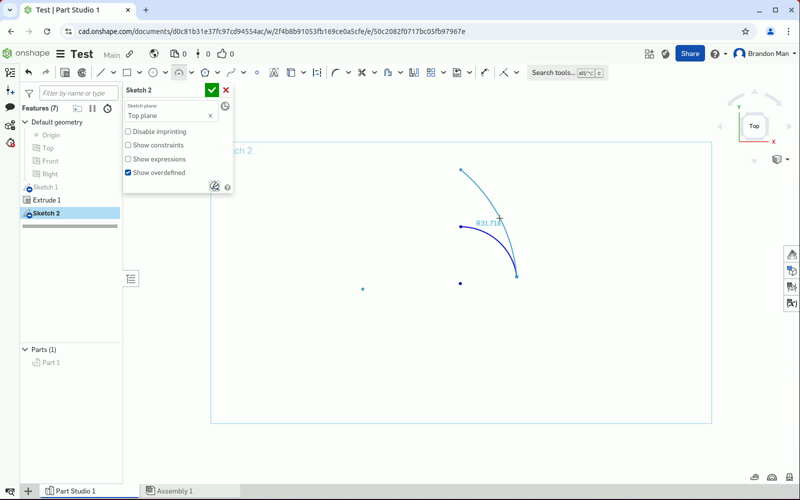
key_up(shift)
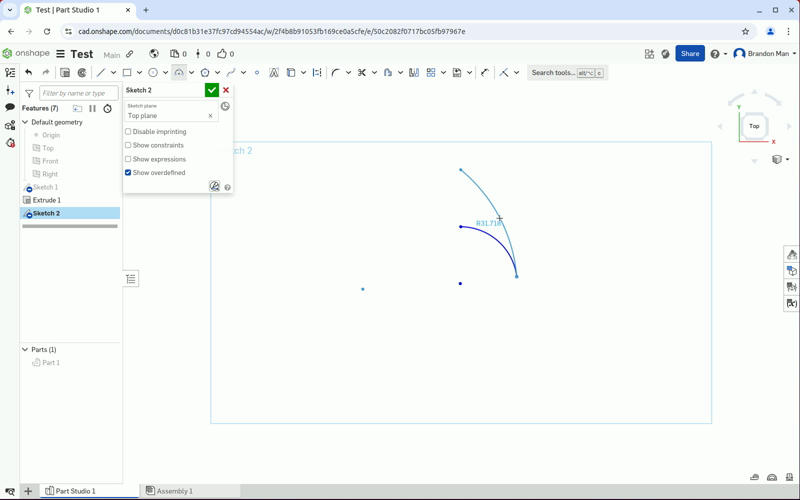
key(esc)
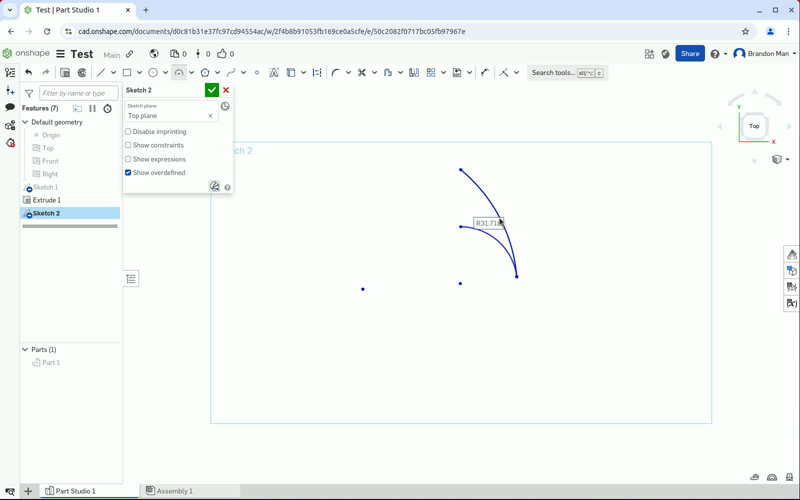
key(l)
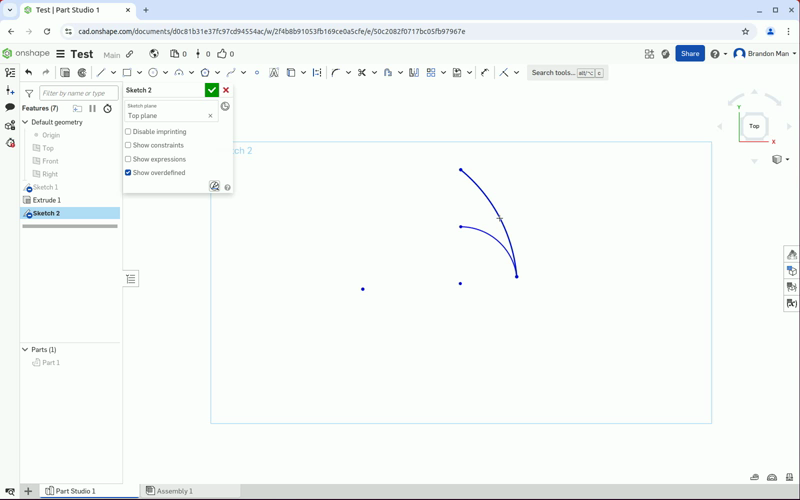
mouse_move(460, 169)
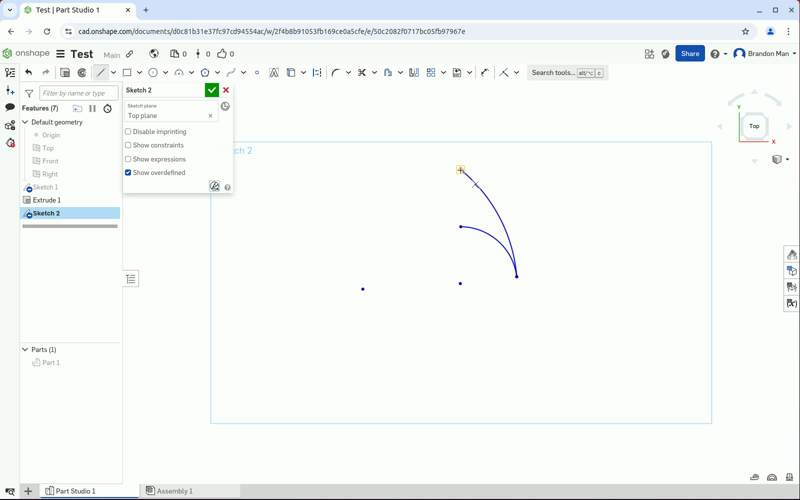
click(460, 169)
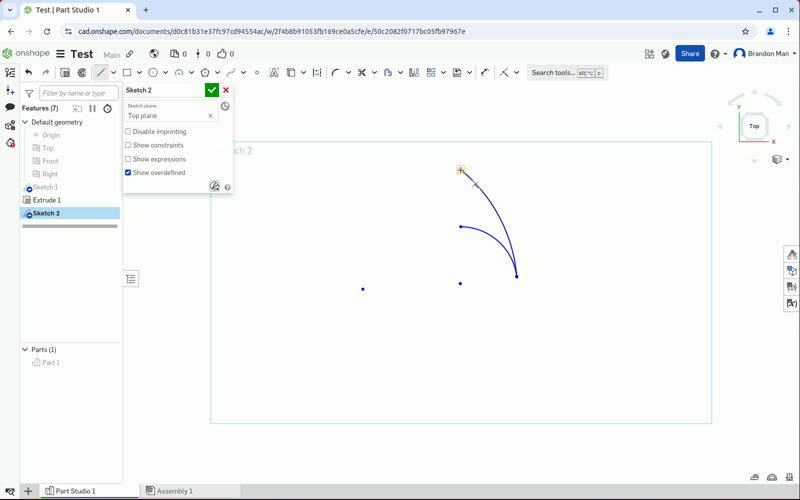
mouse_move(490, 169)
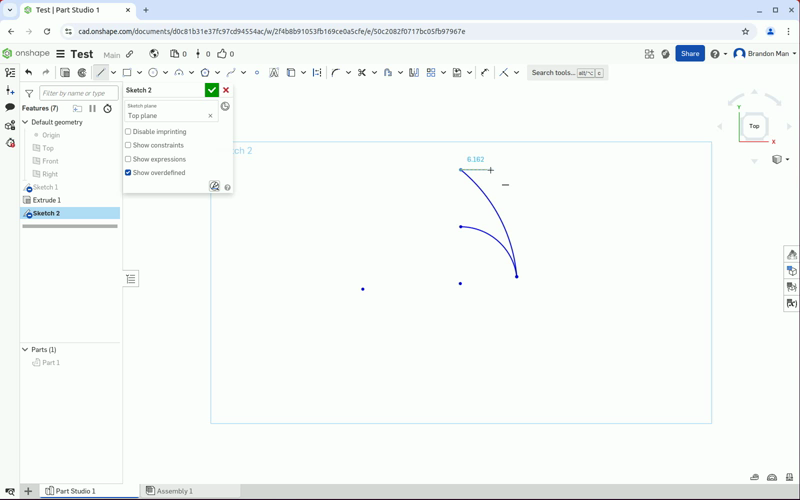
key_down(shift)
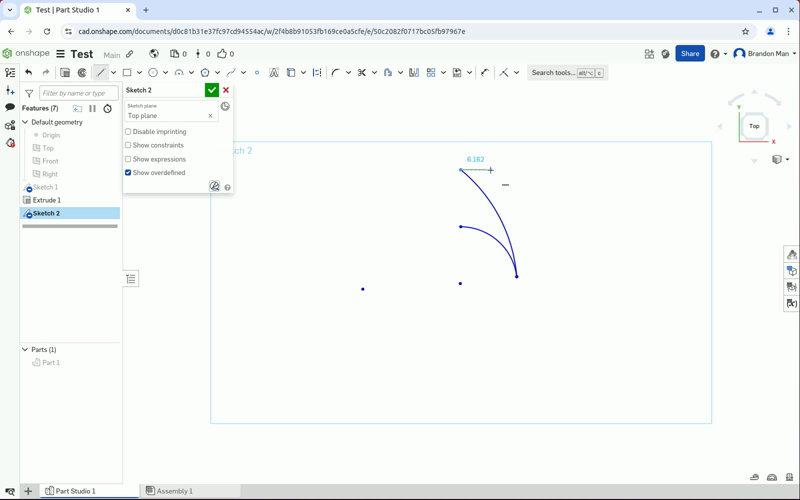
mouse_move(460, 226)
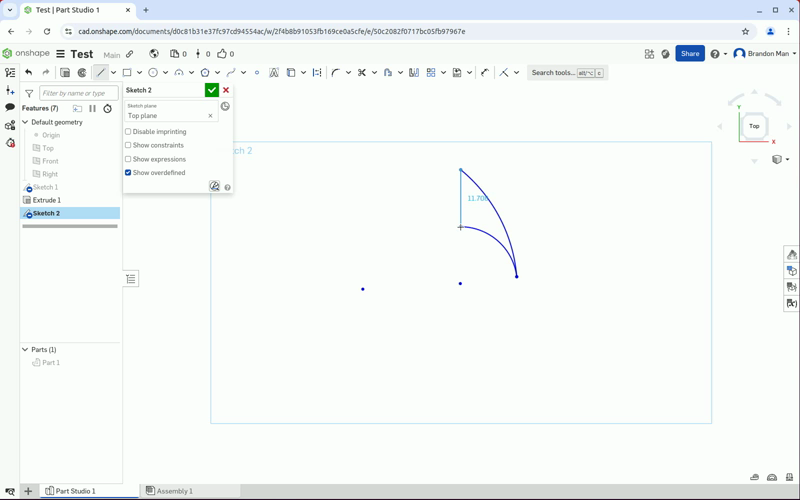
key_up(shift)
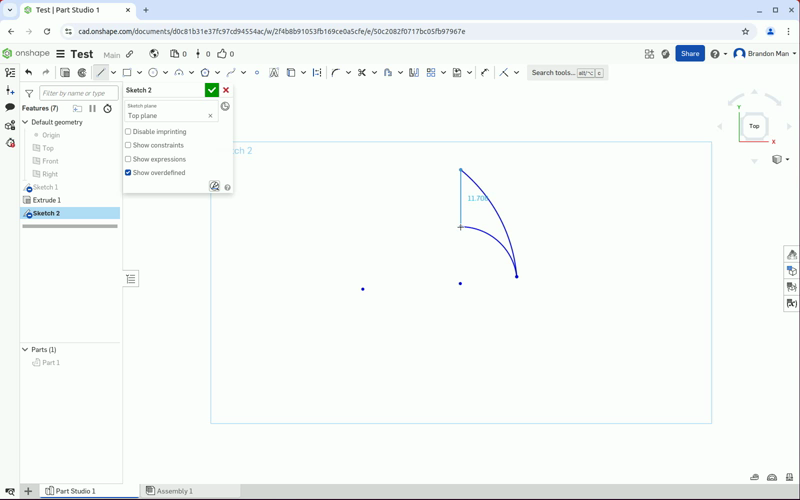
click(460, 226)
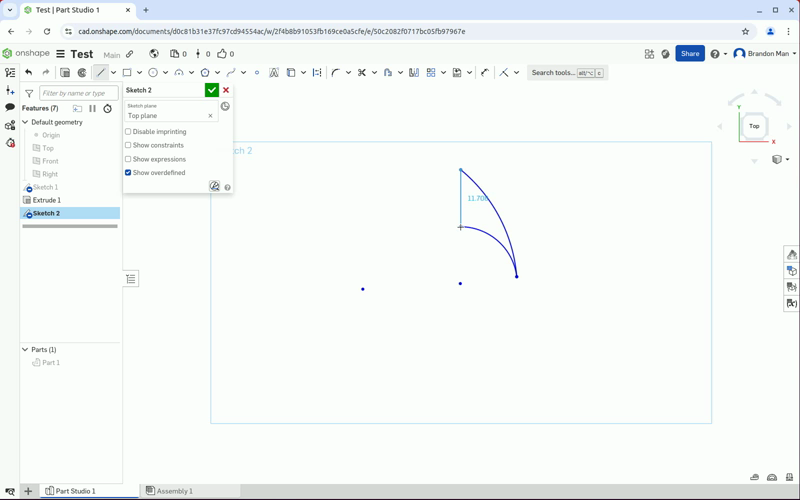
key(esc)
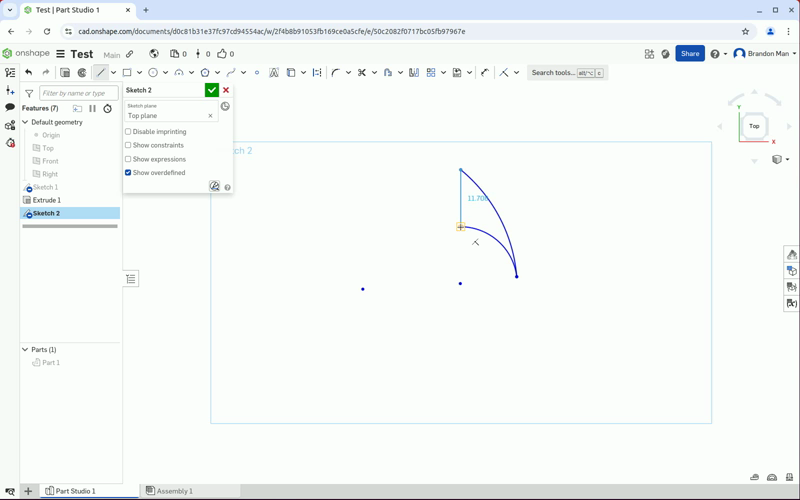
mouse_move(476, 214)
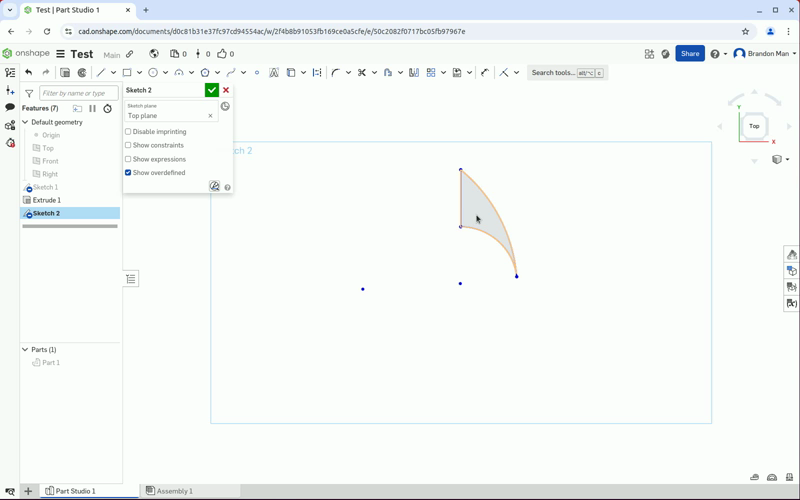
click(476, 214)
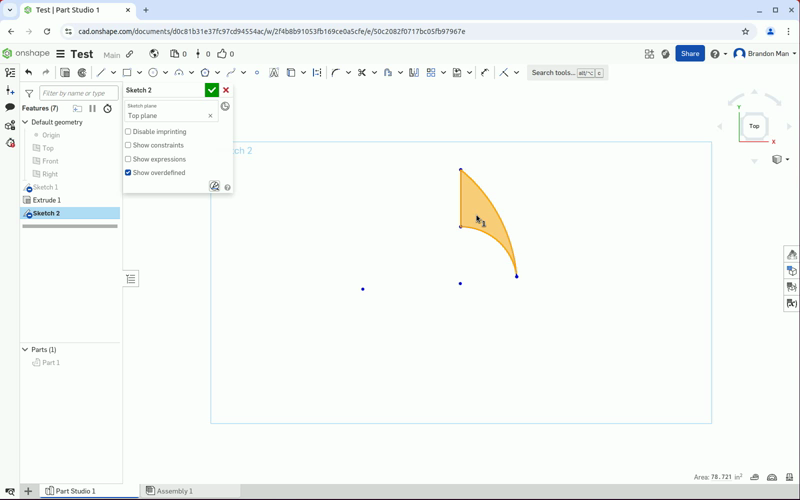
mouse_move(73, 352)
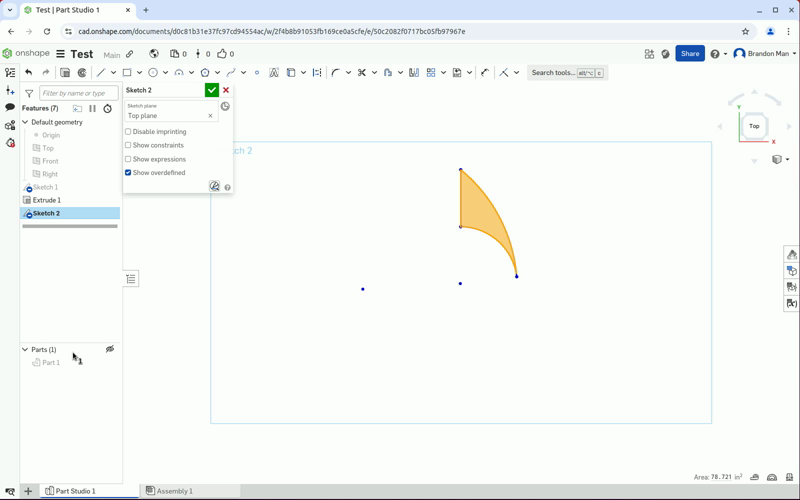
key(shift+y)
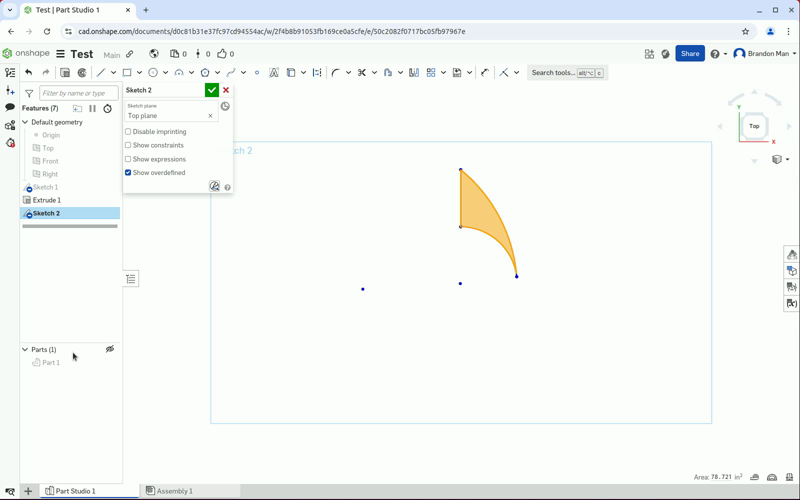
key(shift+e)
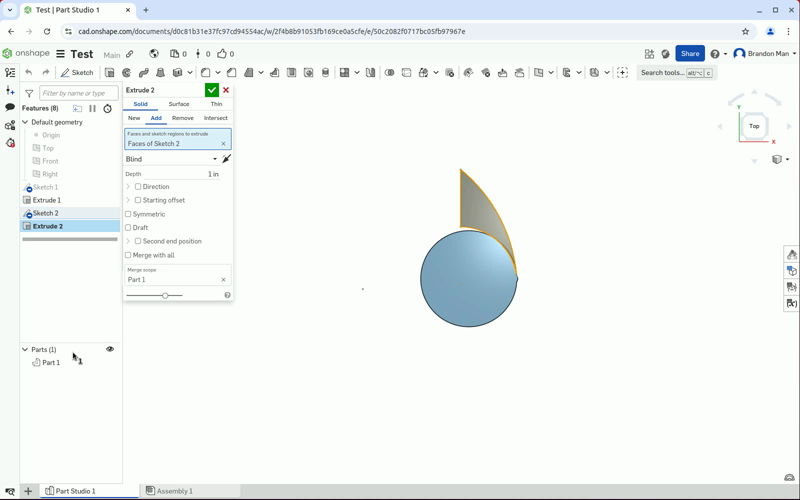
mouse_move(143, 106)
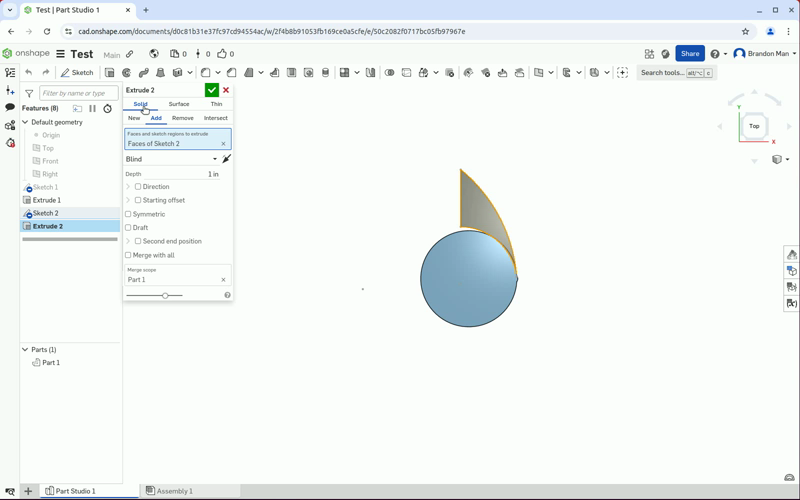
click(143, 106)
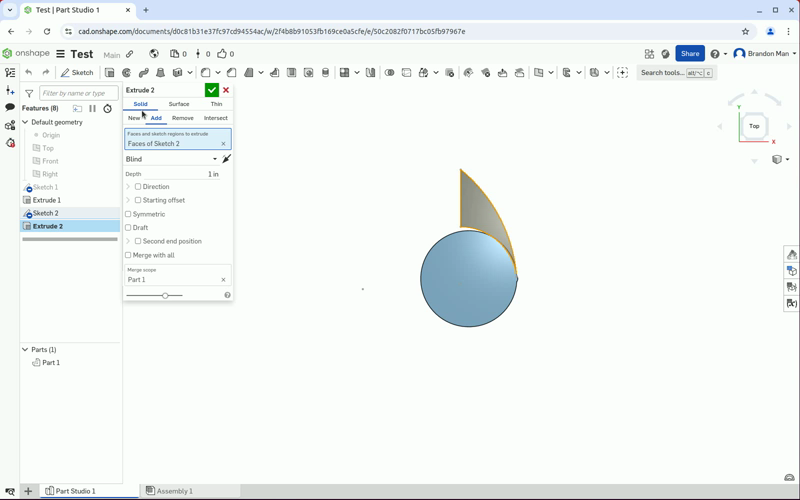
mouse_move(137, 120)
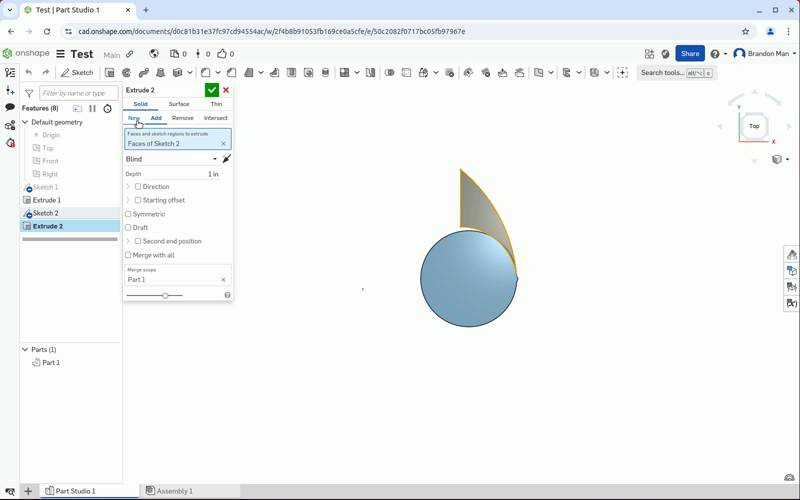
click(137, 120)
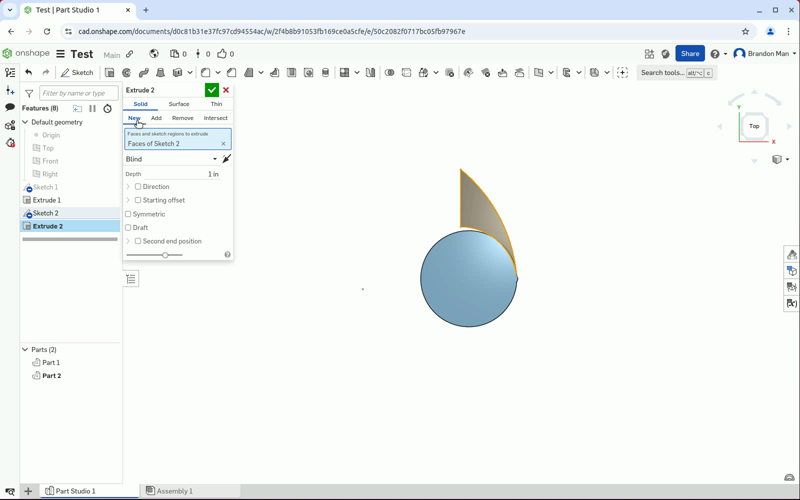
key(tab, 4)
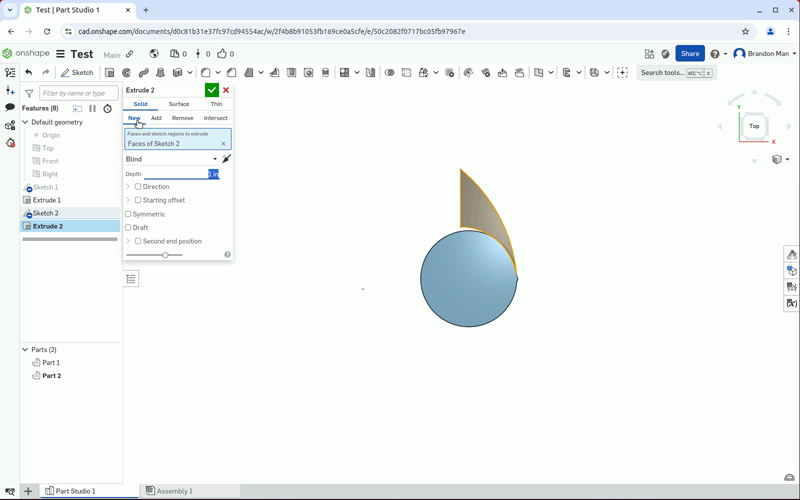
text(5.777)
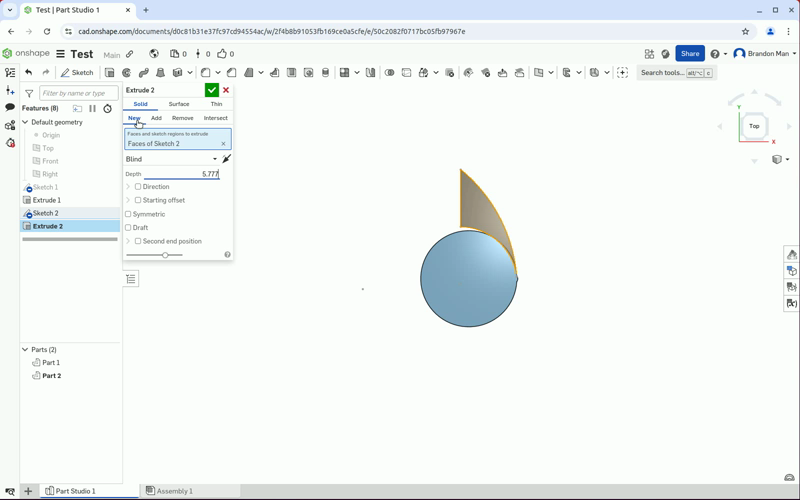
key(enter)
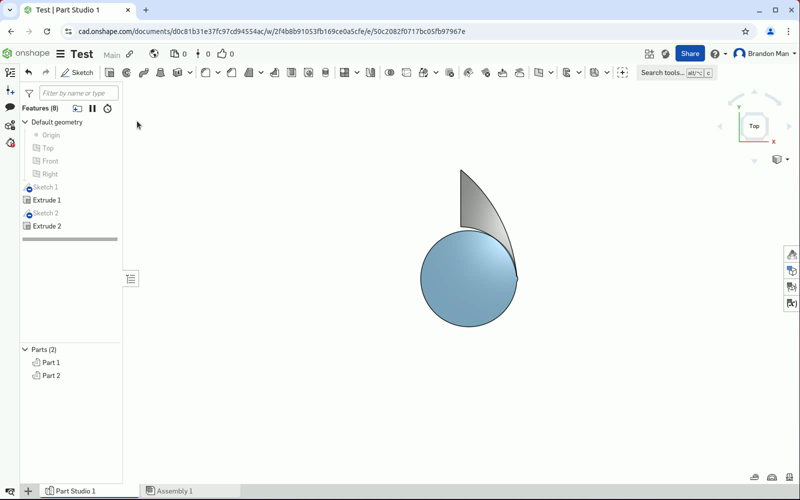
key(shift+h)
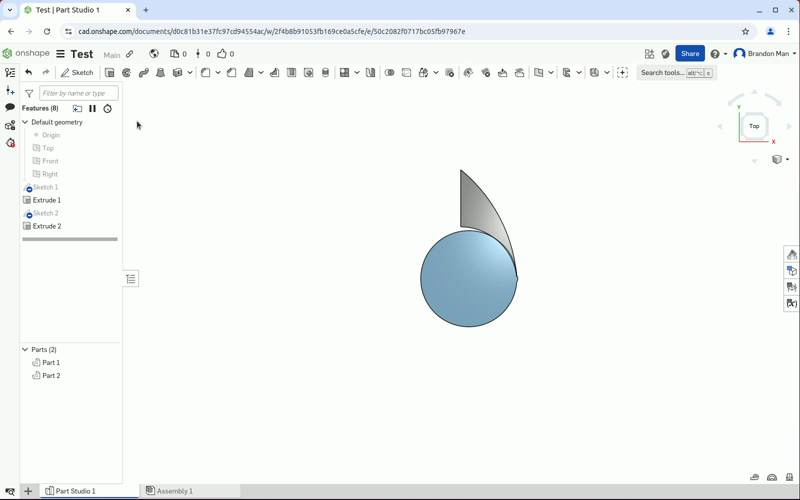
key(shift+h)
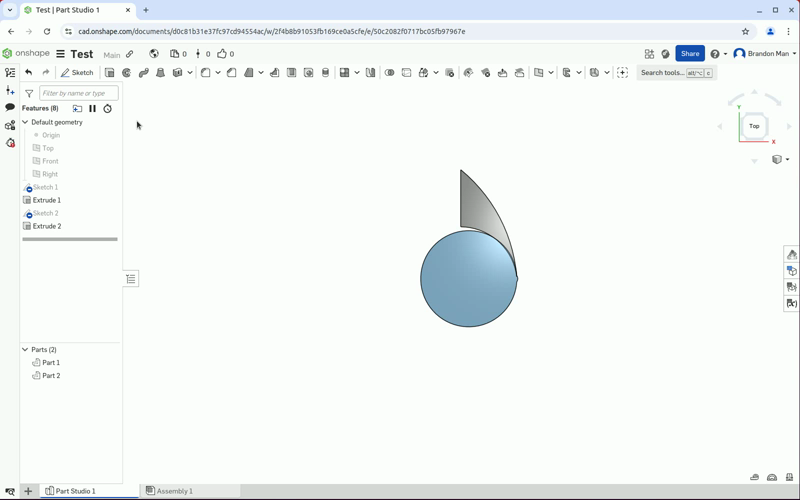
mouse_move(73, 189)
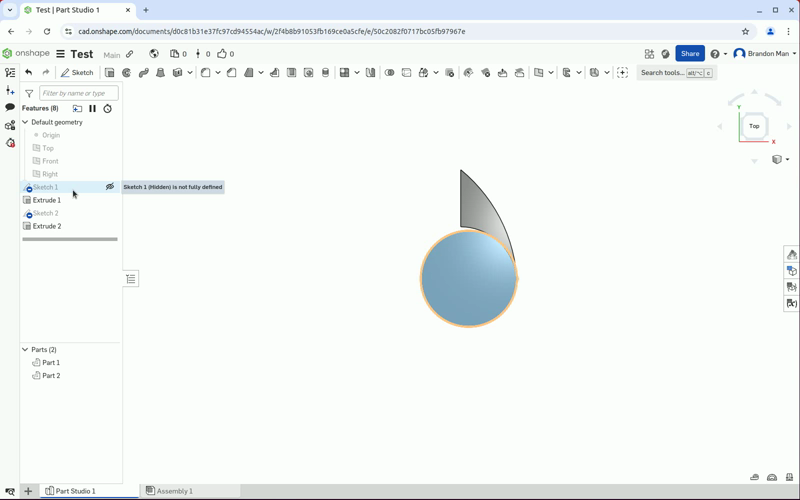
click(73, 189)
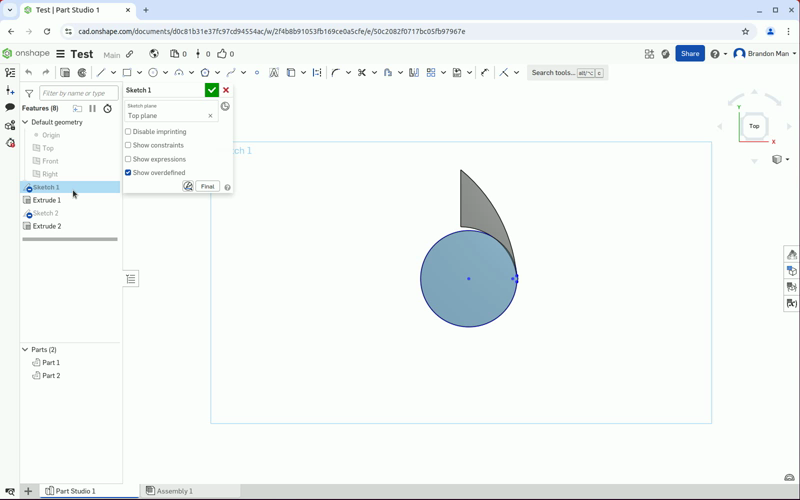
mouse_move(229, 92)
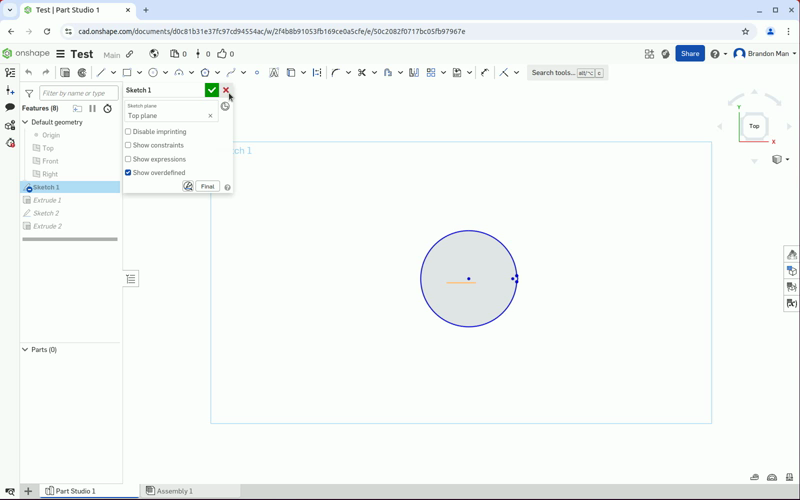
click(229, 92)
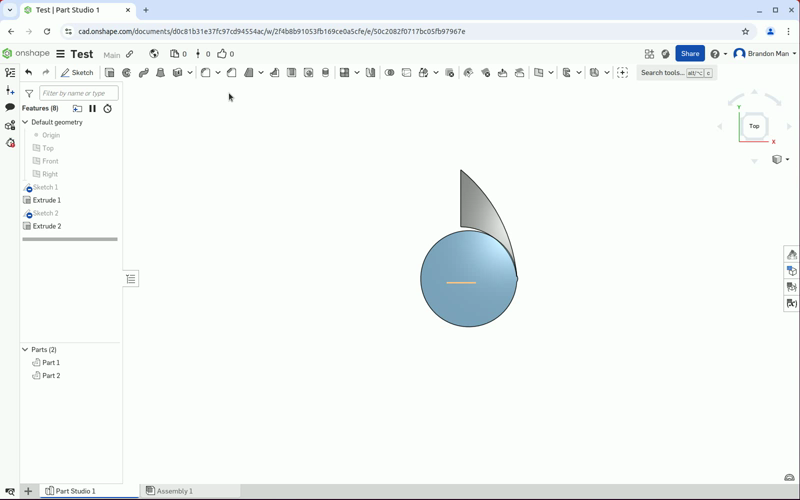
mouse_move(541, 75)
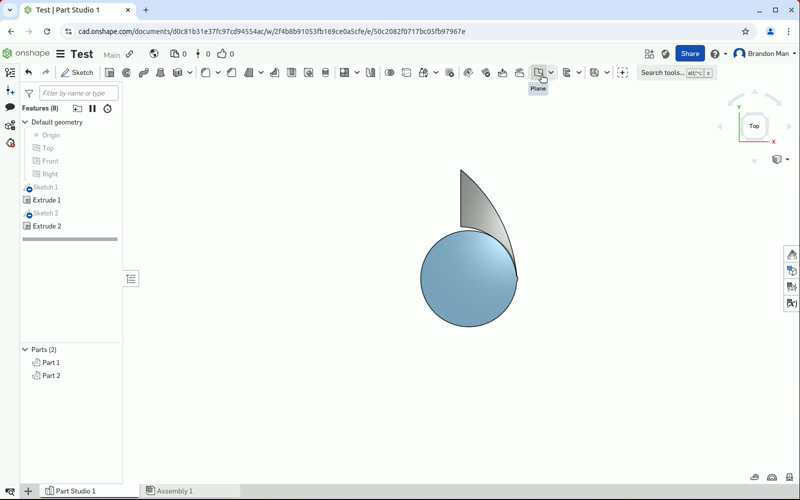
click(541, 75)
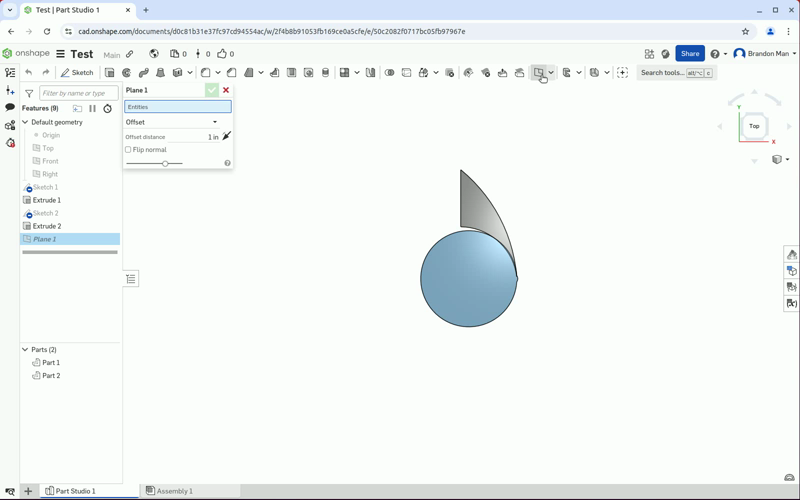
mouse_move(73, 150)
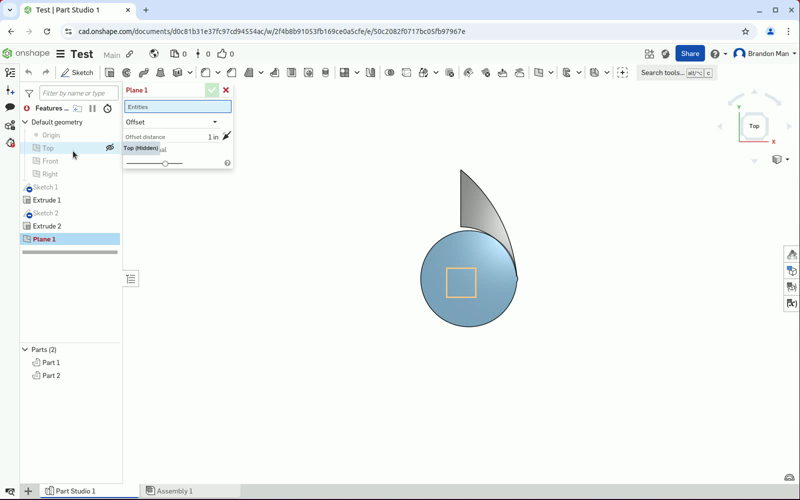
click(73, 150)
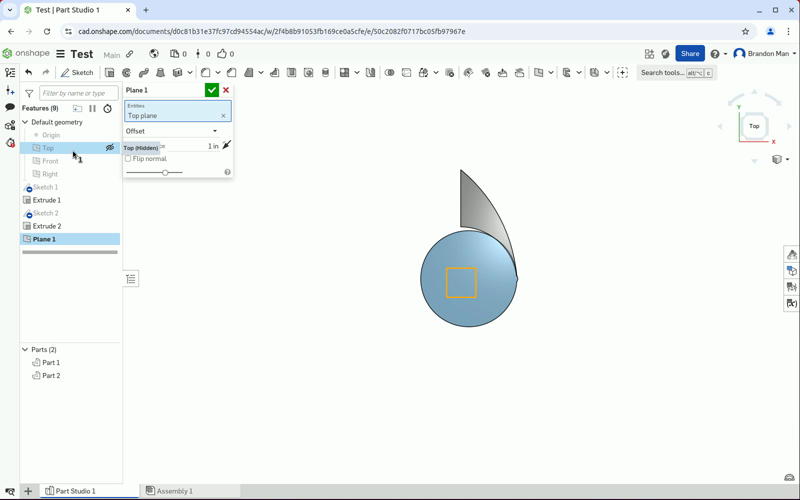
key(tab, 2)
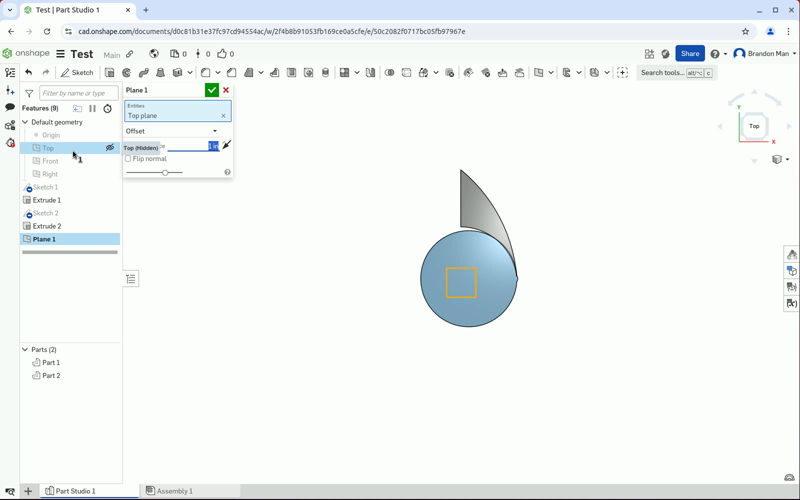
text(5.792)
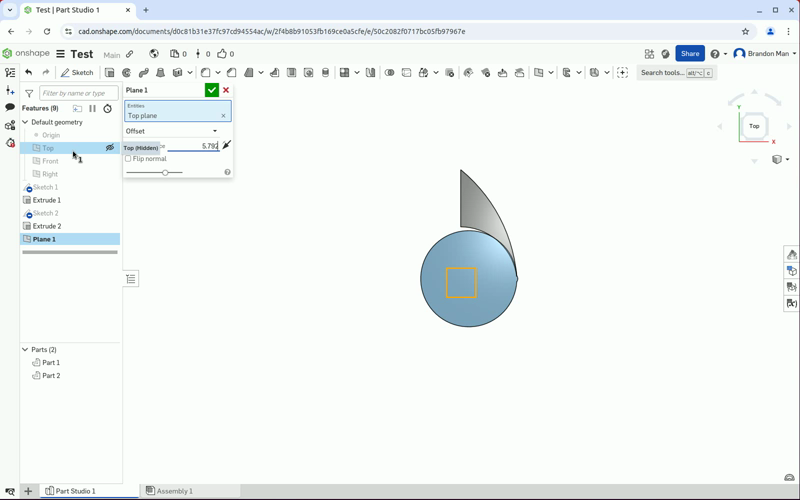
key(enter, 2)
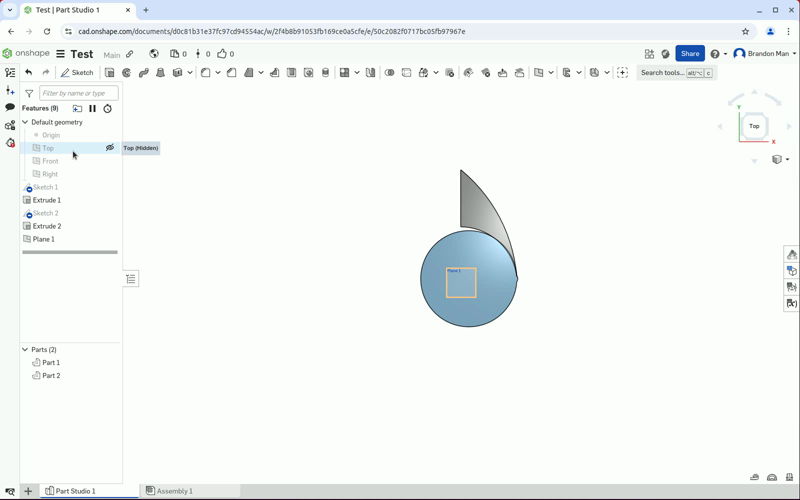
key(shift+s)
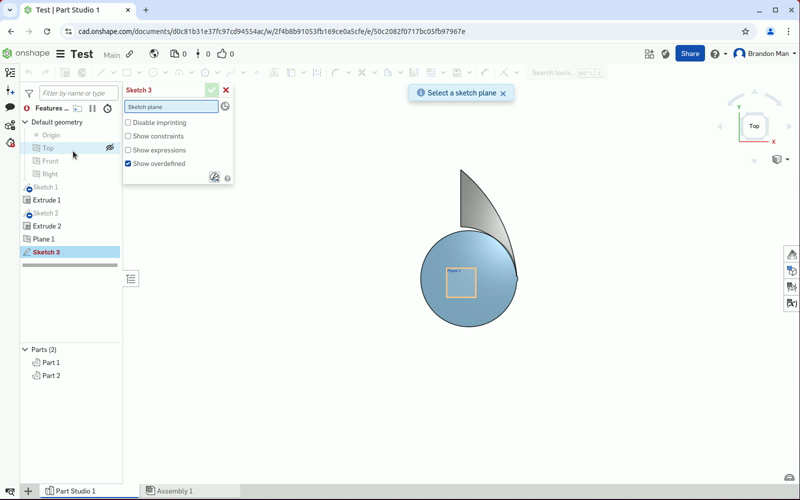
mouse_move(73, 241)
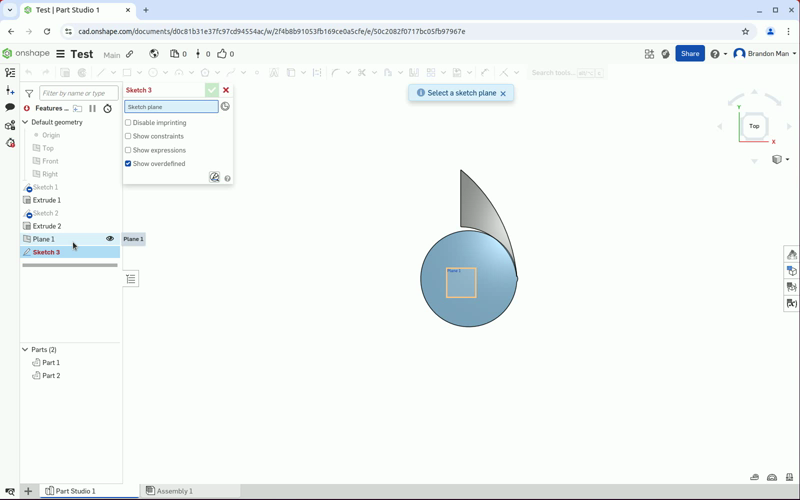
click(73, 241)
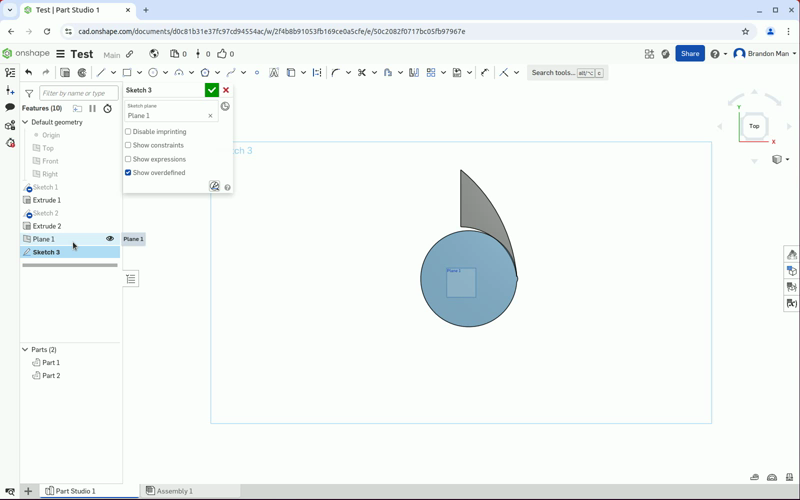
mouse_move(73, 352)
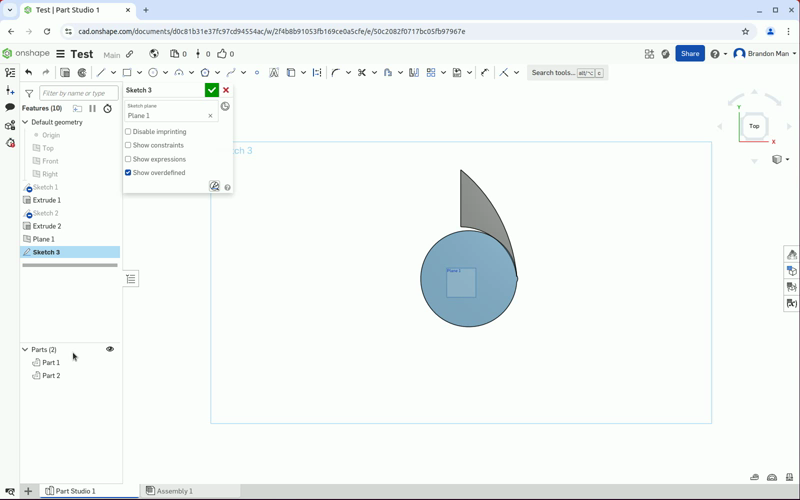
key(y)
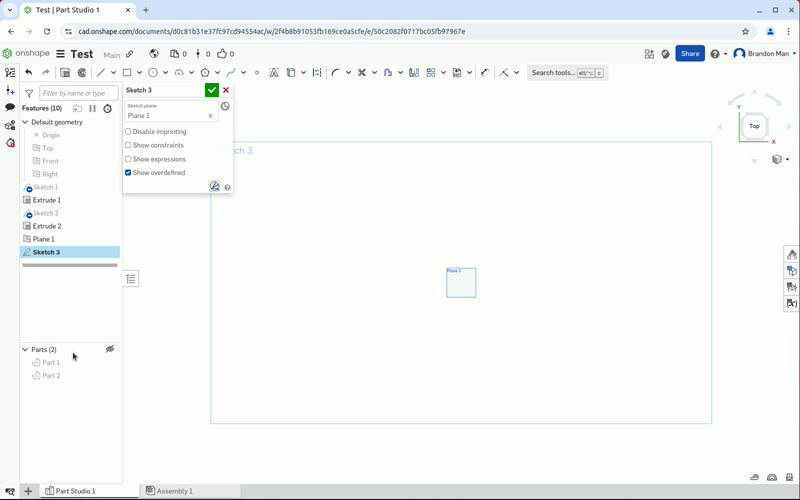
key(c)
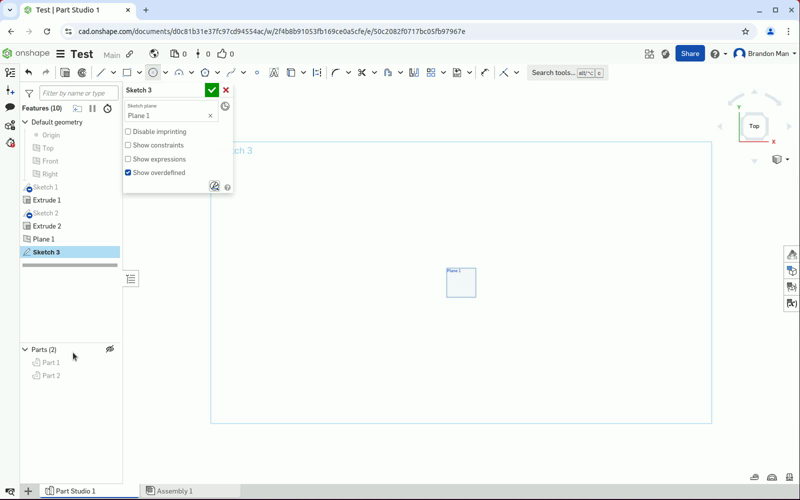
key_down(shift)
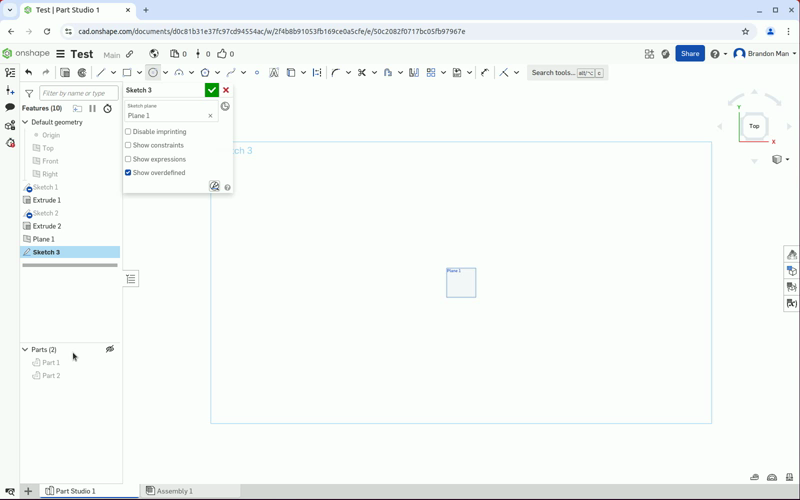
mouse_move(461, 282)
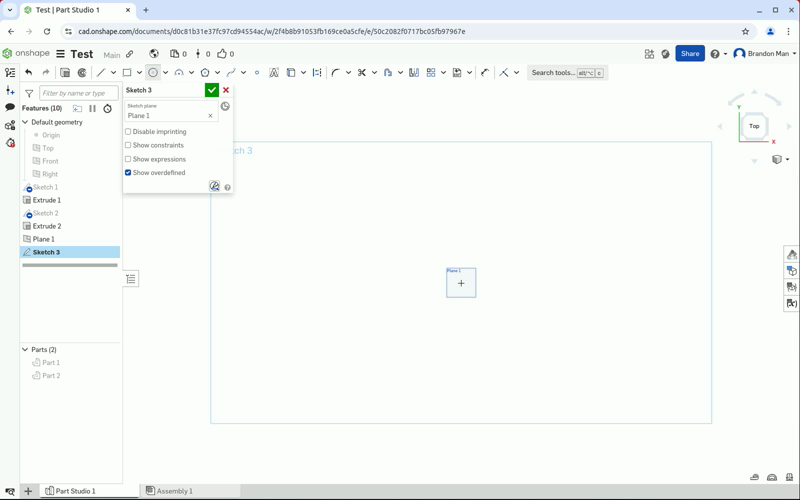
click(461, 282)
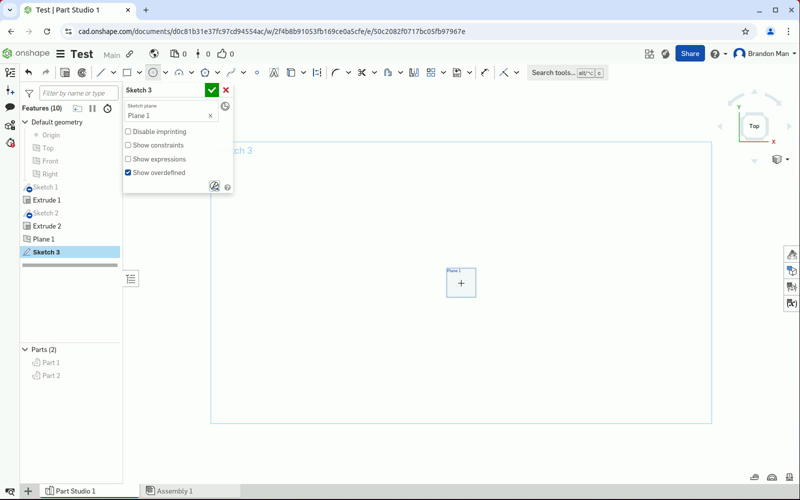
key_up(shift)
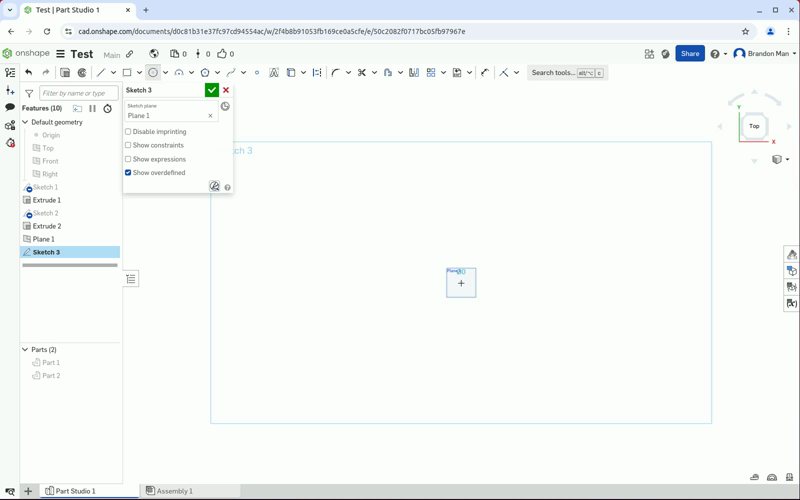
mouse_move(468, 282)
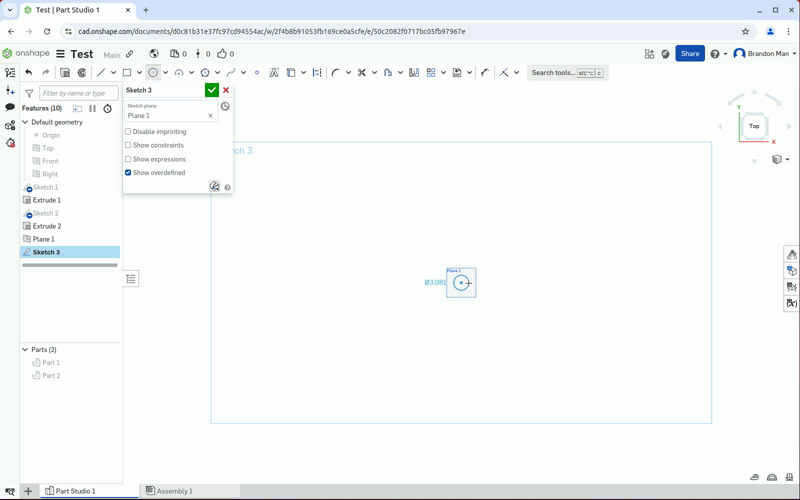
click(468, 282)
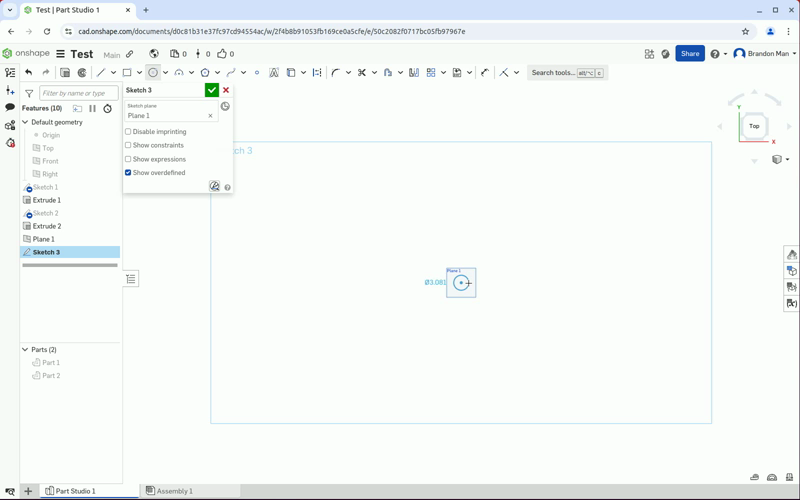
key(esc)
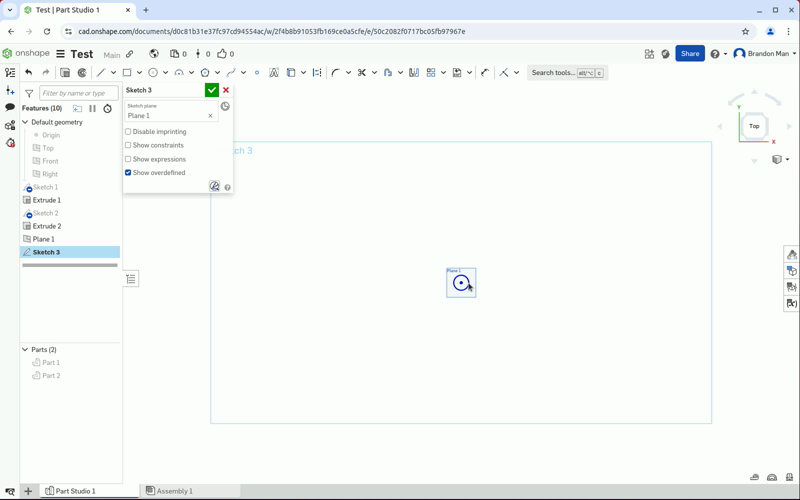
mouse_move(460, 282)
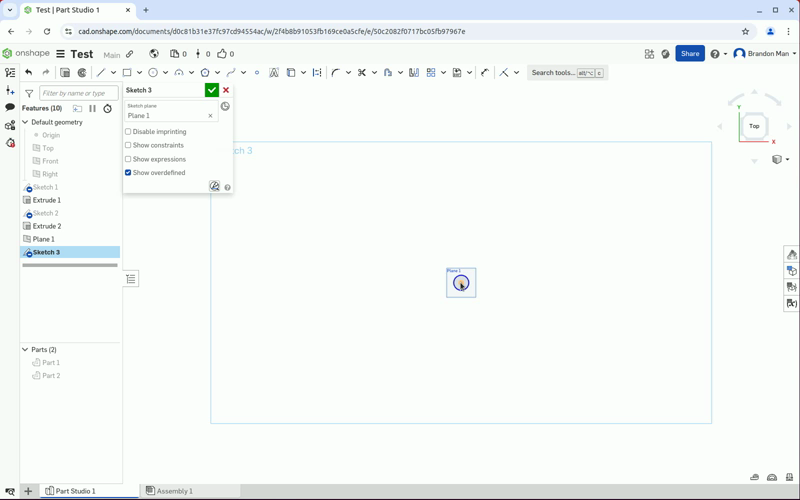
scroll(6)
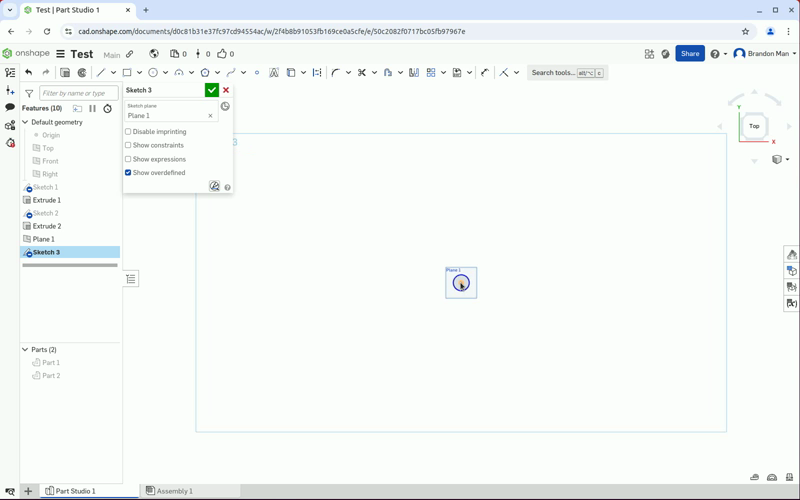
scroll(6)
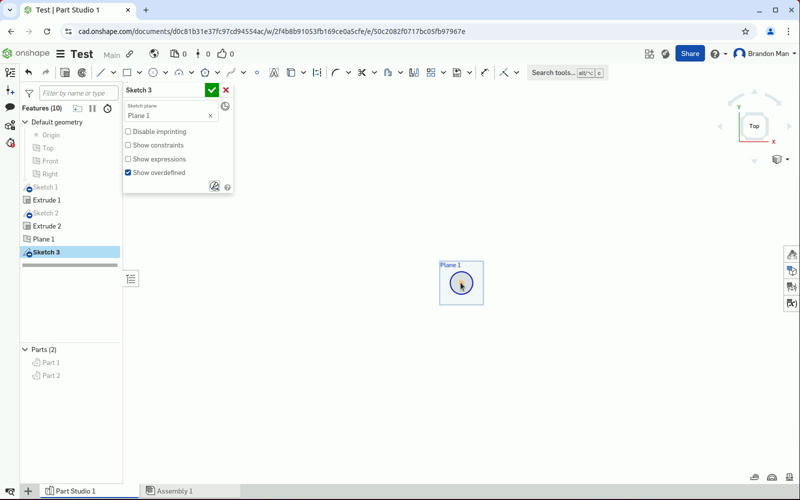
scroll(6)
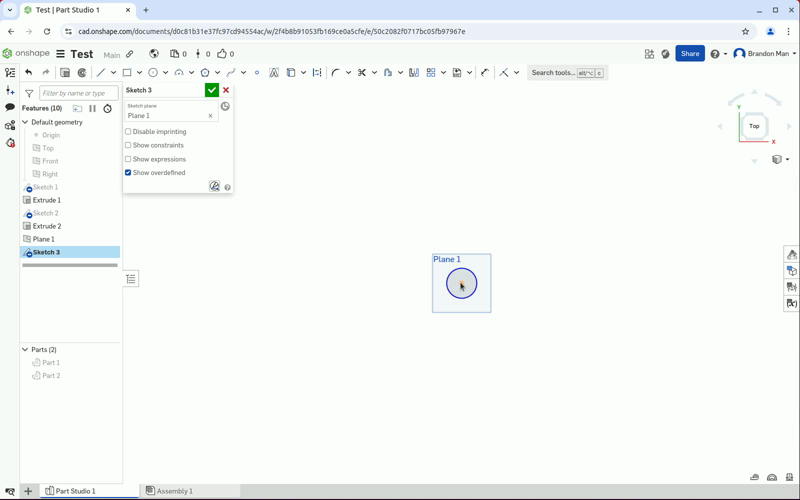
scroll(6)
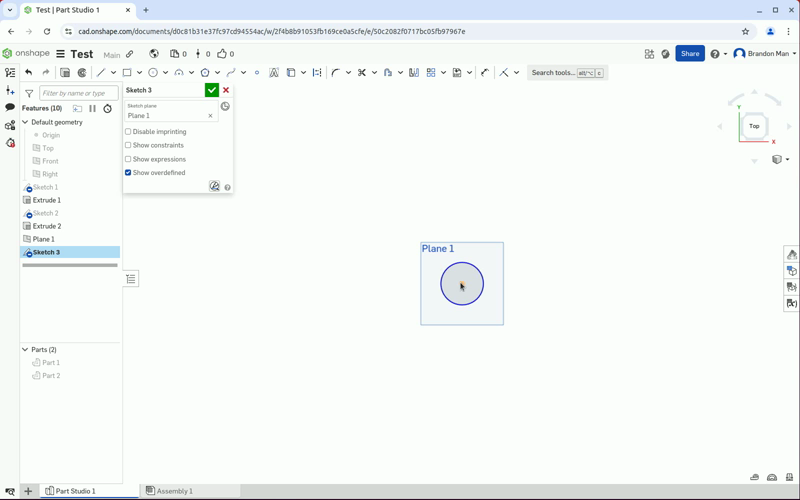
scroll(6)
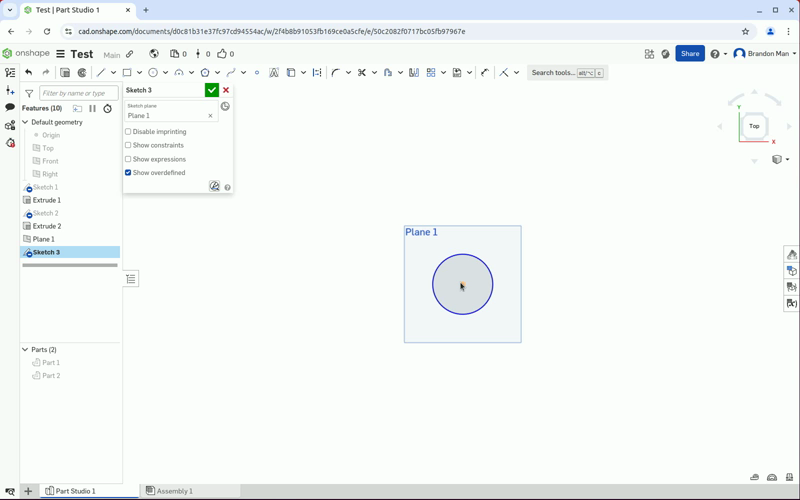
scroll(6)
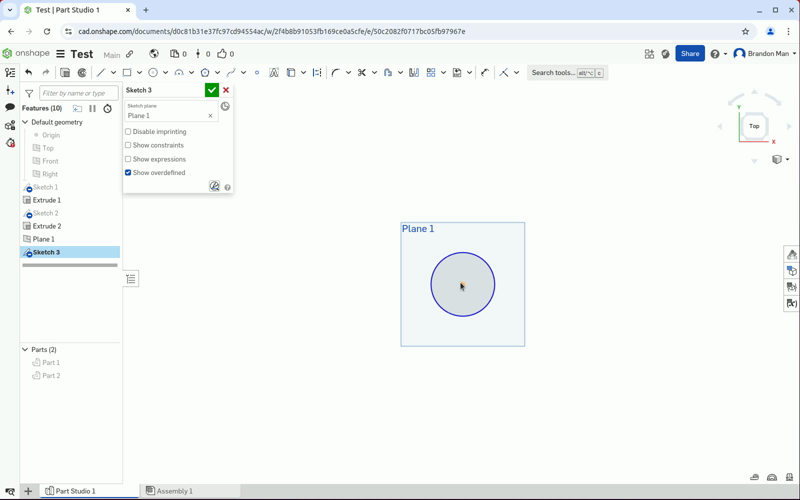
scroll(6)
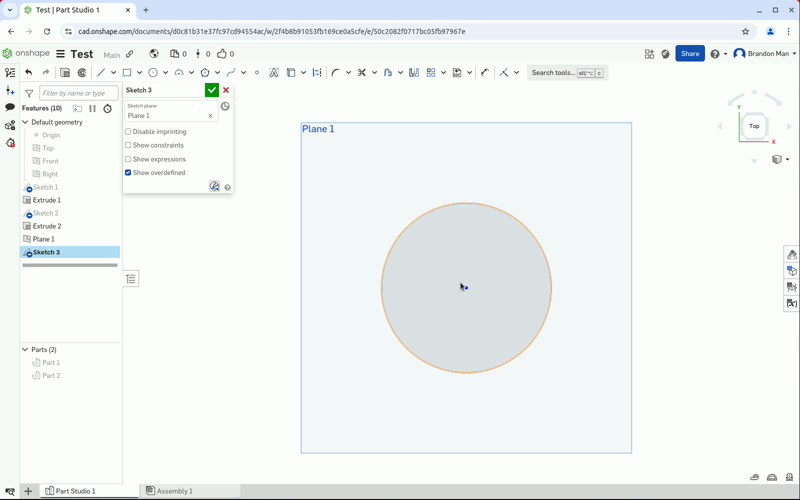
click(460, 282)
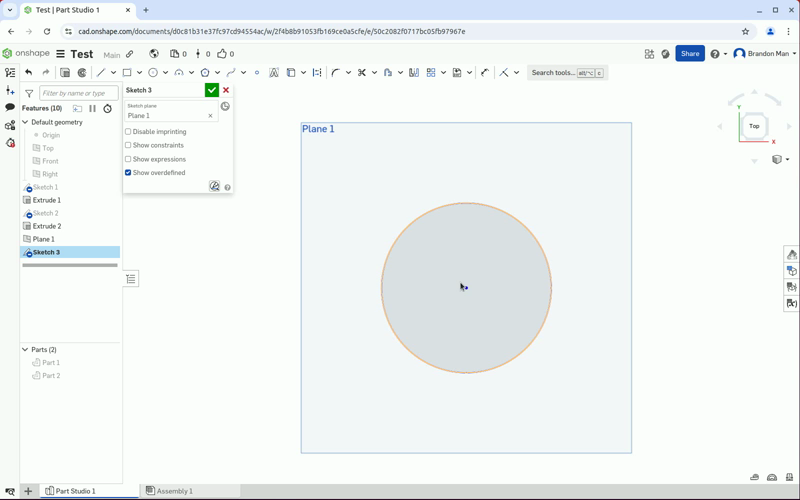
scroll(-6)
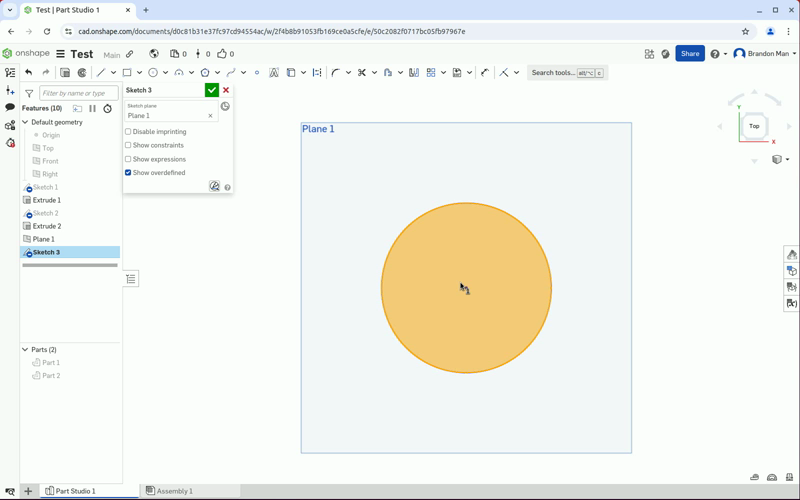
scroll(-6)
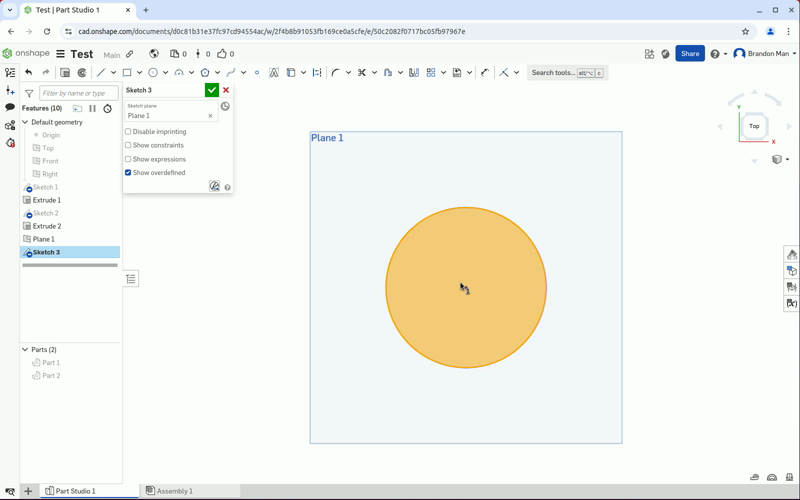
scroll(-6)
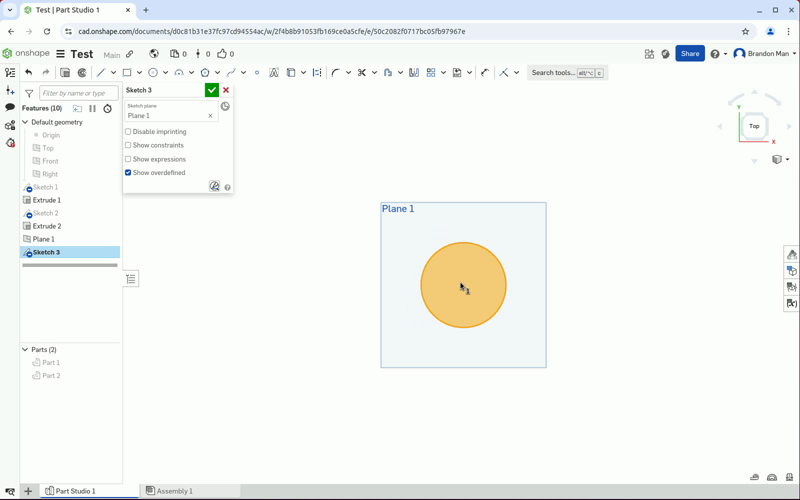
scroll(-6)
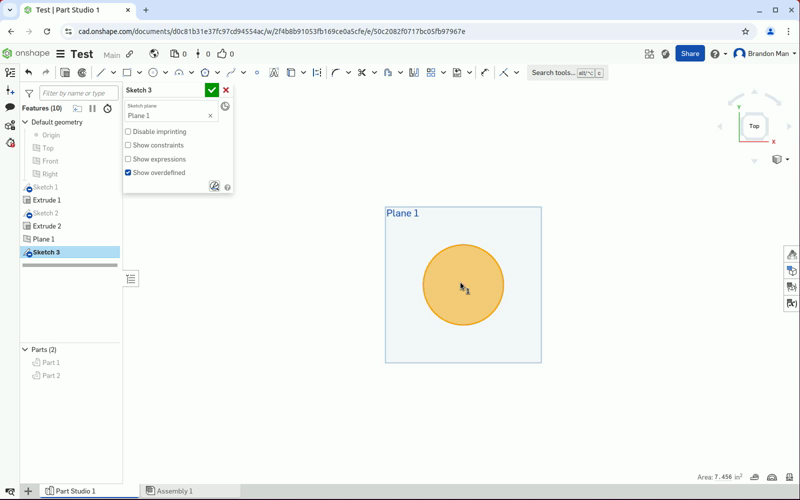
scroll(-6)
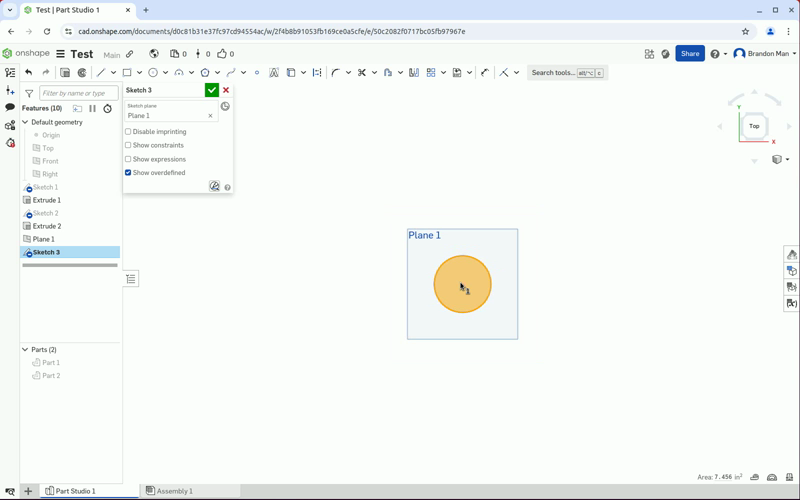
scroll(-6)
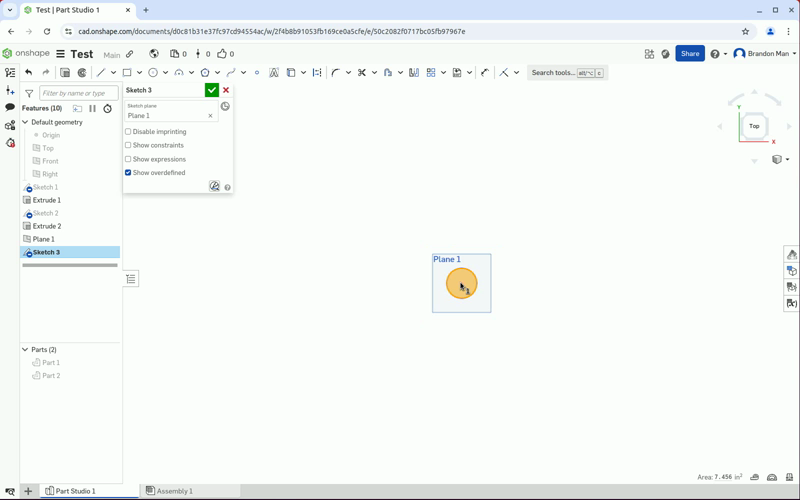
scroll(-6)
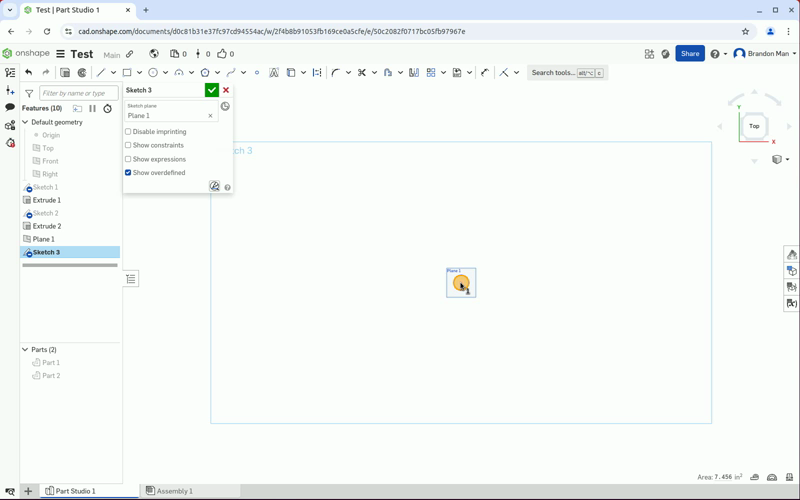
mouse_move(73, 352)
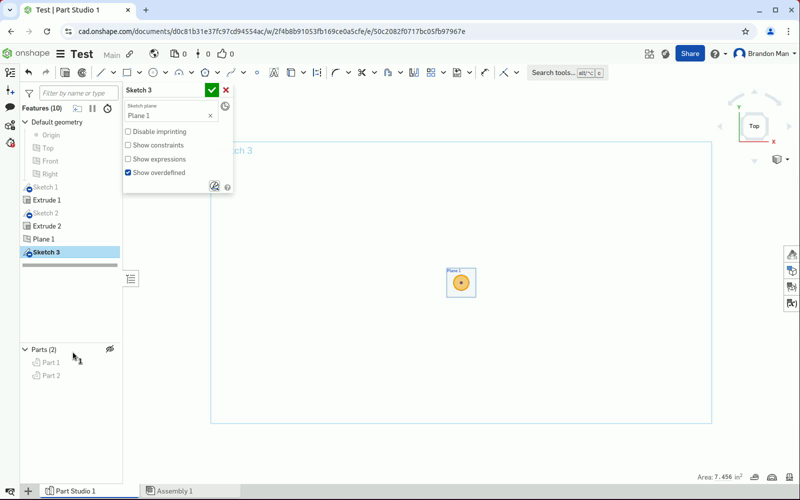
key(shift+y)
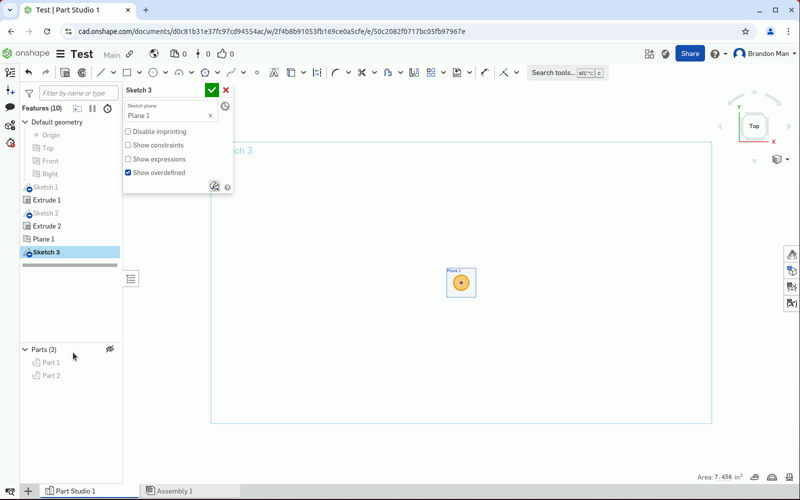
key(shift+e)
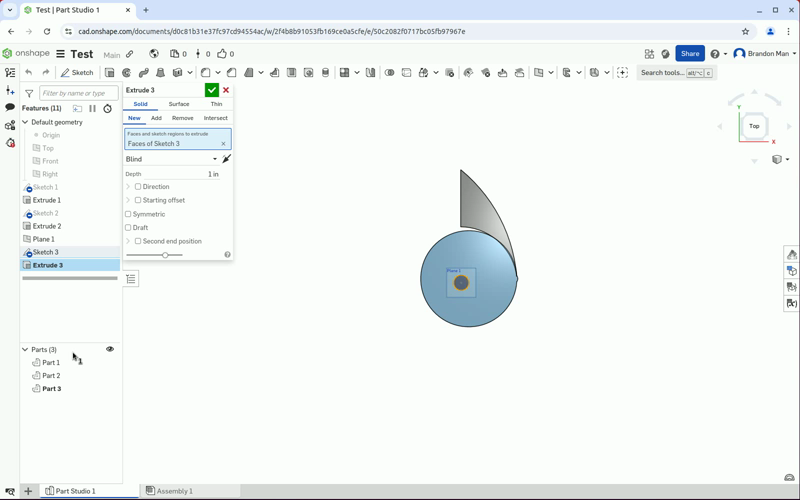
mouse_move(143, 106)
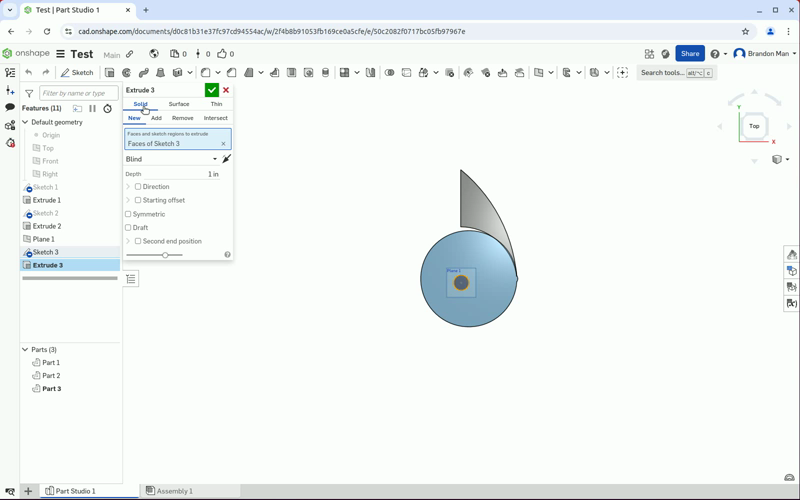
click(143, 106)
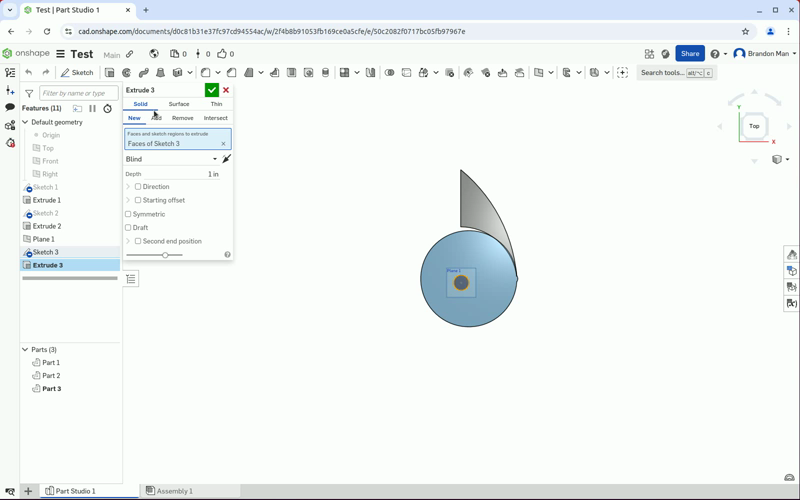
mouse_move(186, 120)
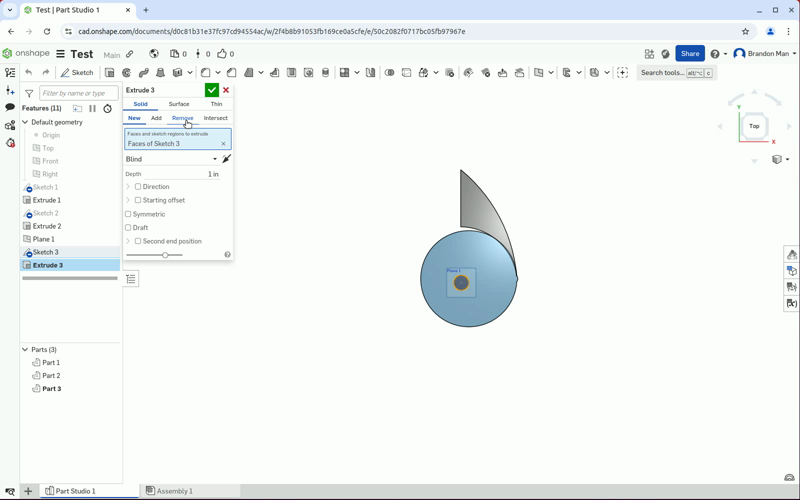
click(186, 120)
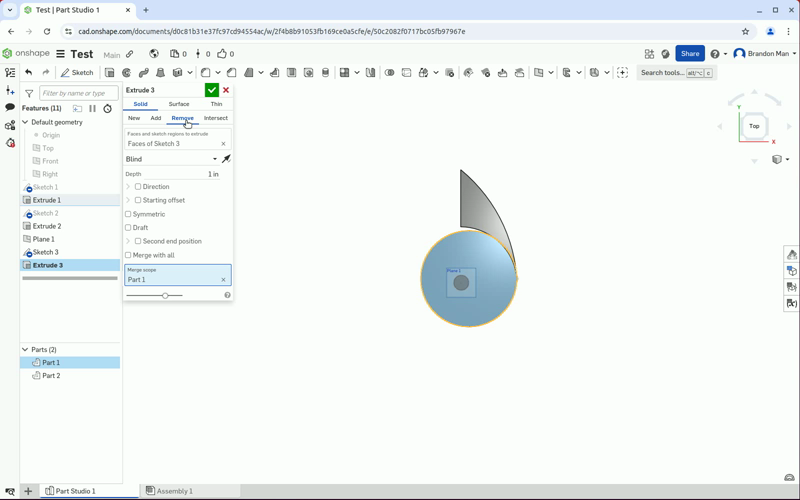
key(tab, 4)
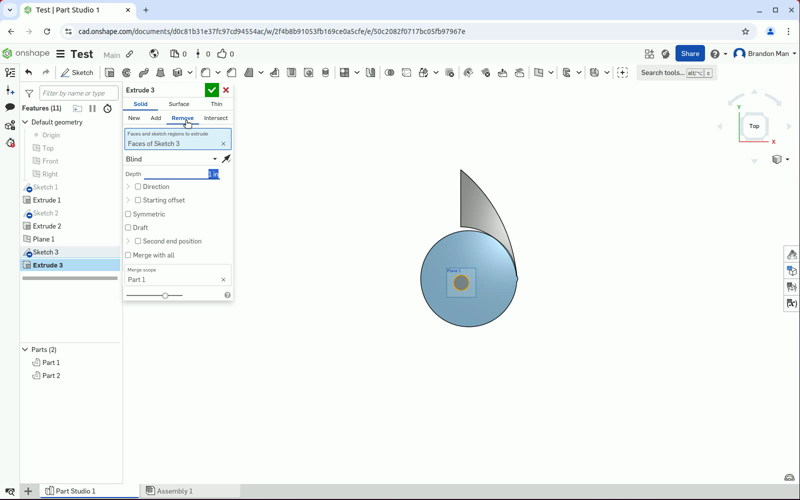
text(11.554)
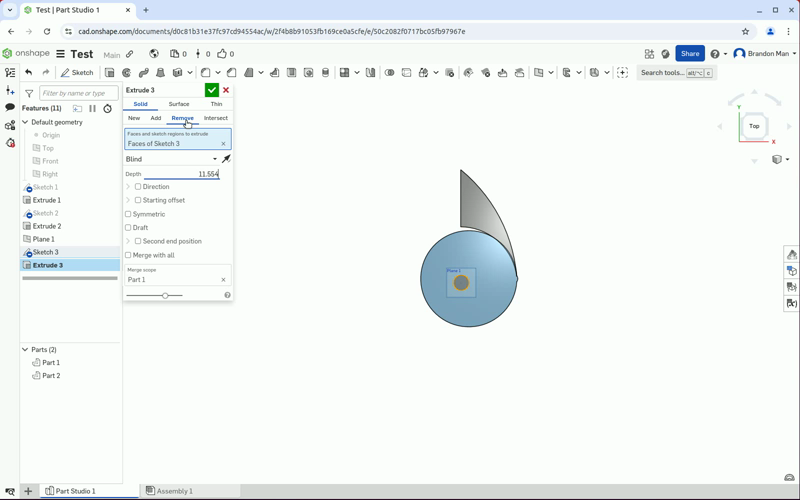
key(tab, 6)
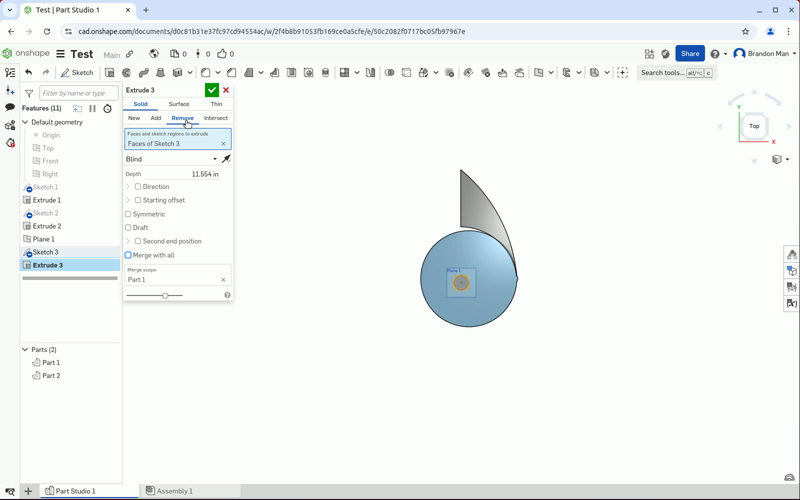
key(space)
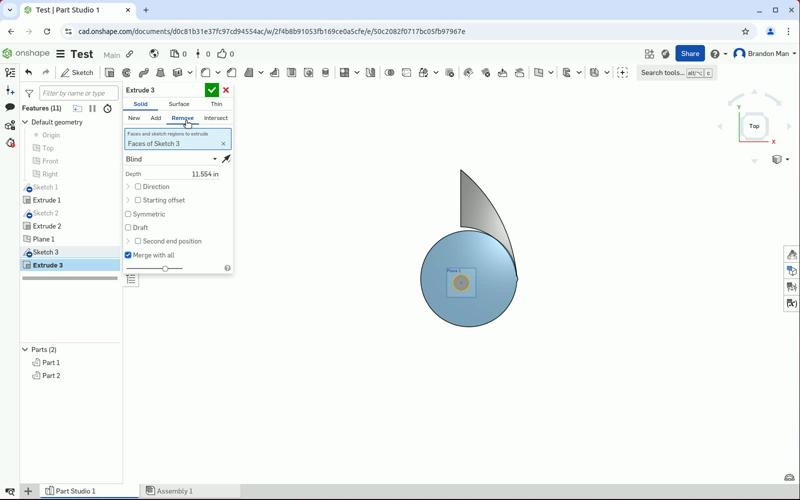
key(enter)
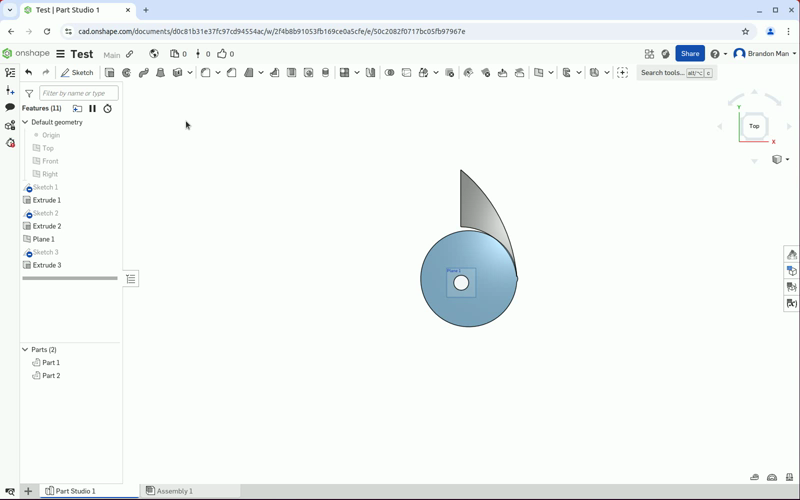
key(shift+h)
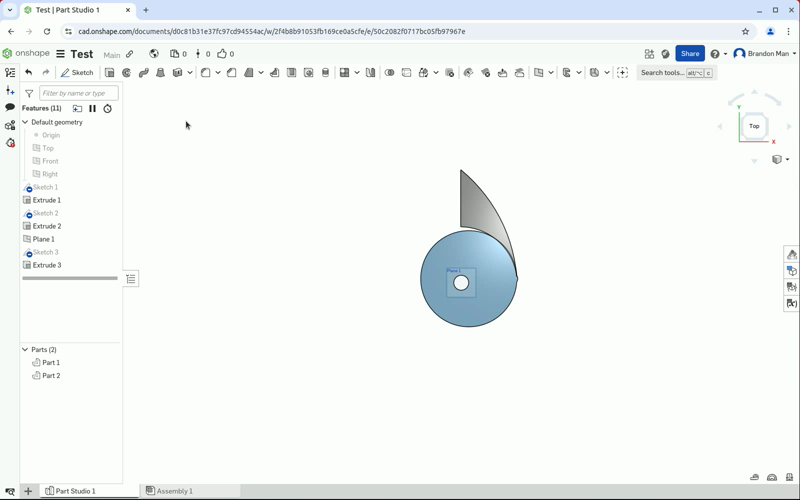
key(shift+h)
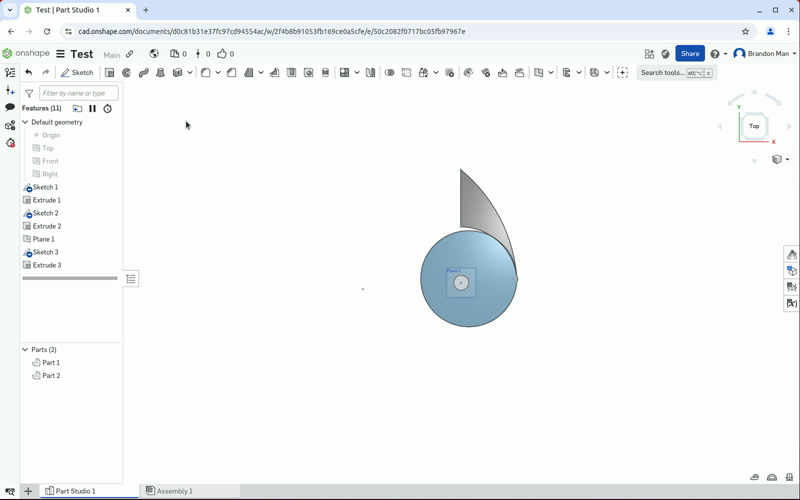
key(shift+7)
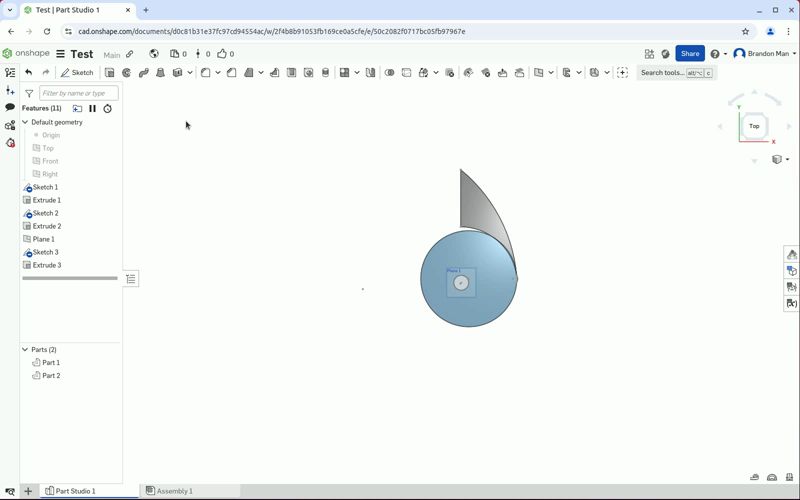
key(up, 3)
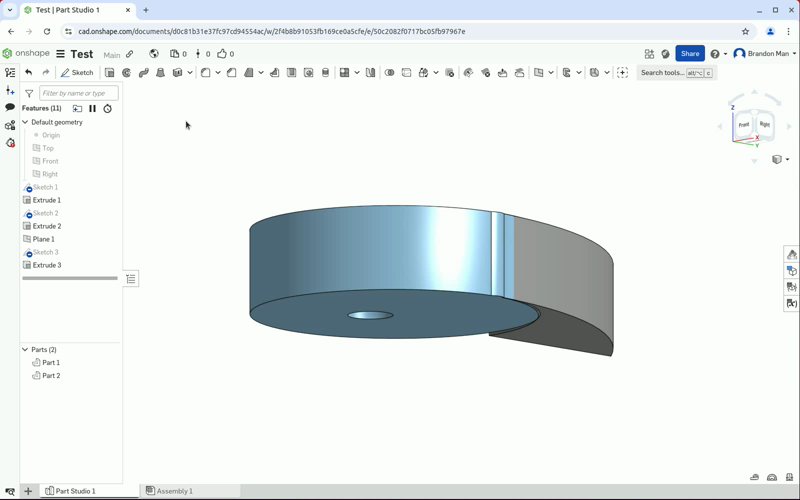
key(left, 3)
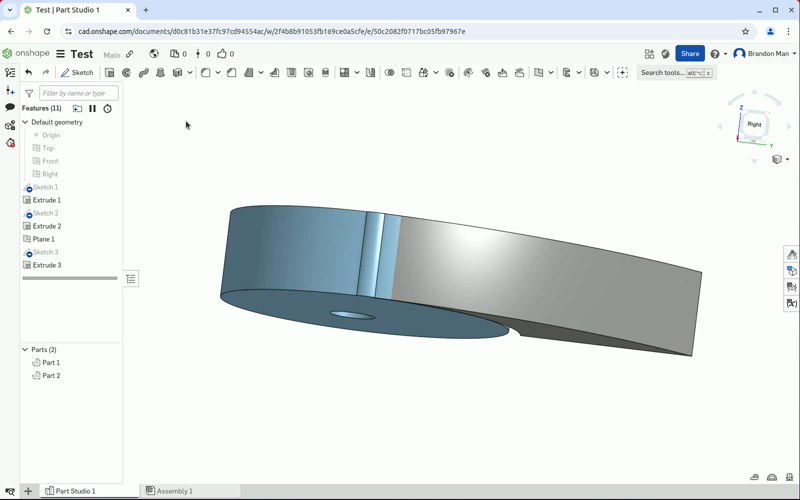
key(right, 3)
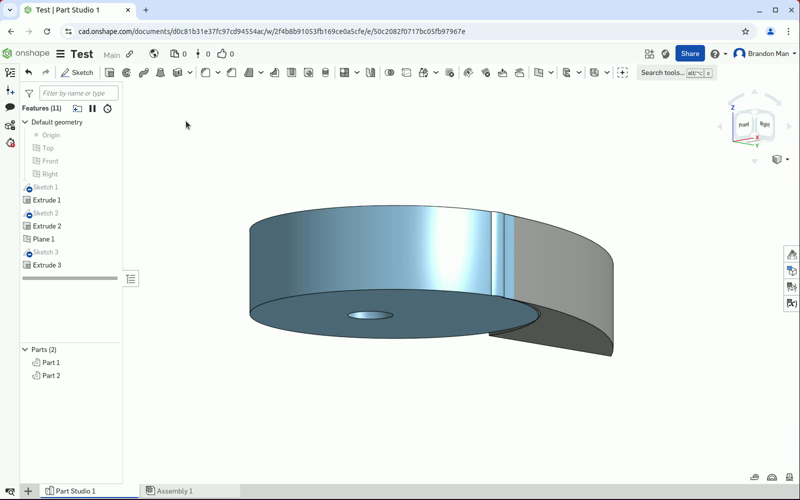
key(down, 3)
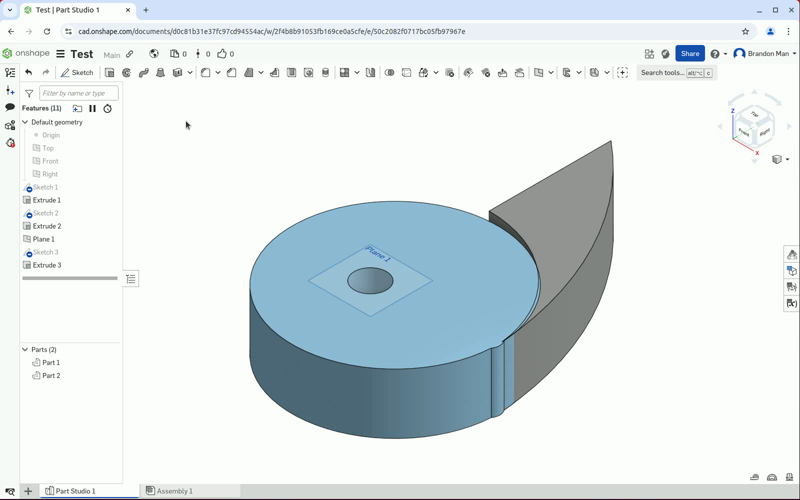
mouse_move(73, 189)
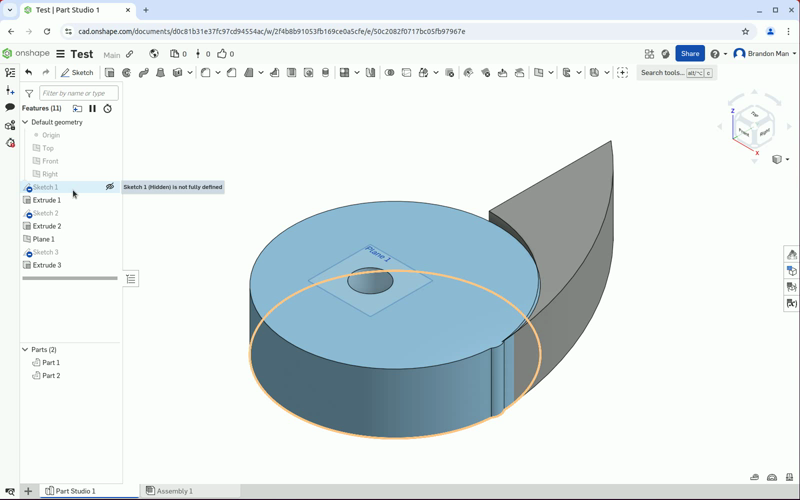
click(73, 189)